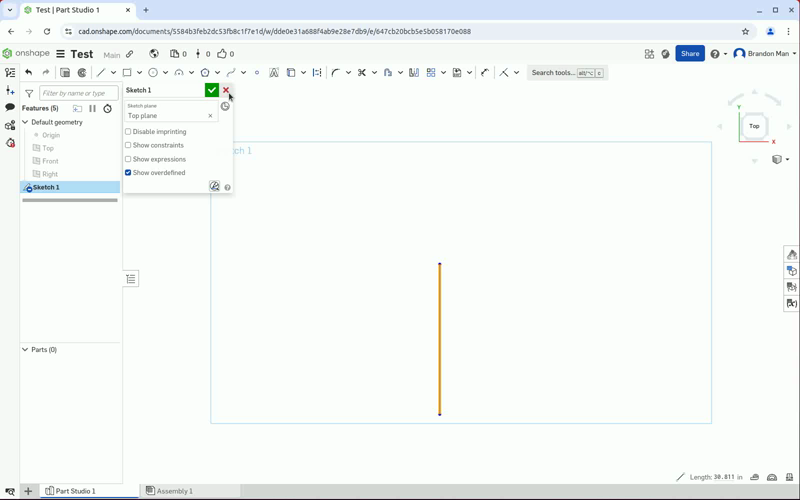
key(shift+h)
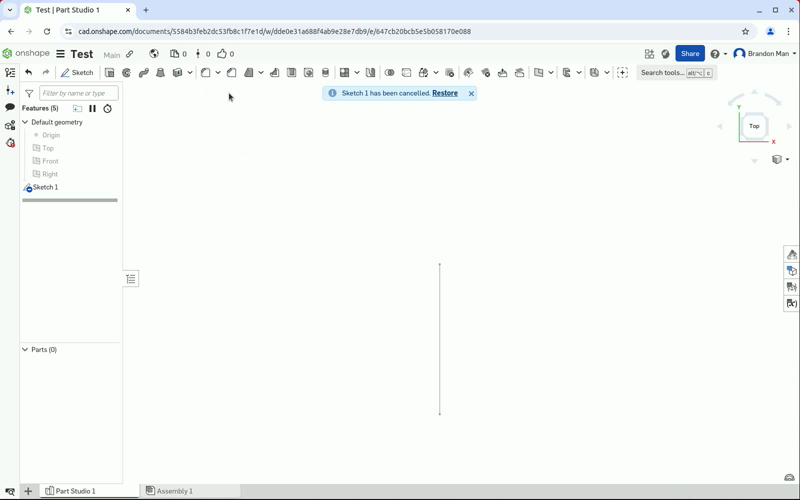
key(shift+s)
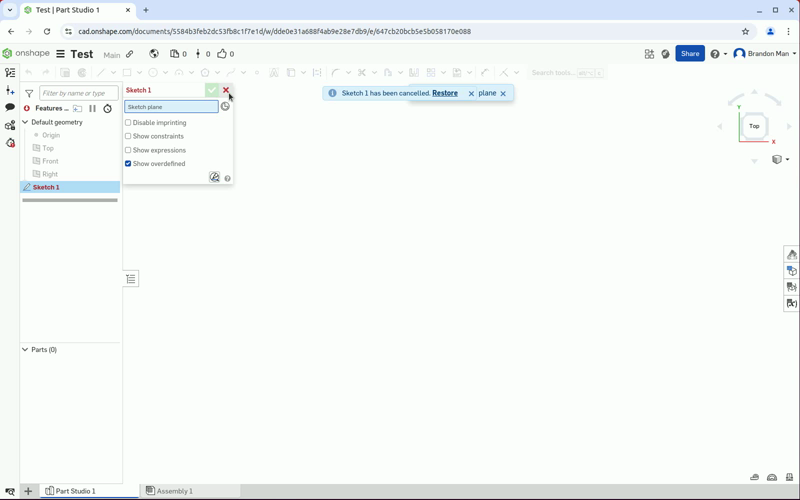
mouse_move(73, 150)
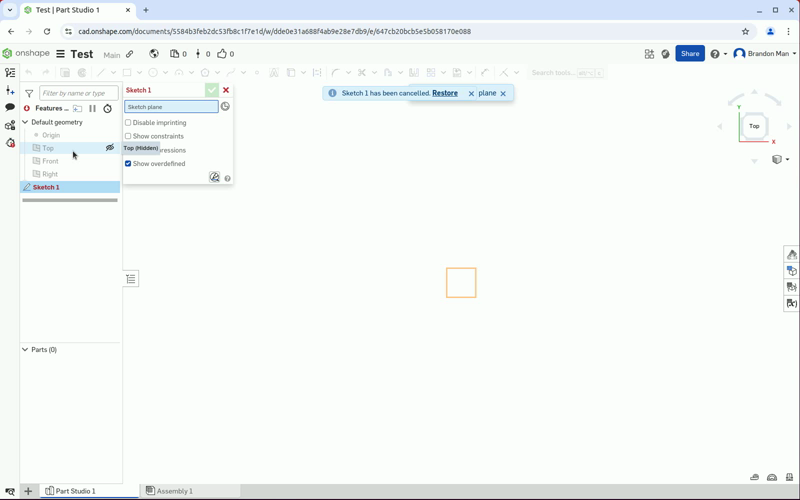
click(73, 150)
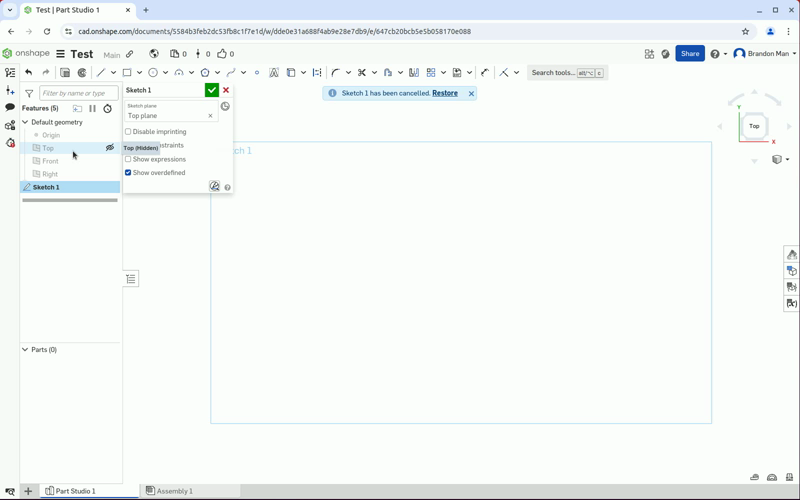
mouse_move(73, 352)
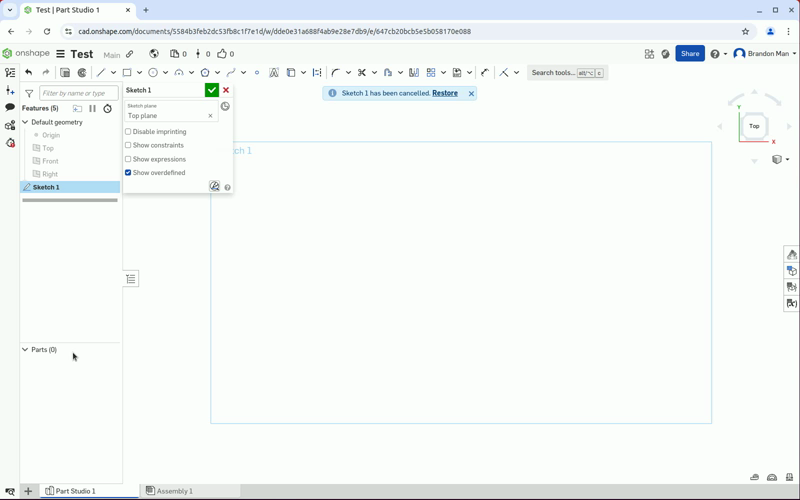
key(y)
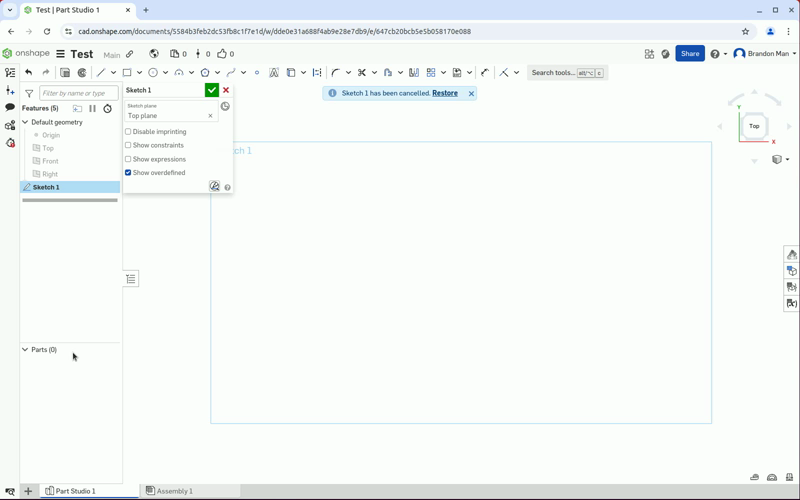
key(l)
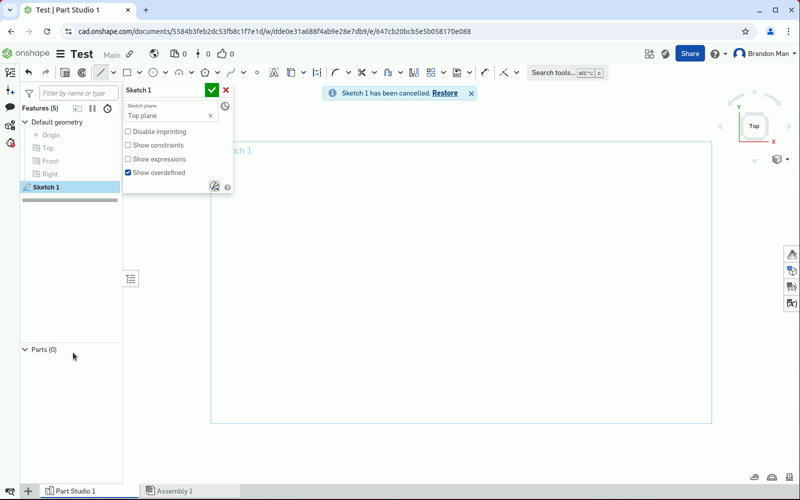
key_down(shift)
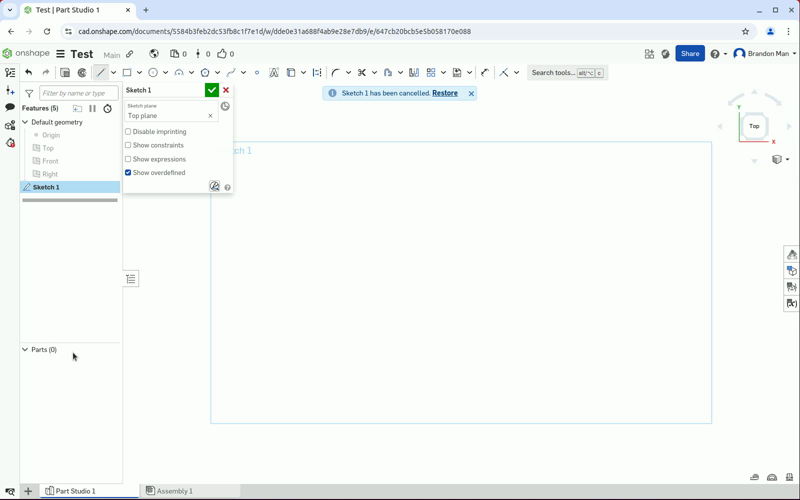
mouse_move(348, 320)
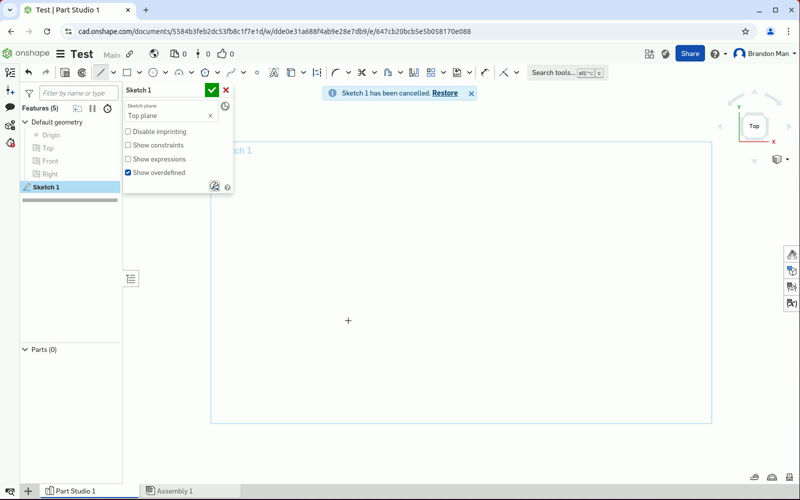
click(348, 320)
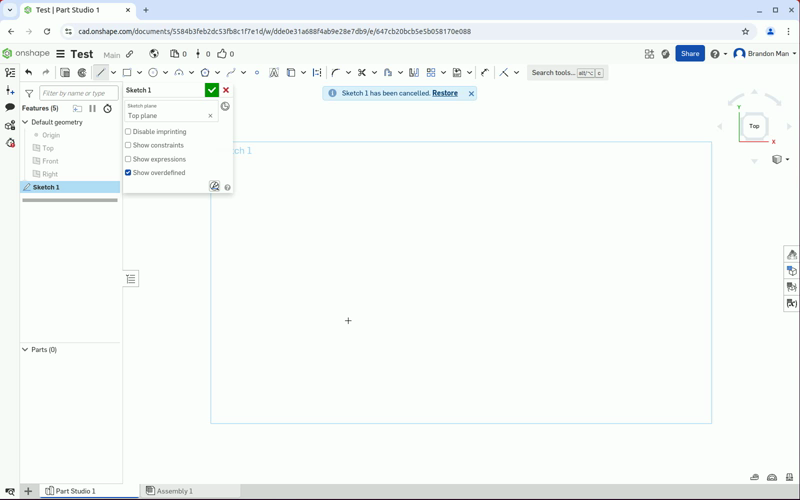
key_up(shift)
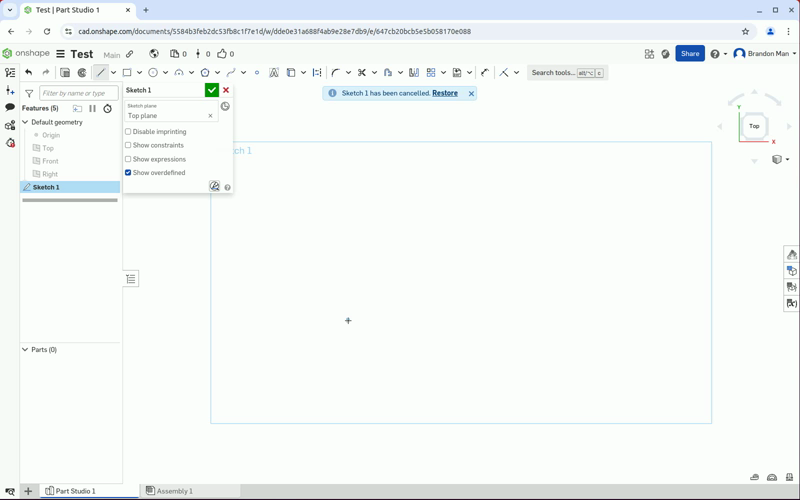
key_down(shift)
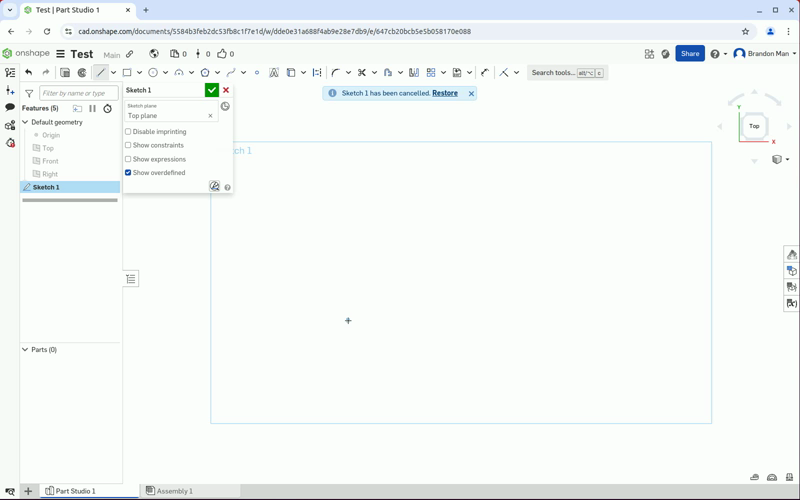
mouse_move(572, 320)
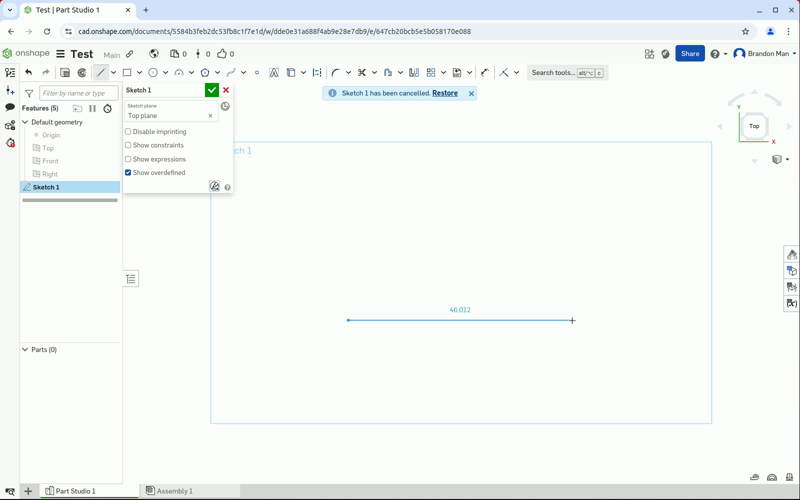
click(572, 320)
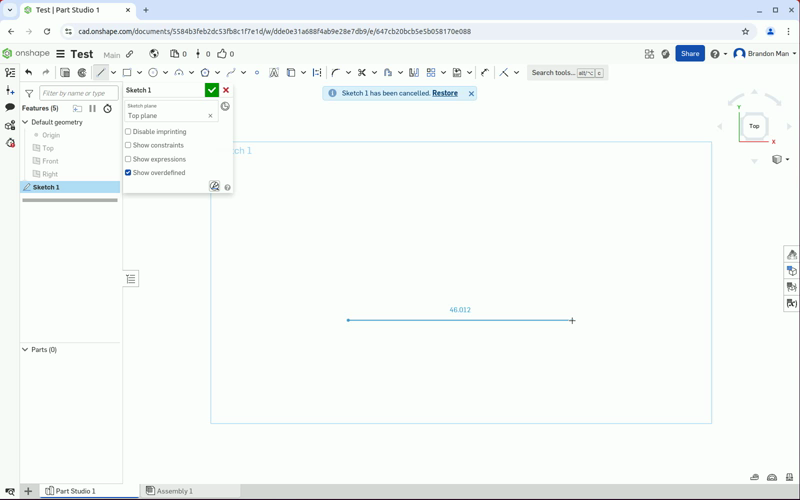
key_up(shift)
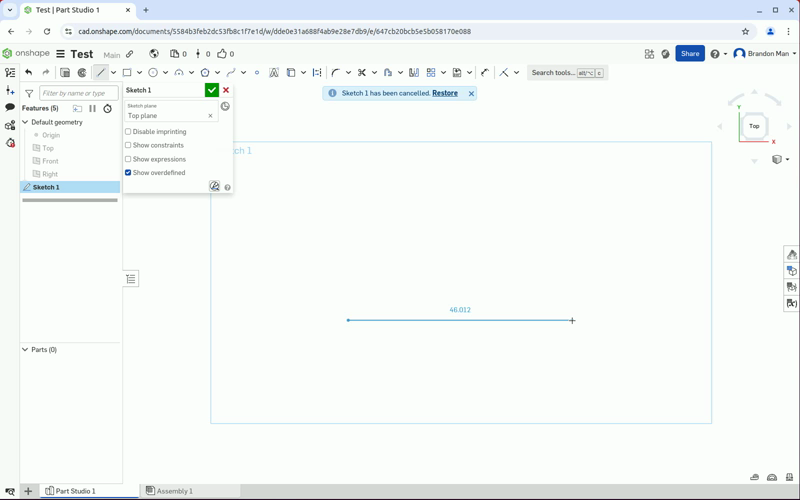
key_down(shift)
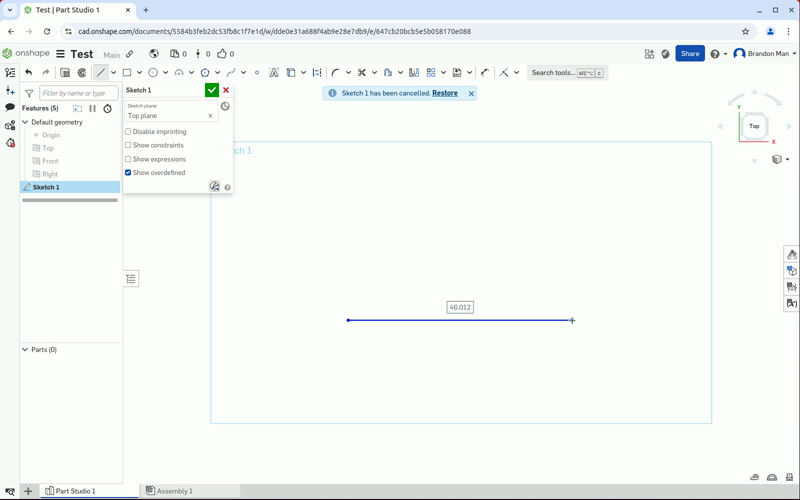
mouse_move(572, 245)
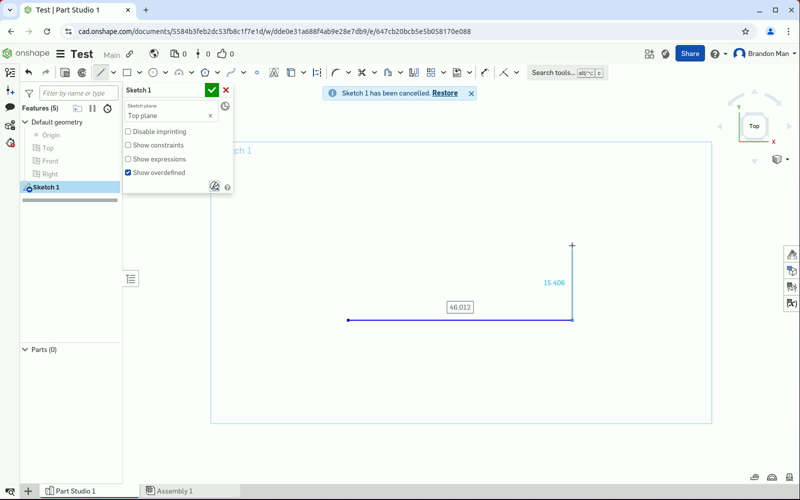
click(572, 245)
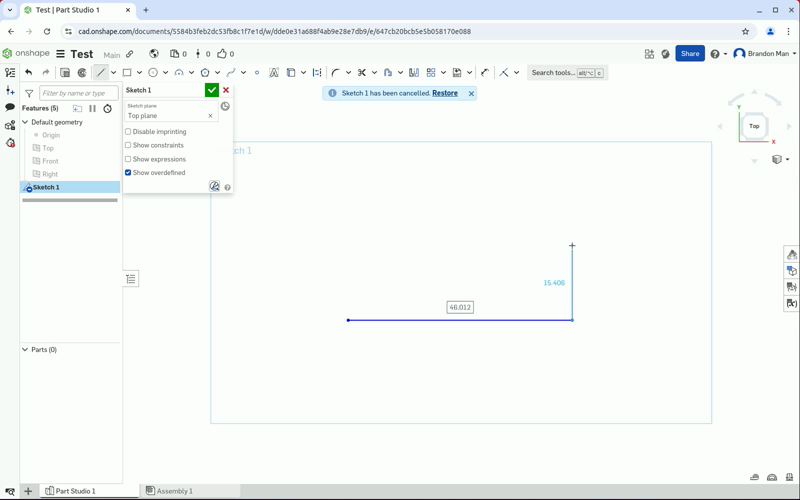
key_up(shift)
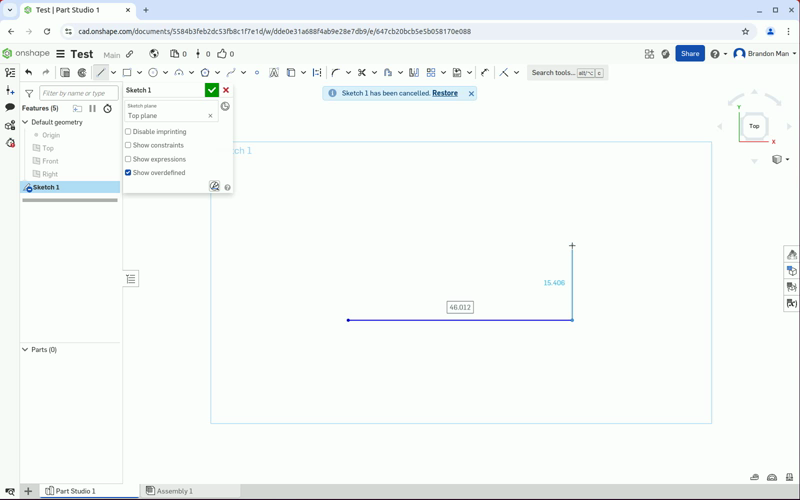
key_down(shift)
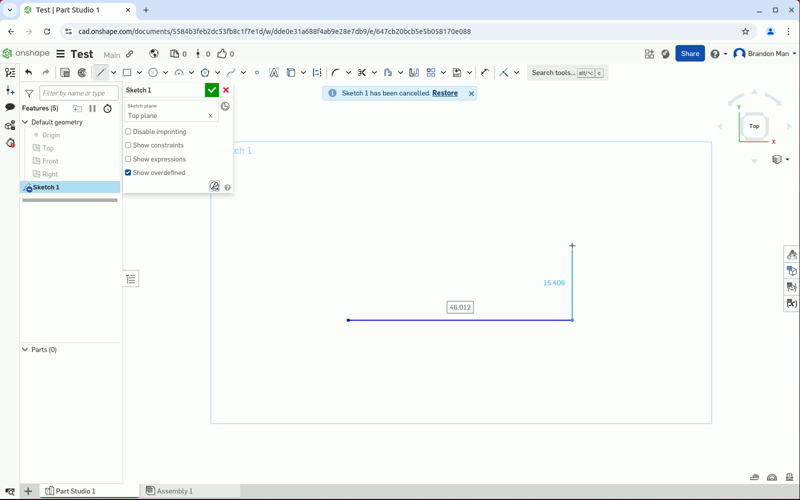
mouse_move(348, 245)
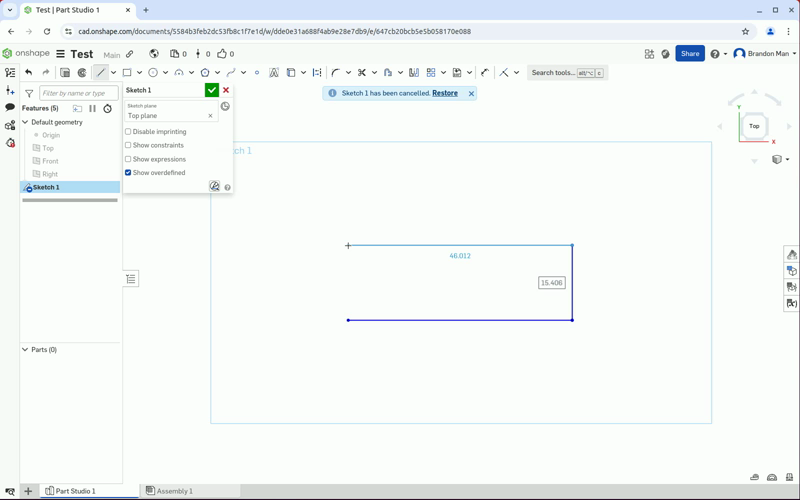
click(348, 245)
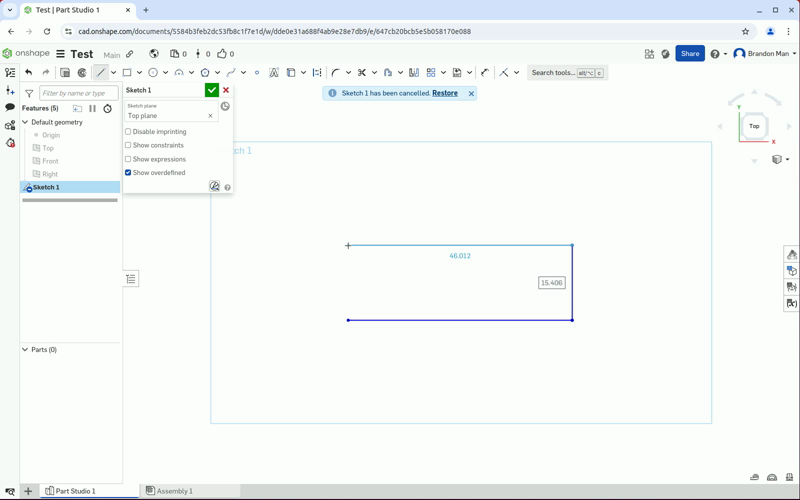
key_up(shift)
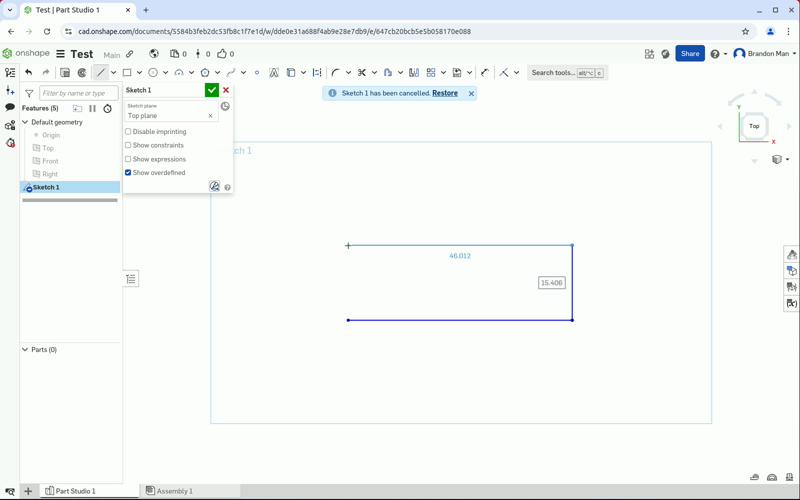
key_down(shift)
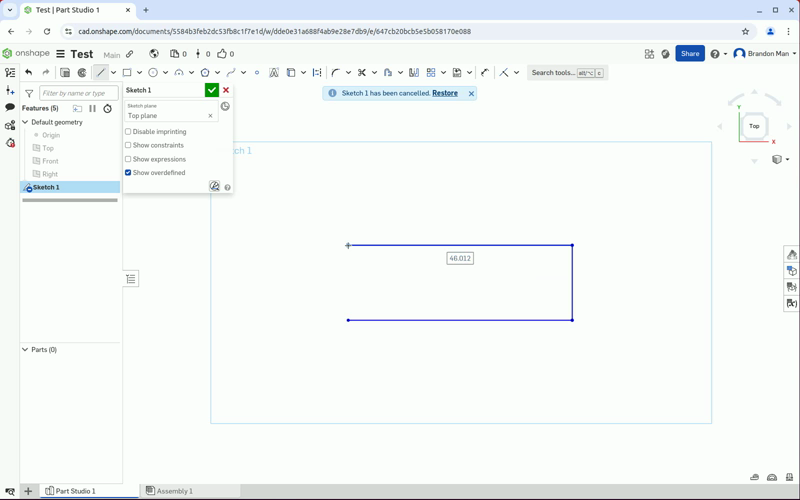
mouse_move(348, 320)
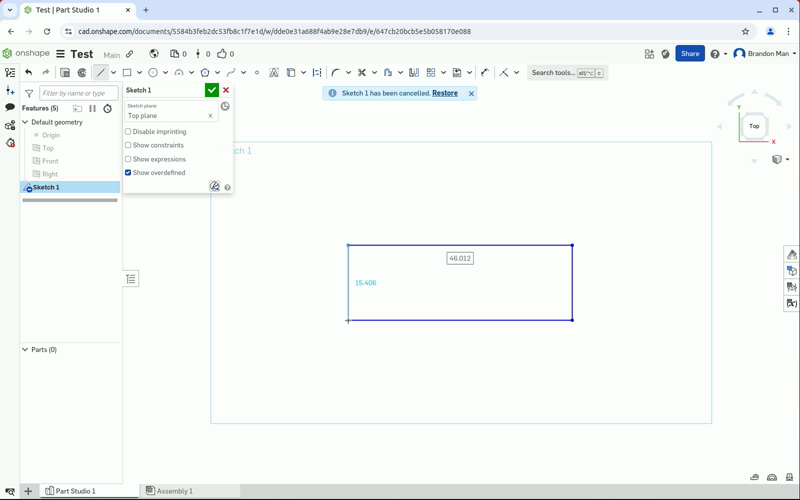
key_up(shift)
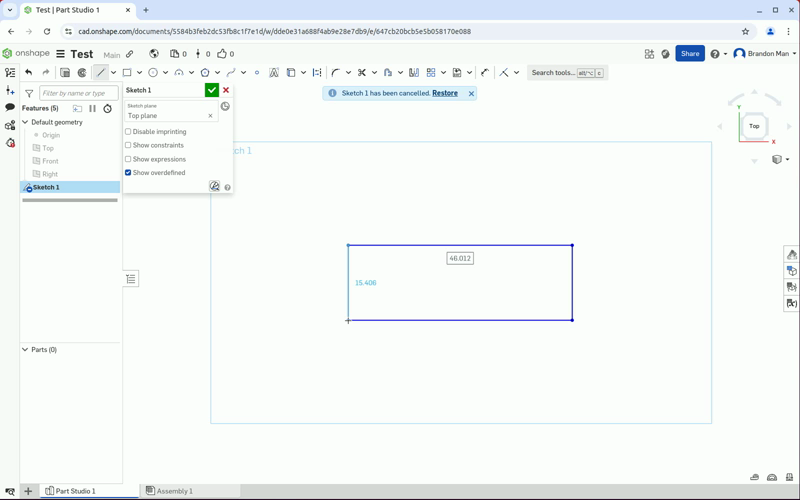
click(348, 320)
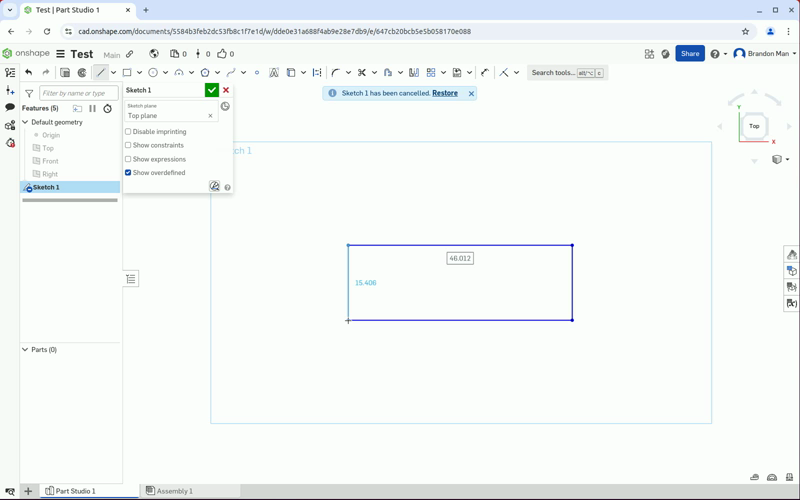
key(esc)
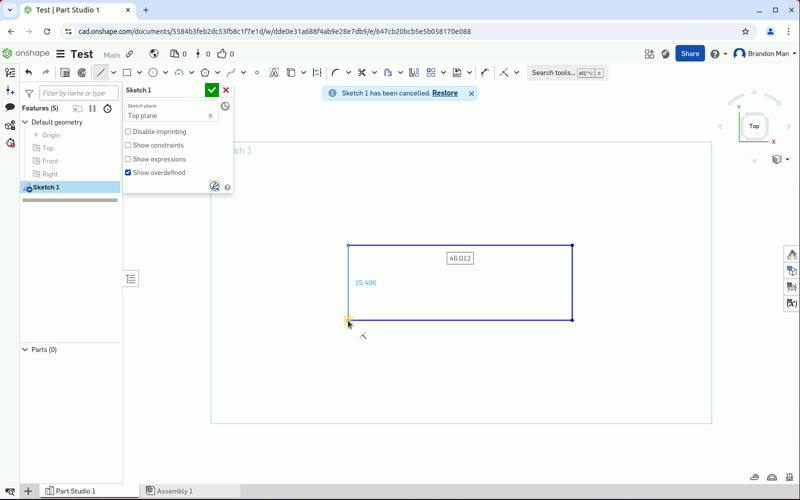
mouse_move(547, 264)
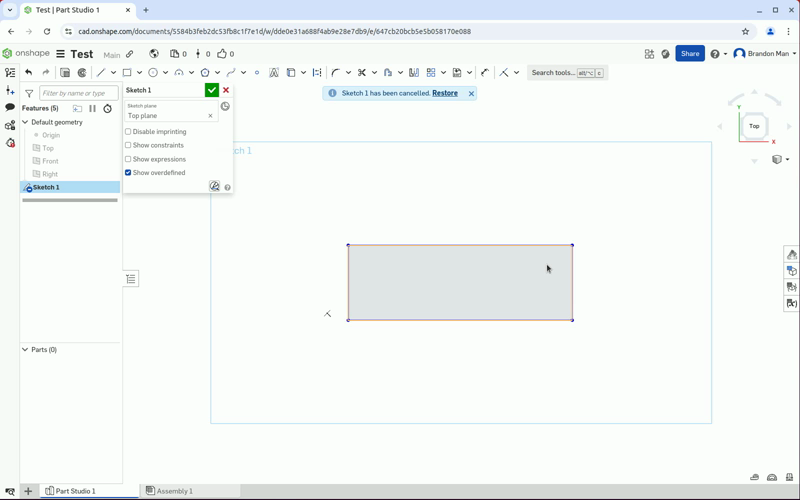
click(547, 264)
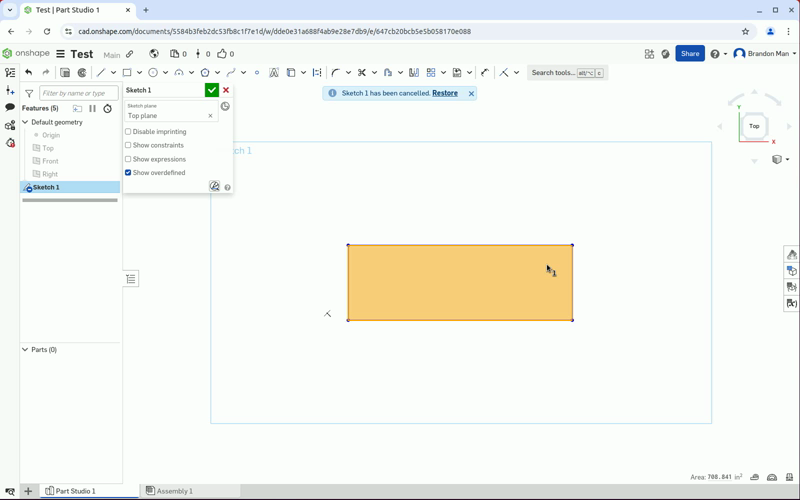
mouse_move(73, 352)
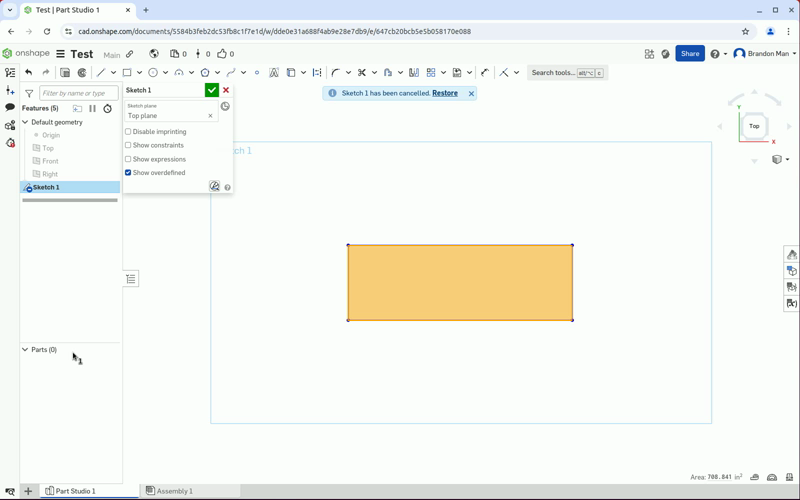
key(shift+y)
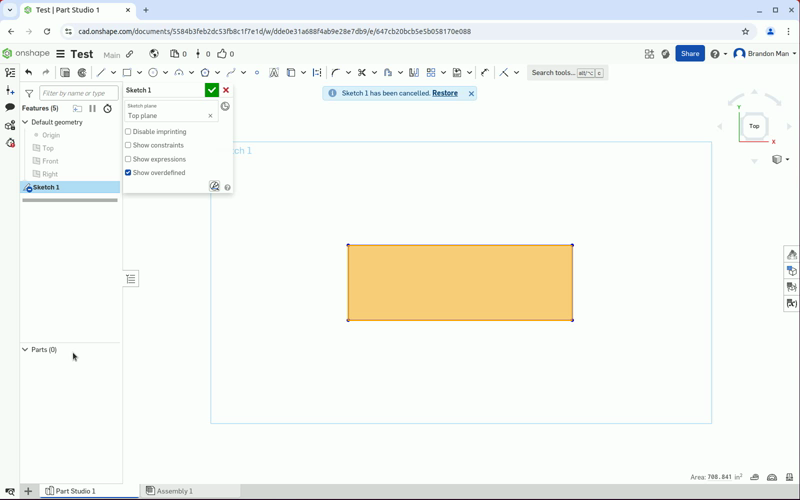
key(shift+e)
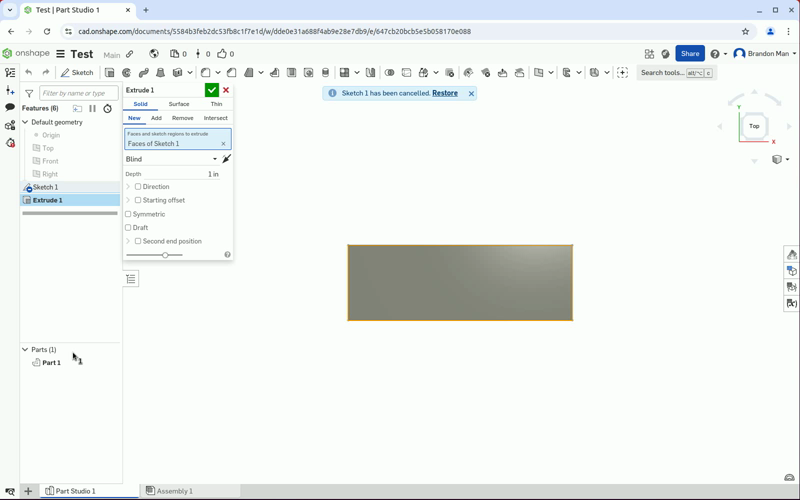
mouse_move(143, 106)
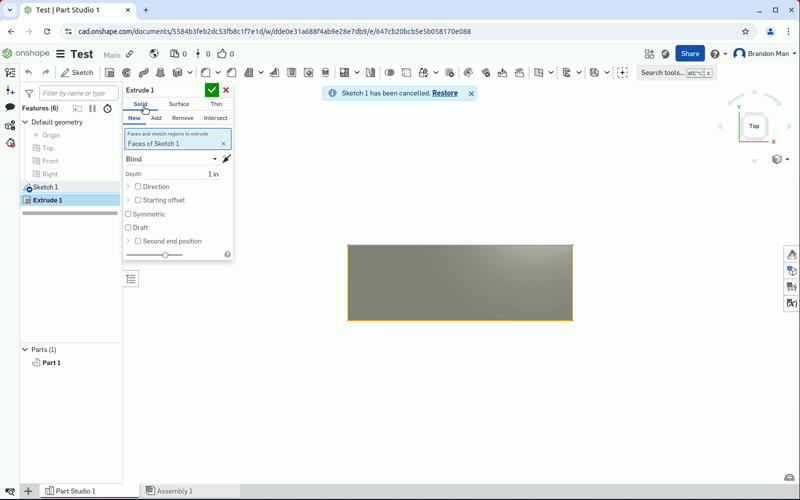
click(143, 106)
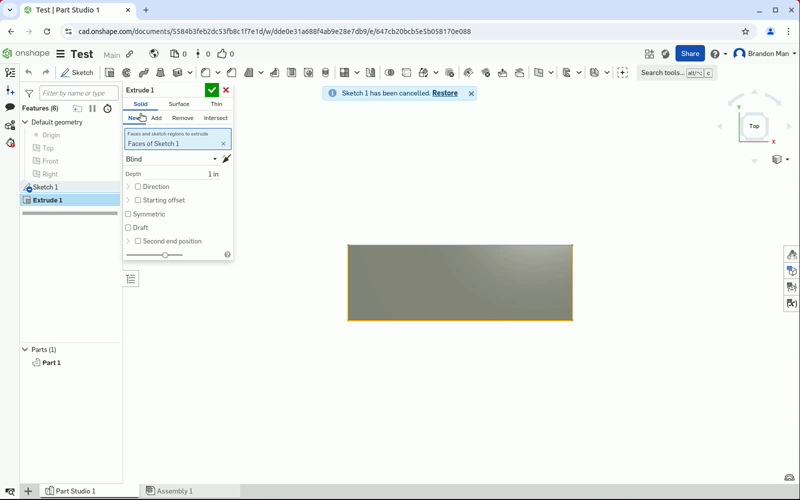
mouse_move(137, 120)
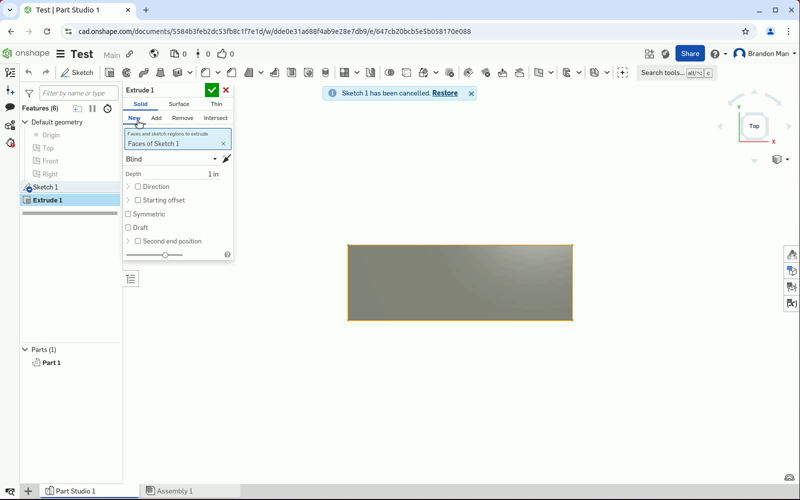
click(137, 120)
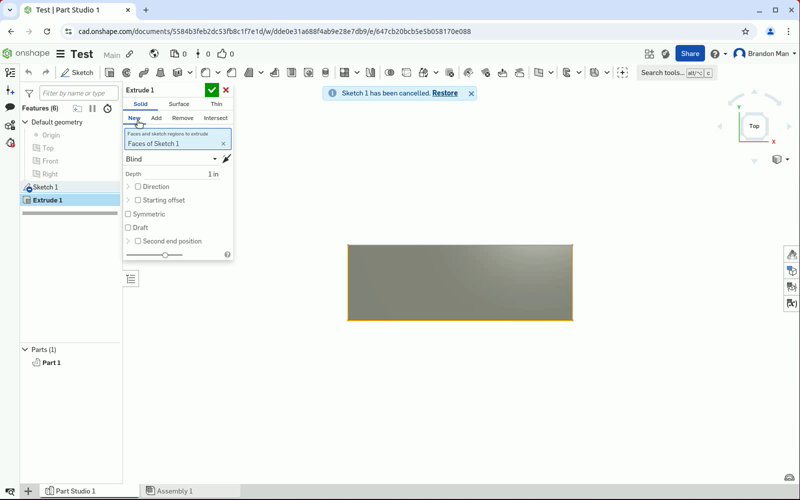
key(tab, 4)
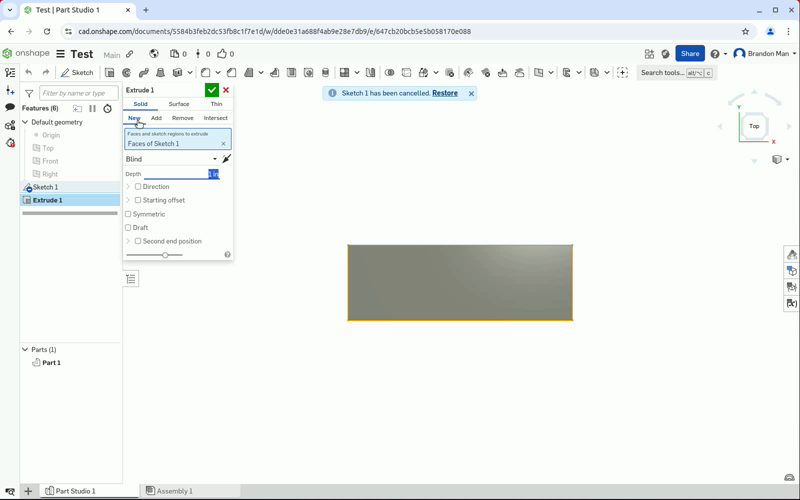
text(9.147)
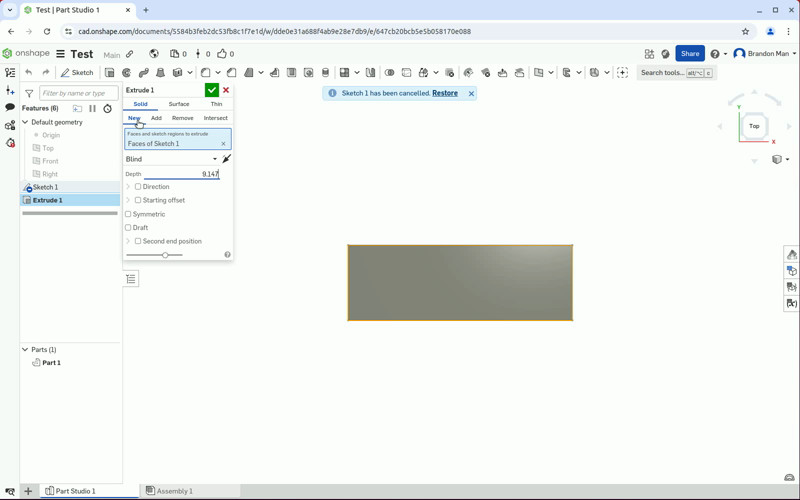
key(enter)
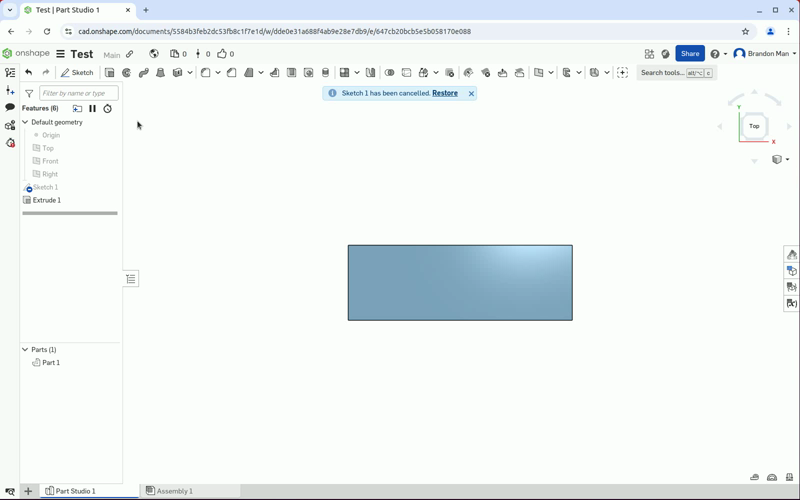
key(shift+h)
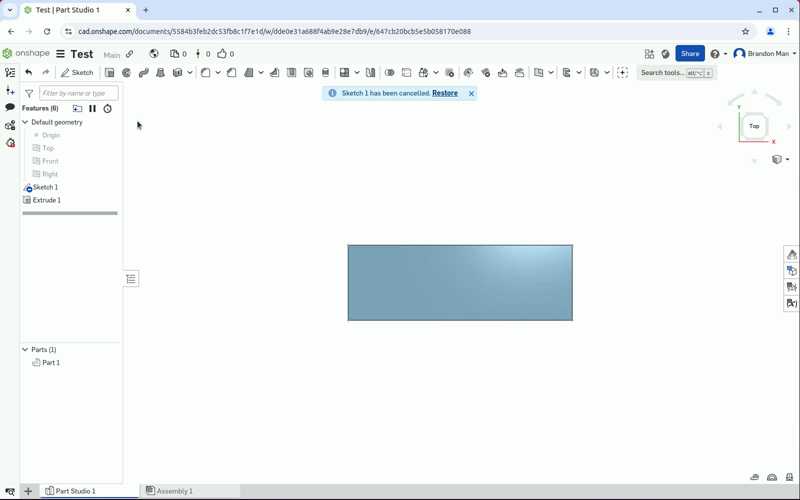
key(shift+h)
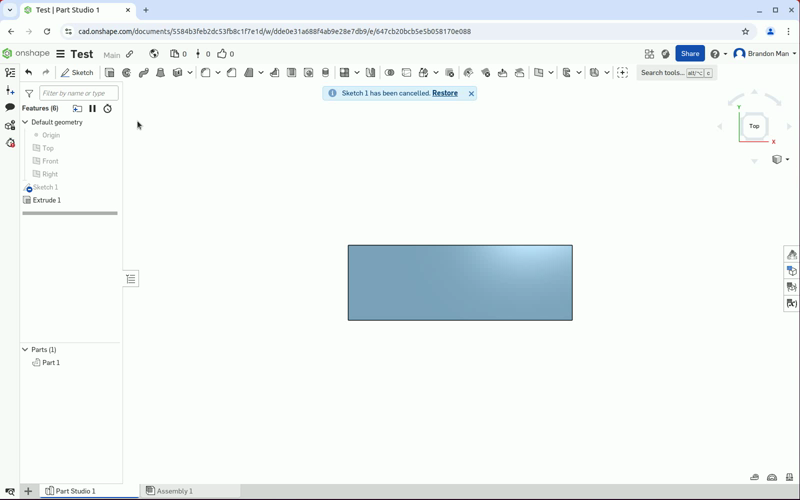
mouse_move(73, 189)
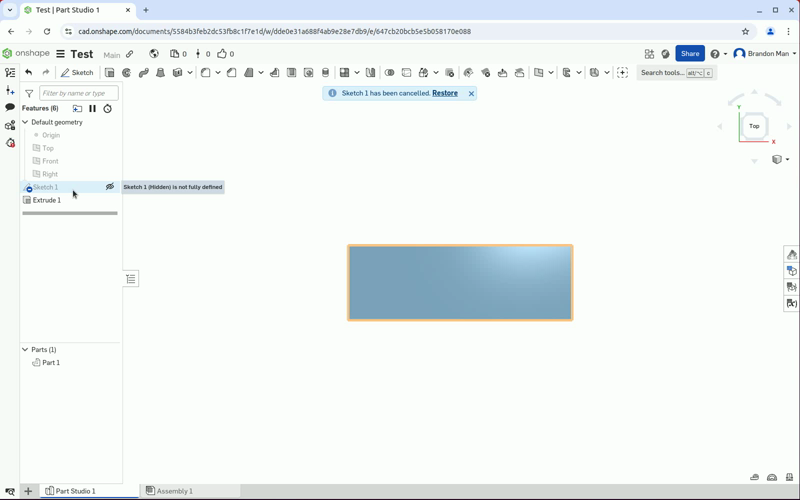
click(73, 189)
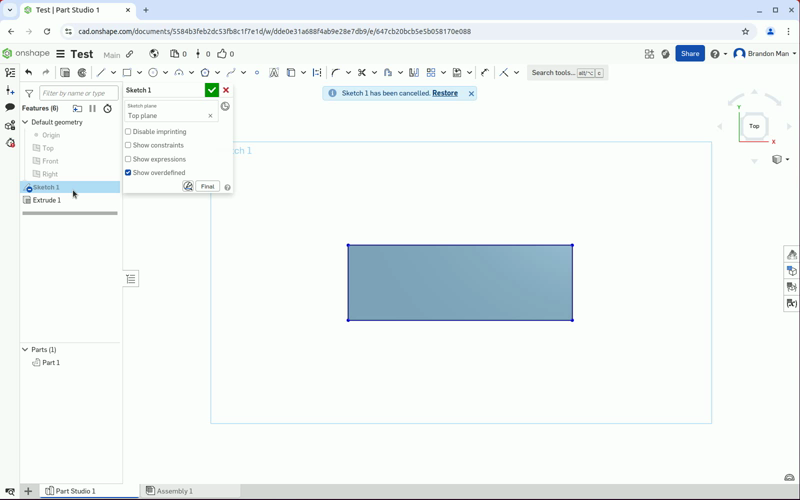
mouse_move(229, 92)
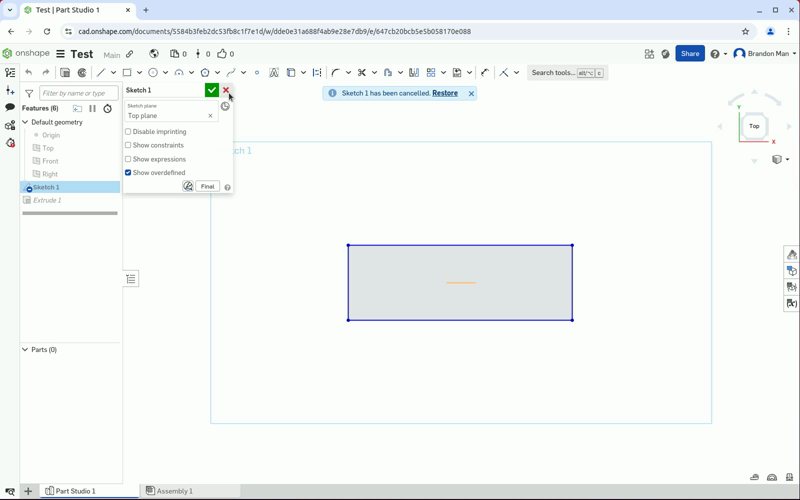
click(229, 92)
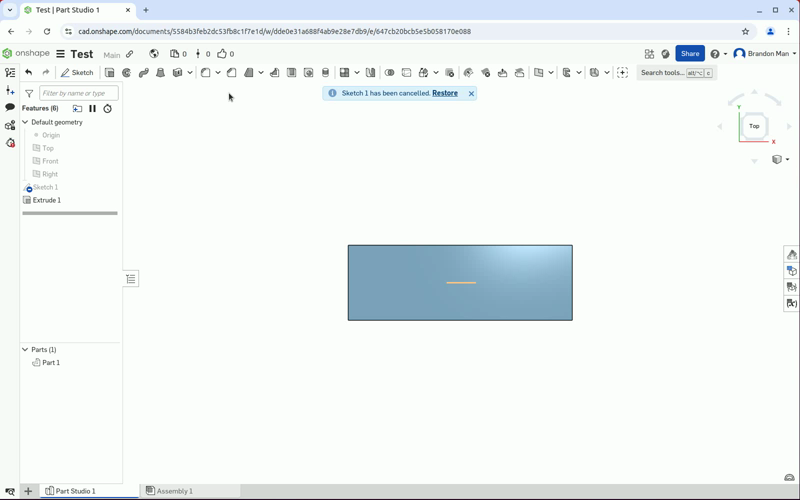
mouse_move(541, 75)
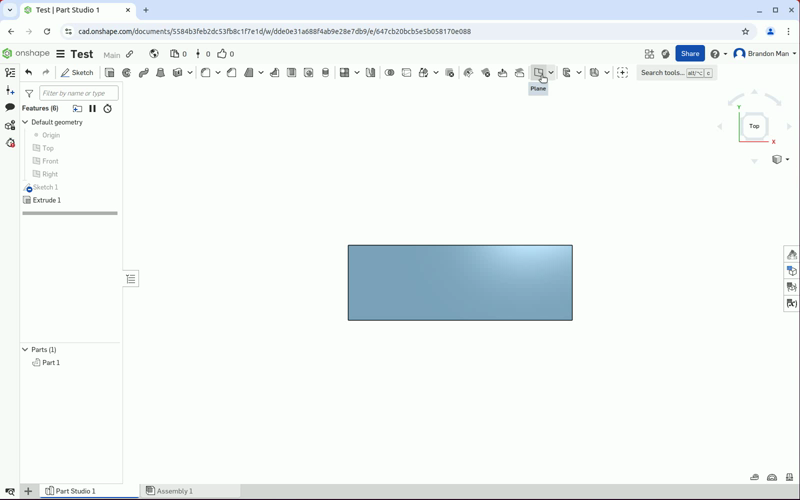
click(541, 75)
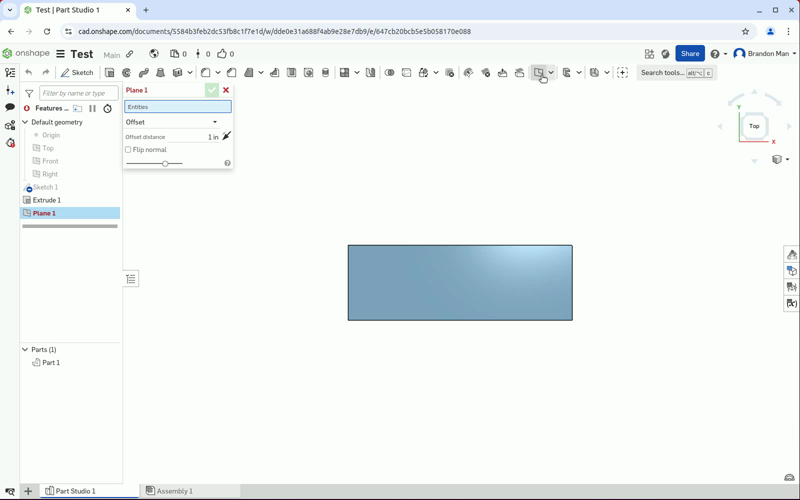
mouse_move(73, 150)
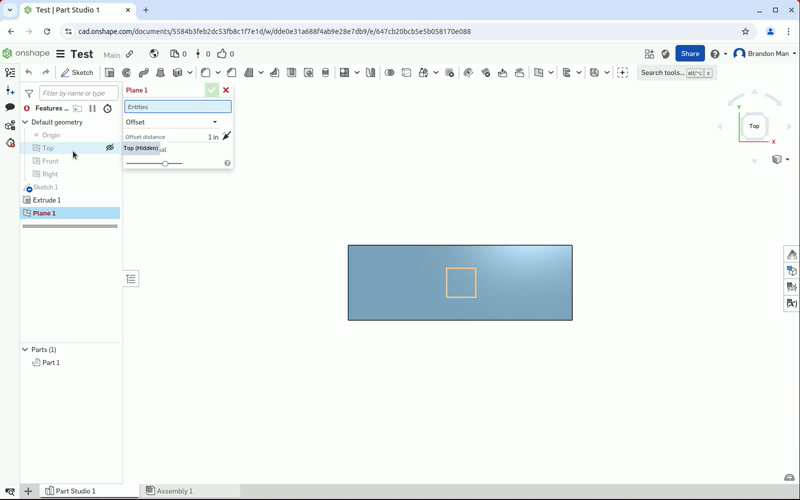
click(73, 150)
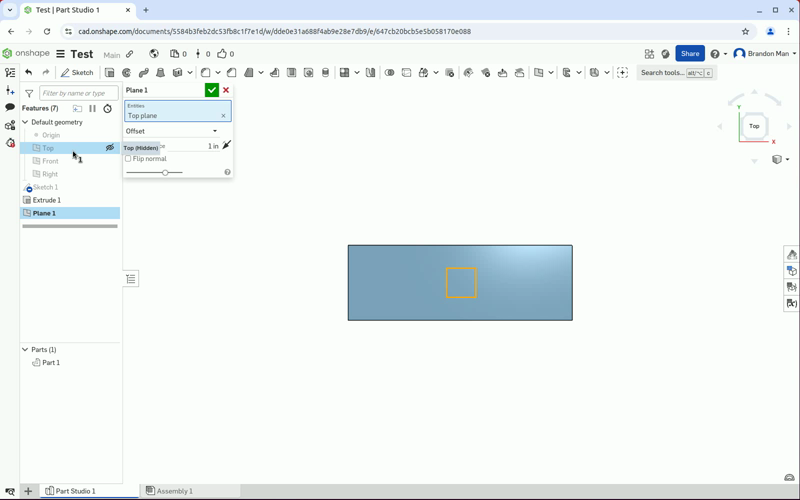
key(tab, 2)
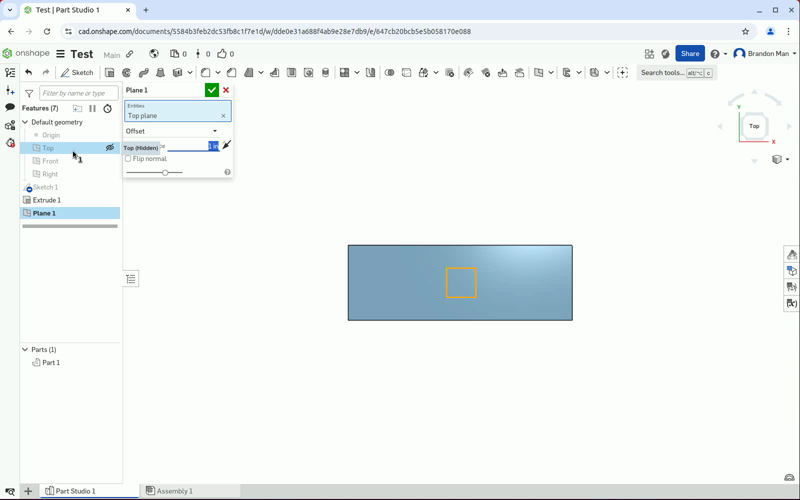
text(9.151)
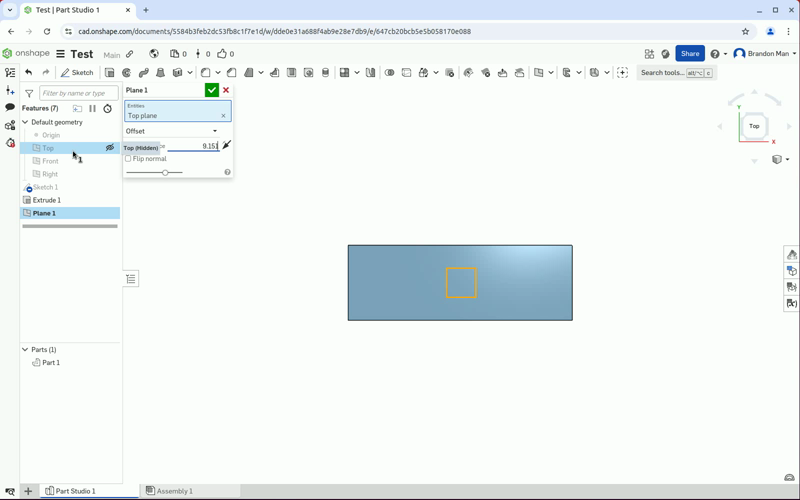
key(enter, 2)
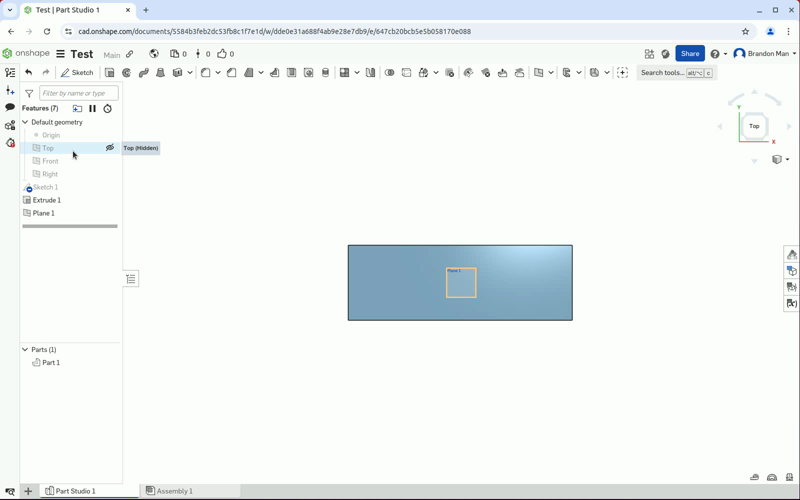
key(shift+s)
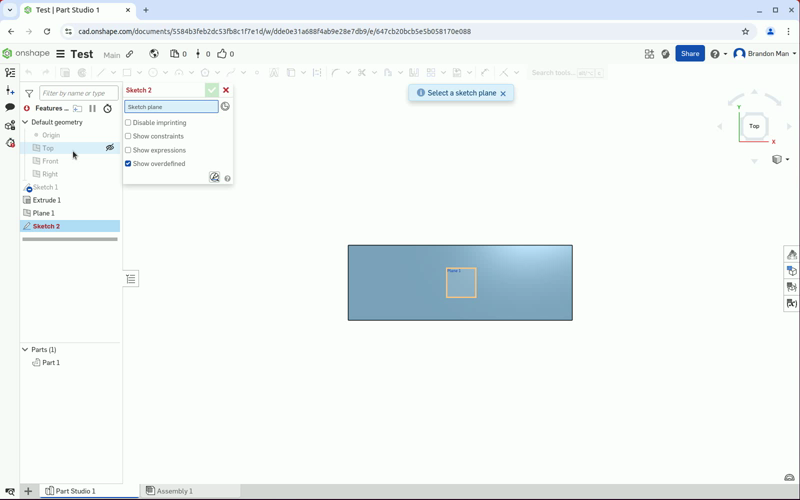
mouse_move(73, 215)
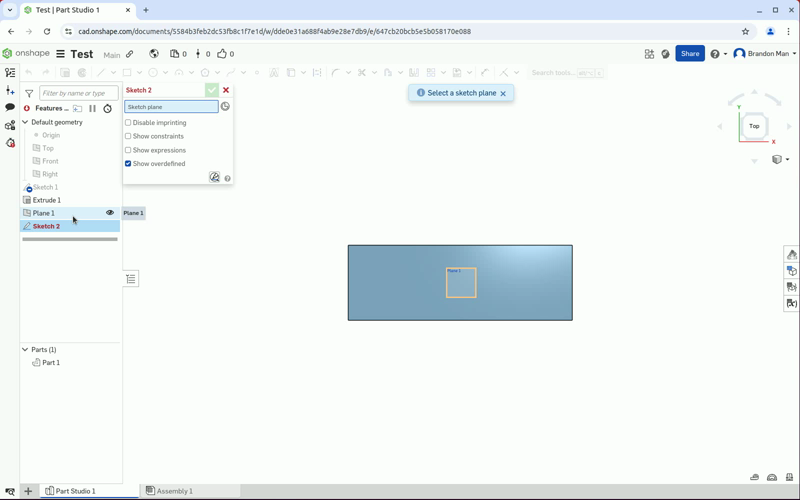
click(73, 215)
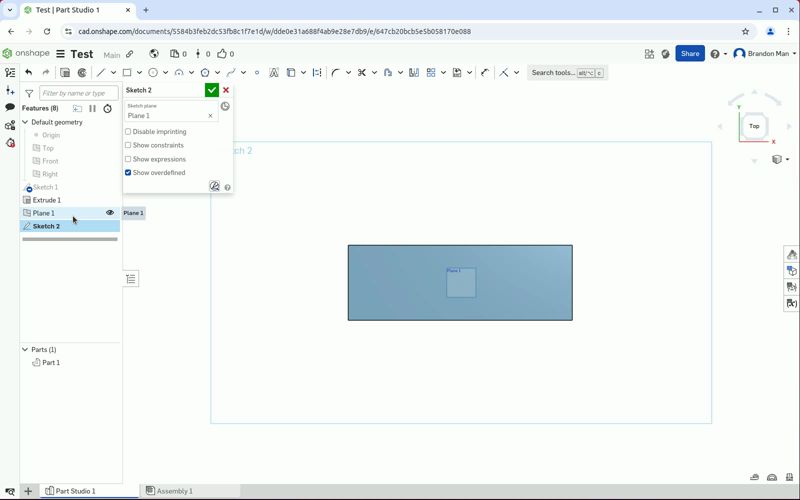
mouse_move(73, 352)
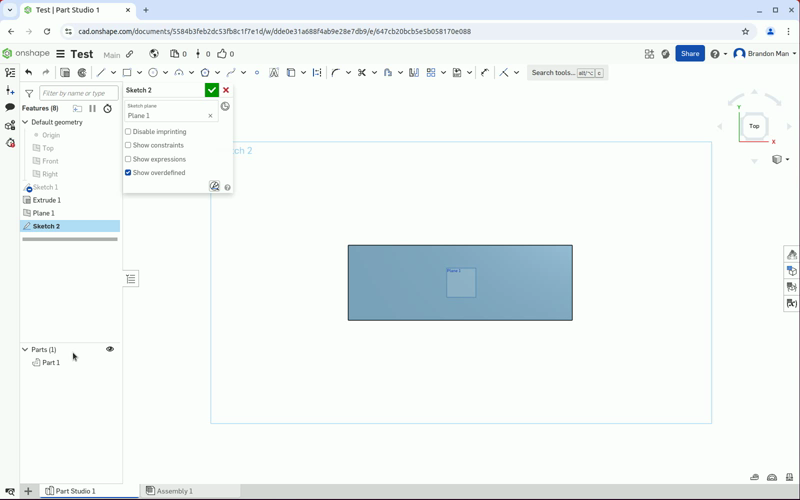
key(y)
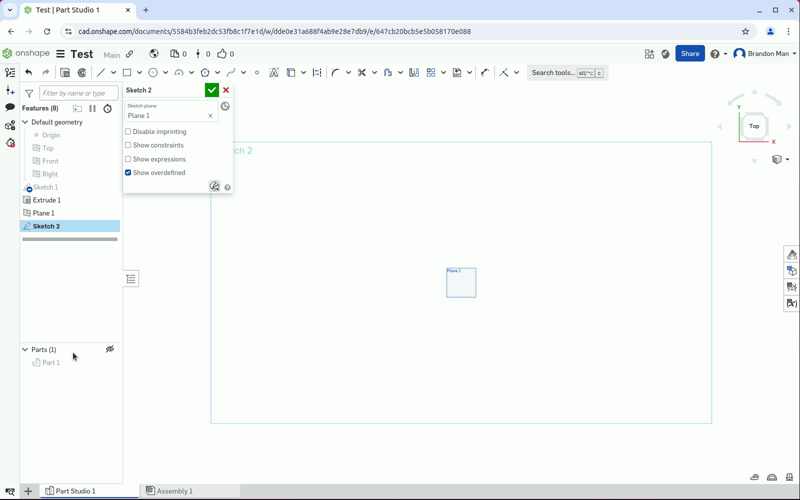
key(c)
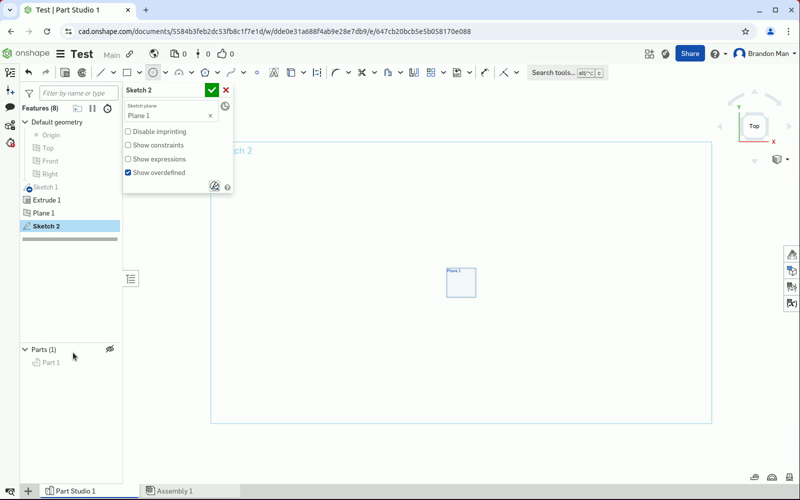
key_down(shift)
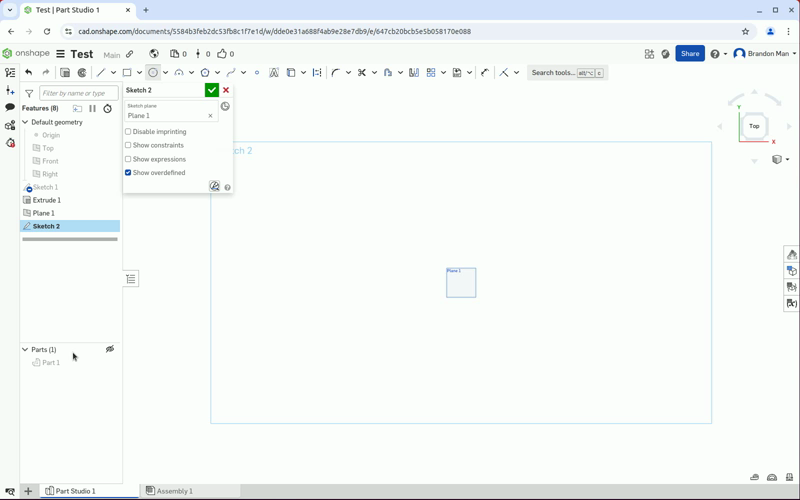
mouse_move(390, 260)
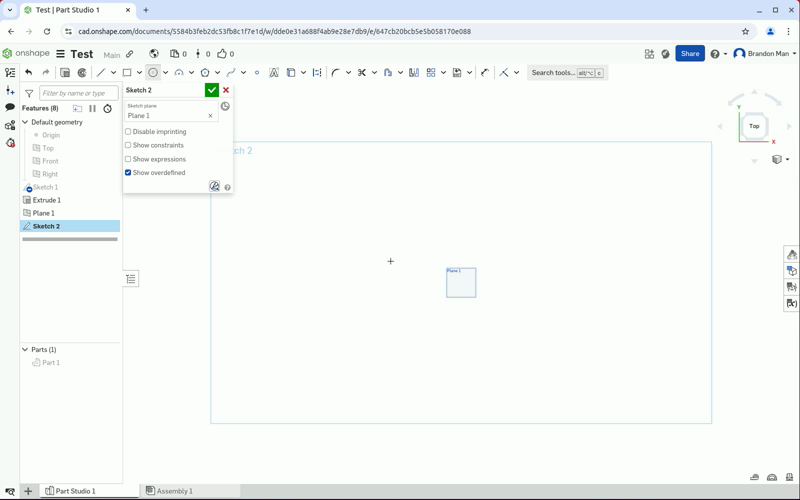
click(390, 260)
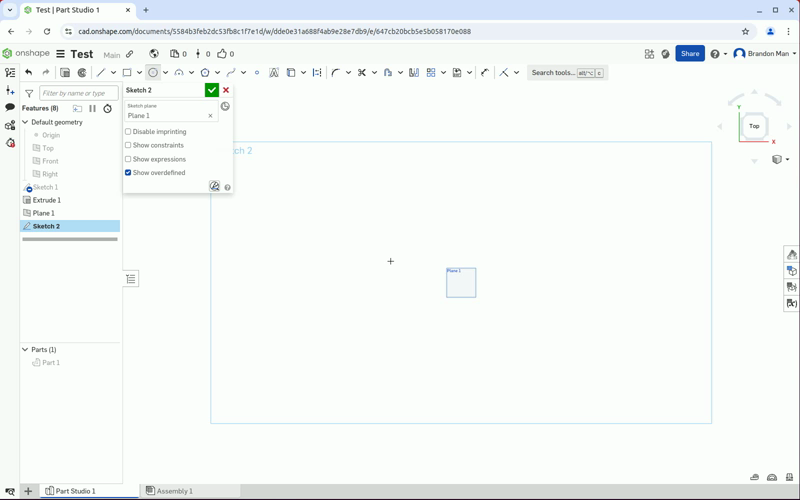
key_up(shift)
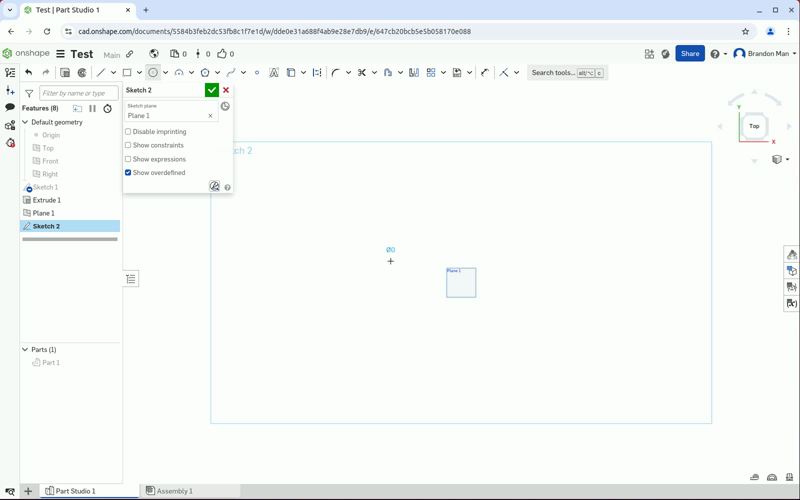
mouse_move(393, 260)
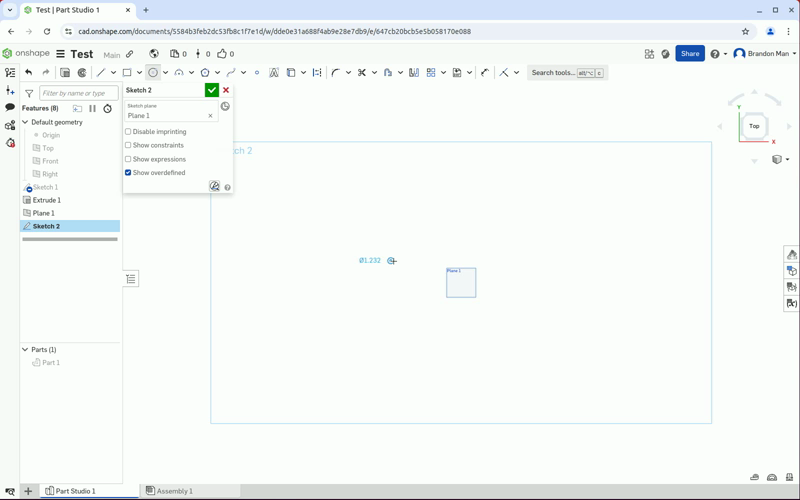
click(393, 260)
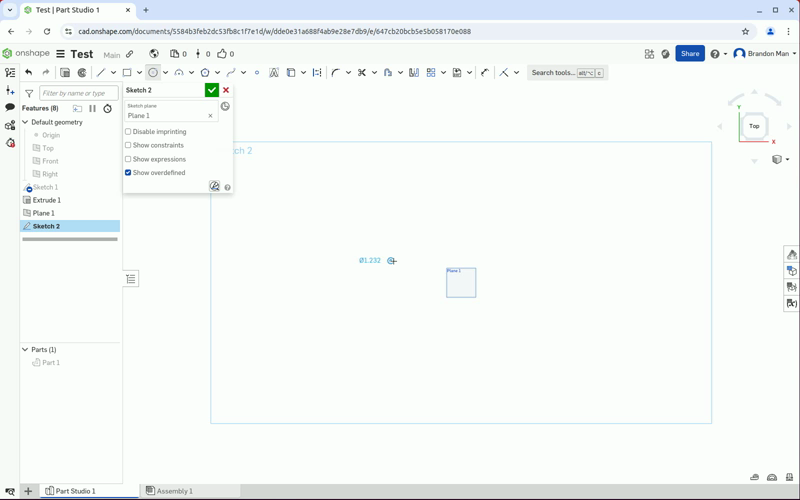
key(esc)
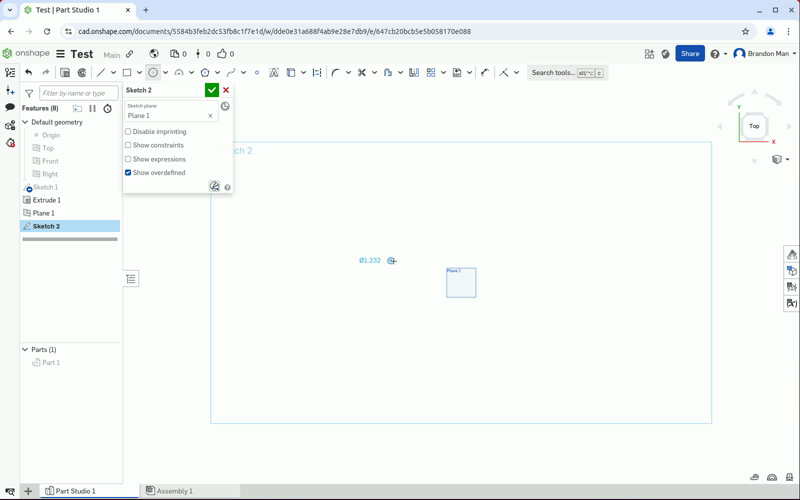
mouse_move(392, 261)
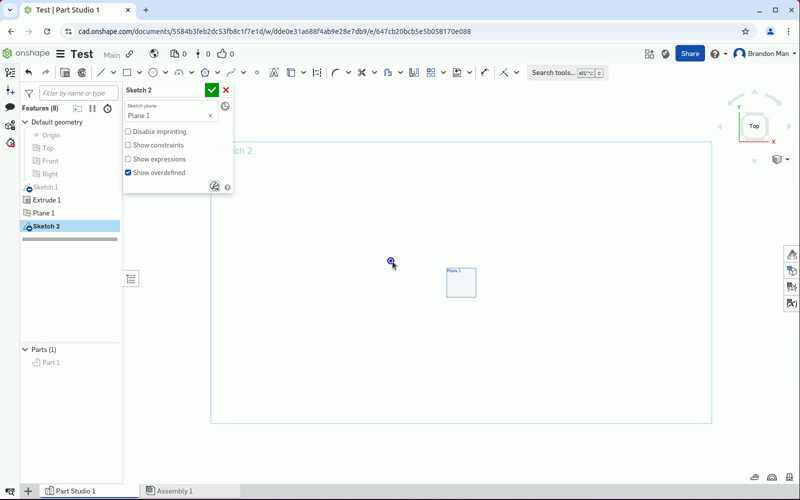
scroll(6)
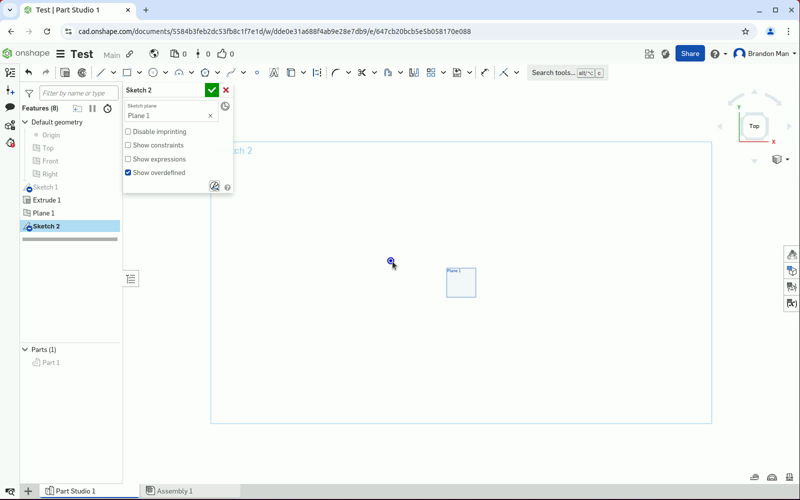
scroll(6)
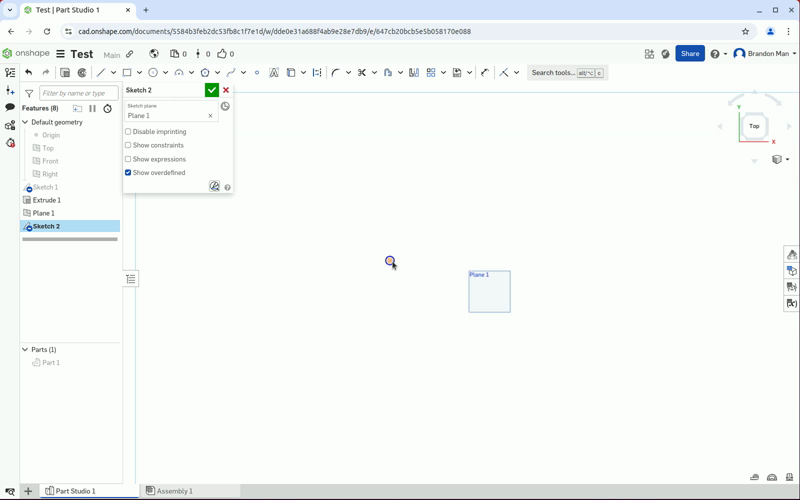
scroll(6)
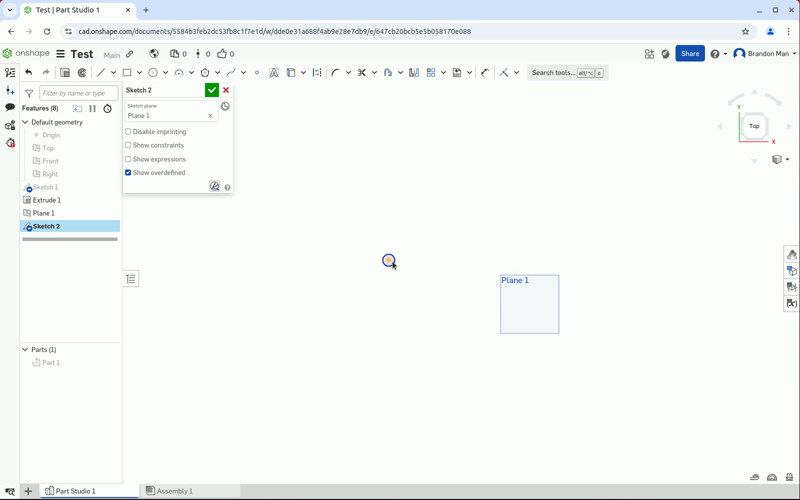
scroll(6)
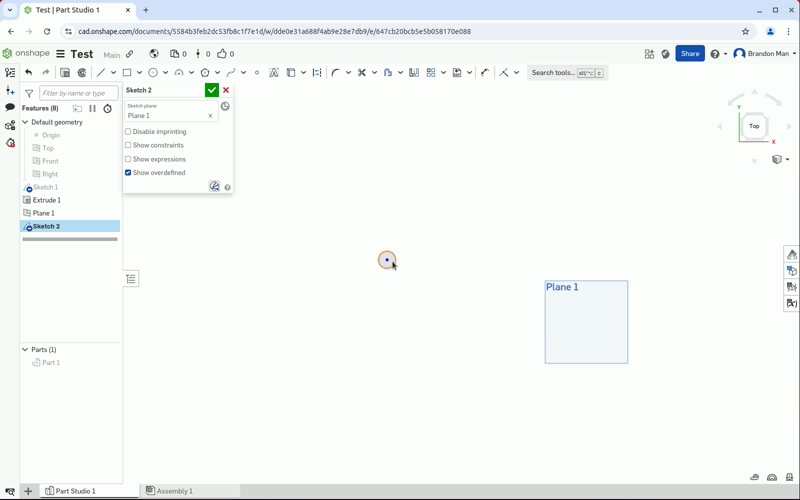
scroll(6)
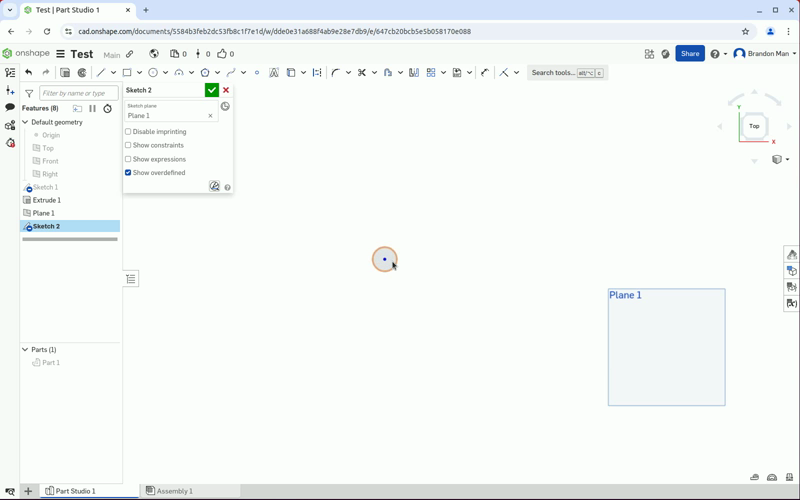
scroll(6)
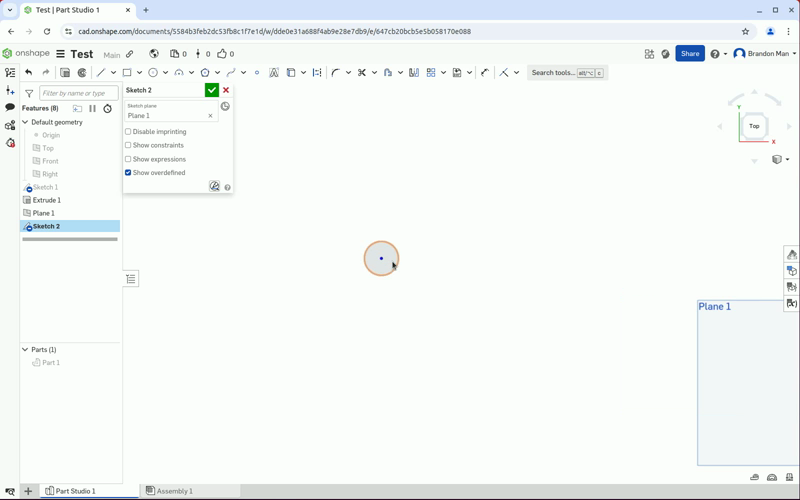
scroll(6)
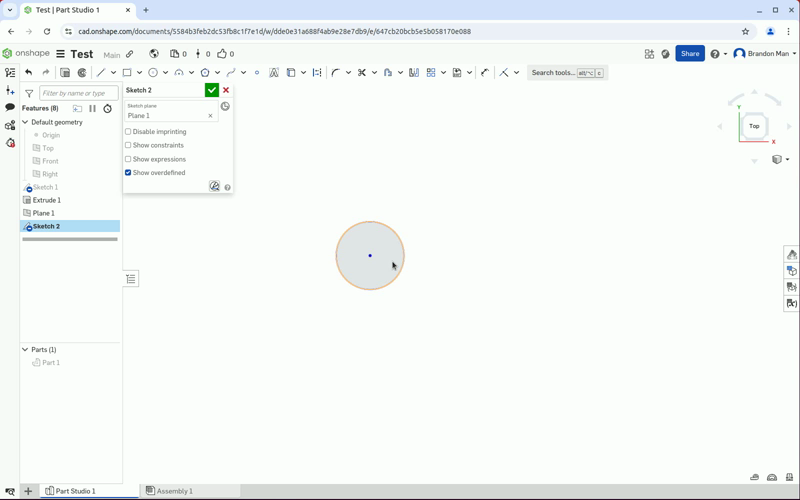
click(392, 261)
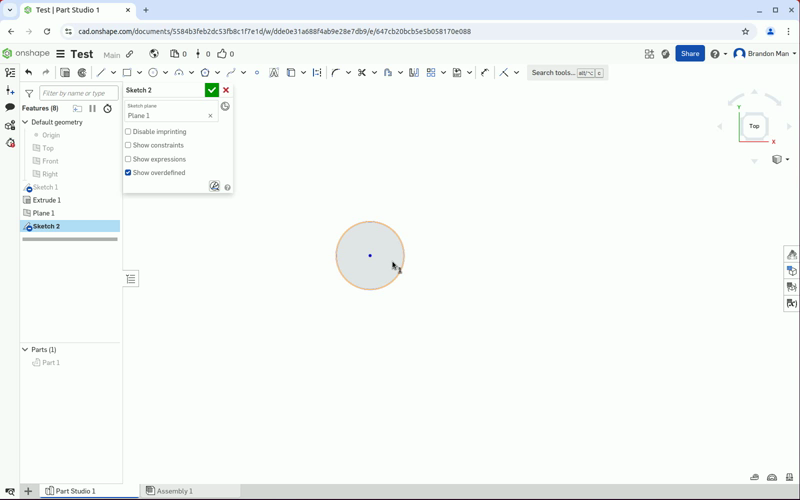
scroll(-6)
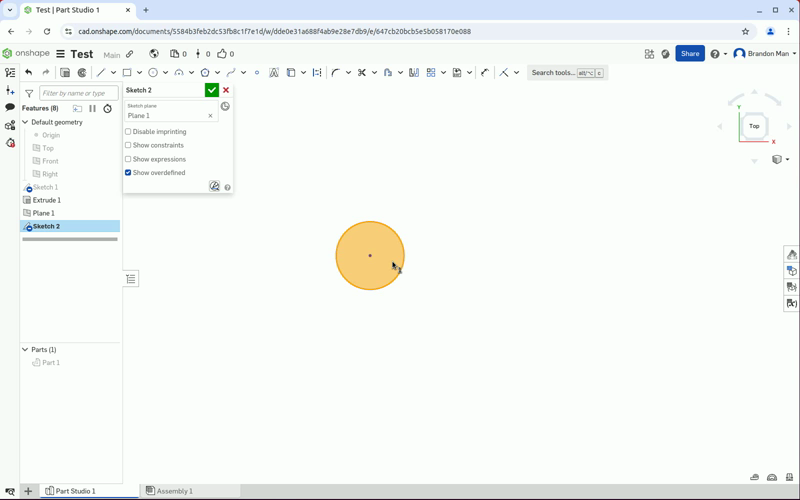
scroll(-6)
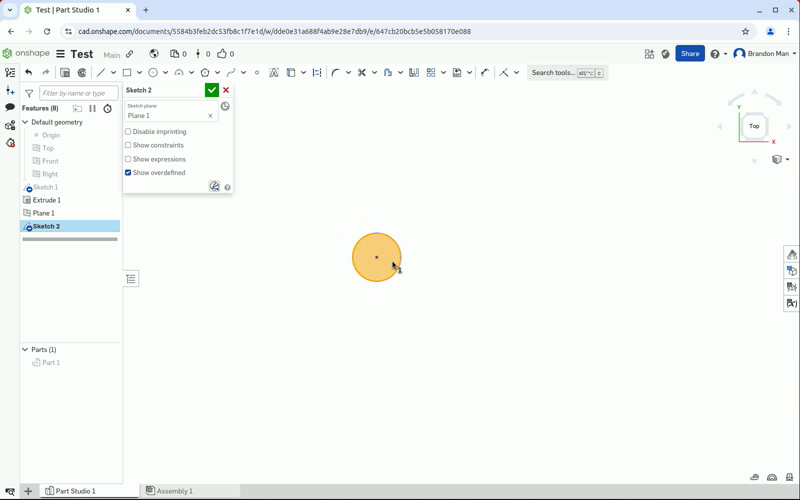
scroll(-6)
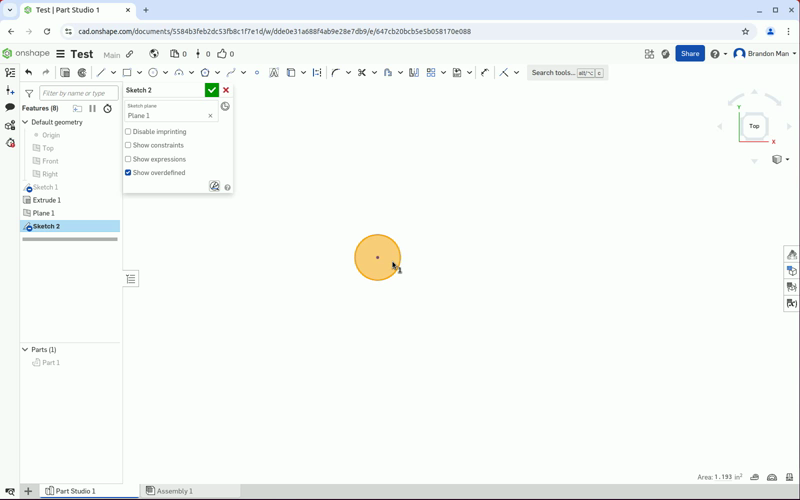
scroll(-6)
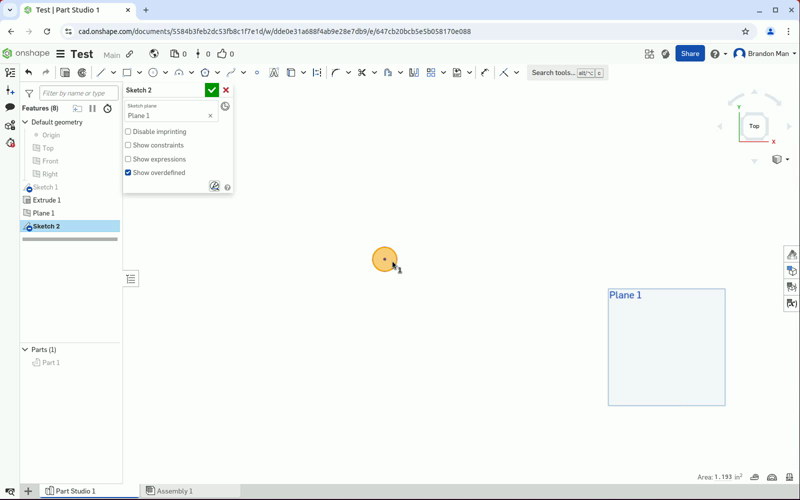
scroll(-6)
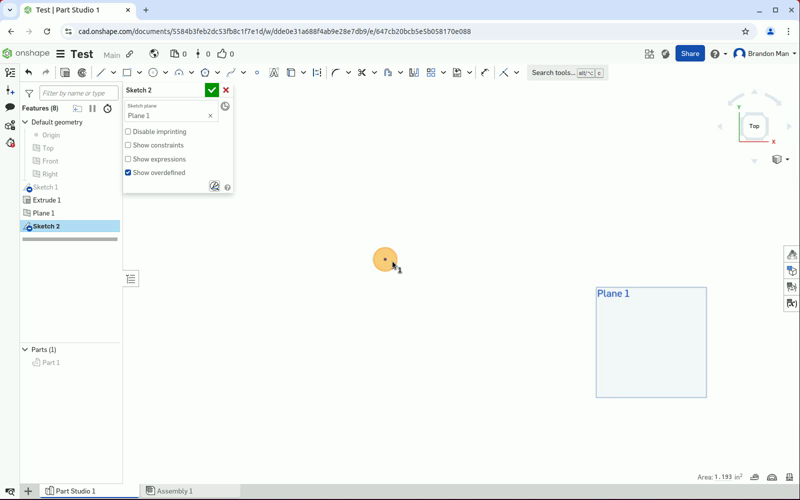
scroll(-6)
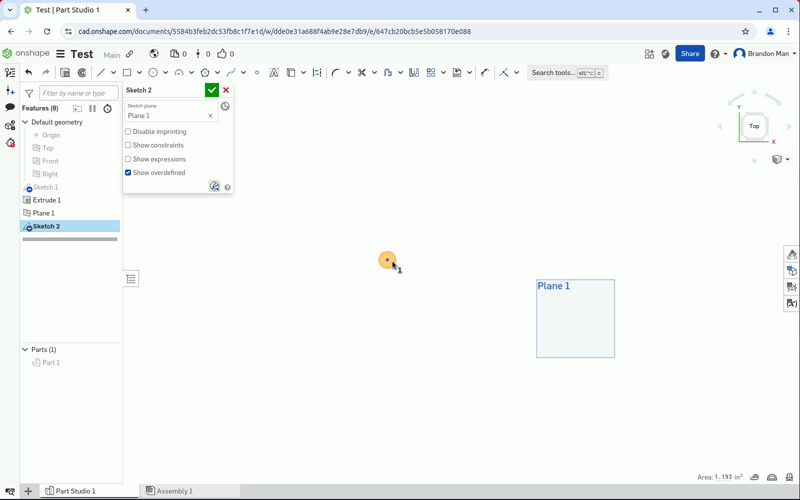
scroll(-6)
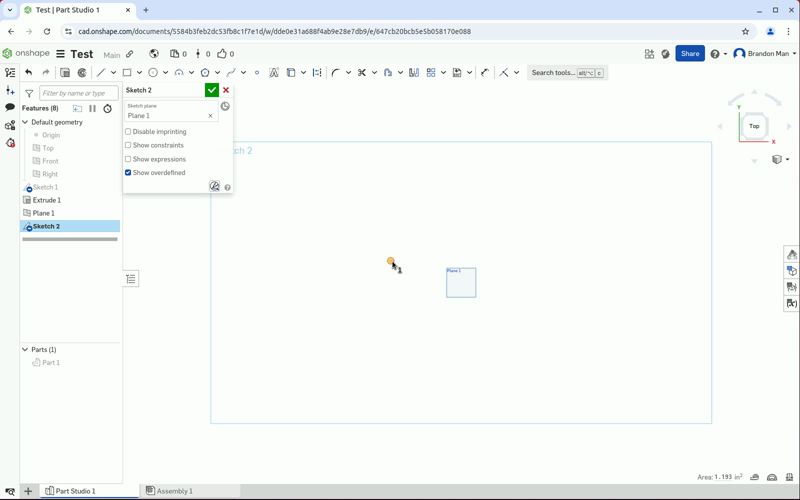
mouse_move(73, 352)
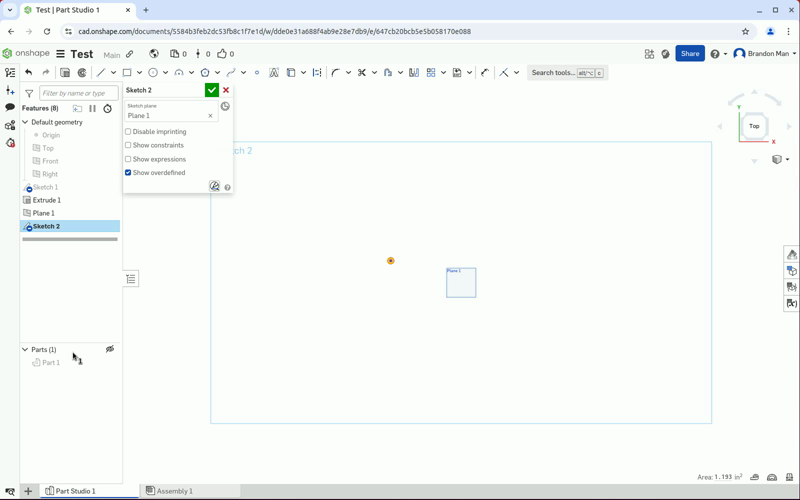
key(shift+y)
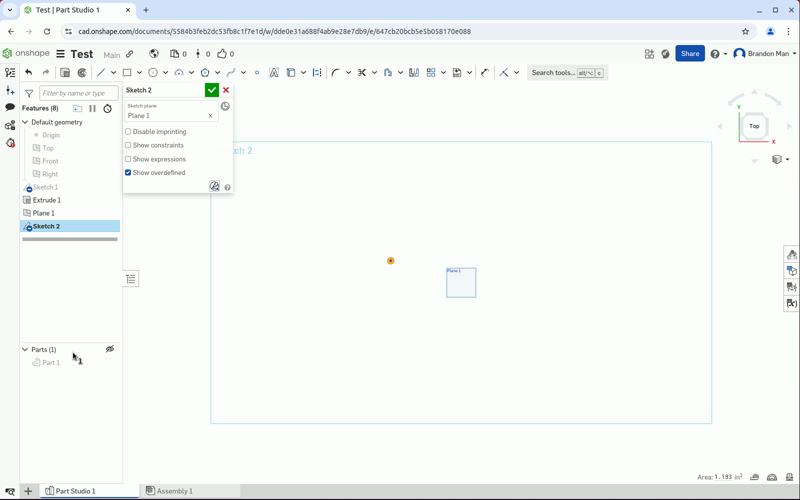
key(shift+e)
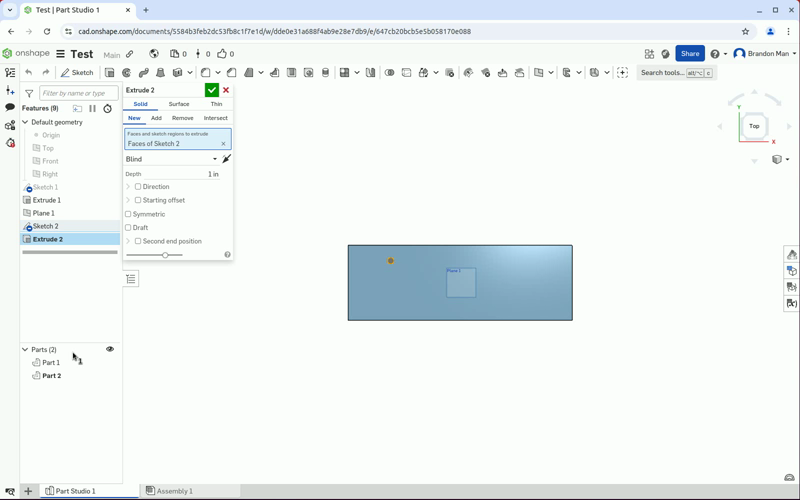
mouse_move(143, 106)
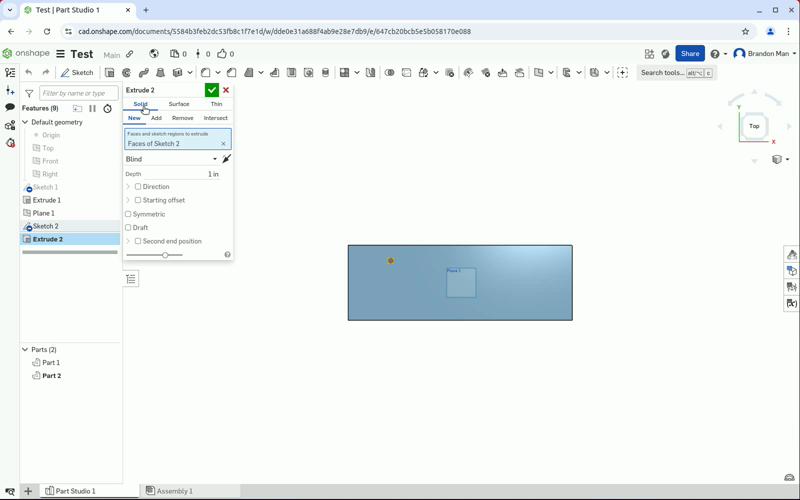
click(143, 106)
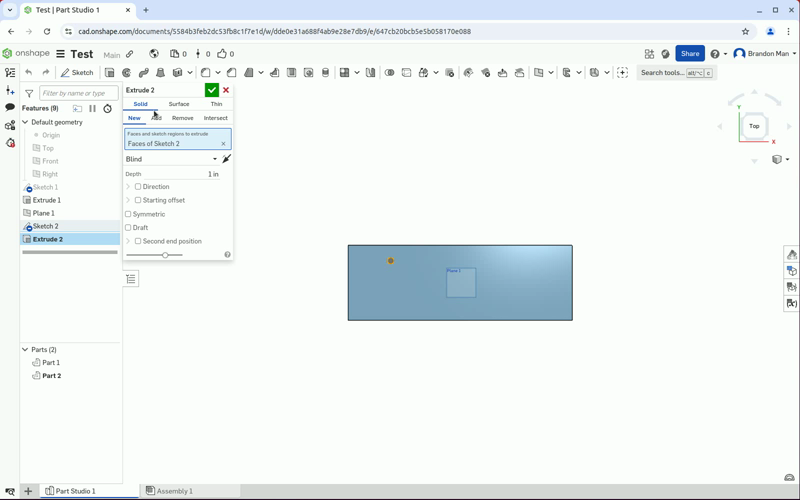
mouse_move(186, 120)
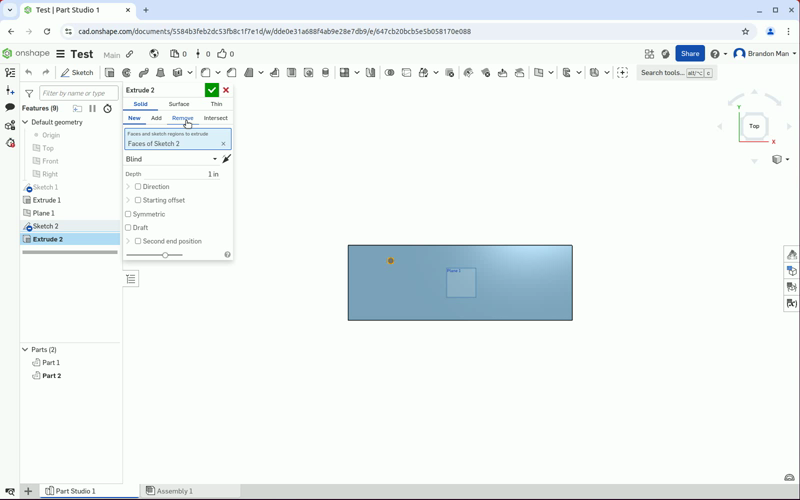
click(186, 120)
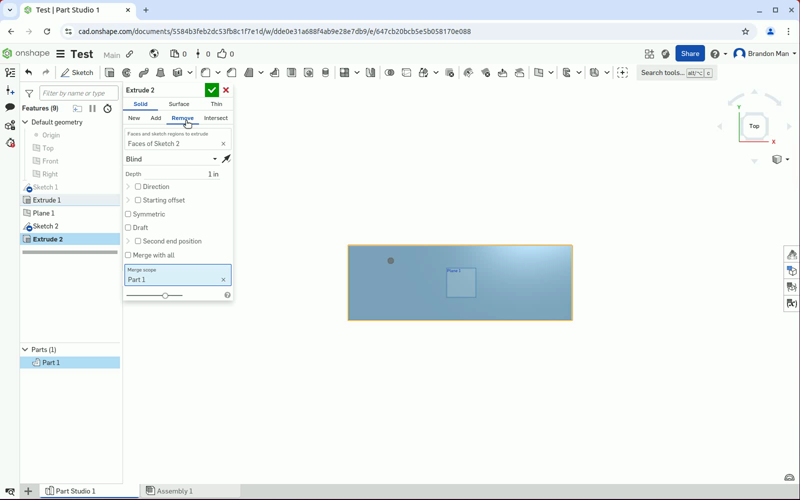
key(tab, 4)
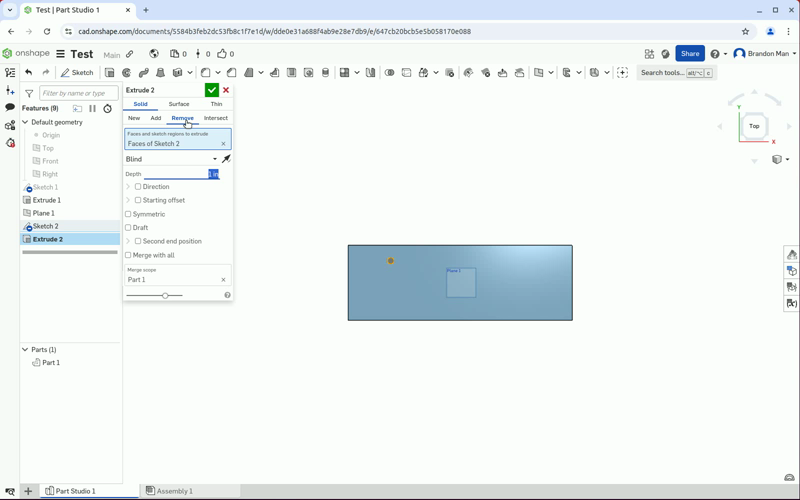
text(5.536)
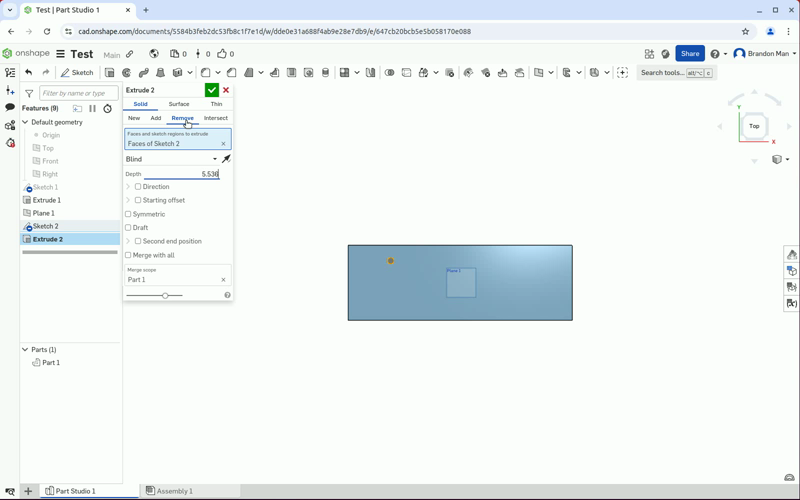
key(tab, 6)
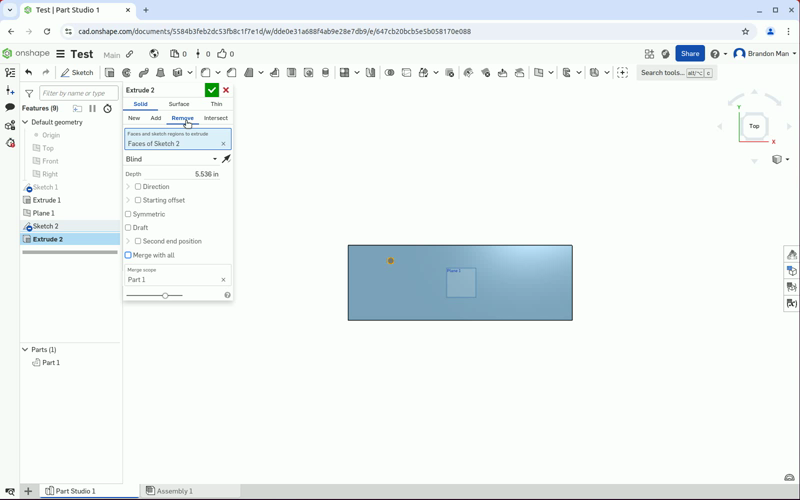
key(space)
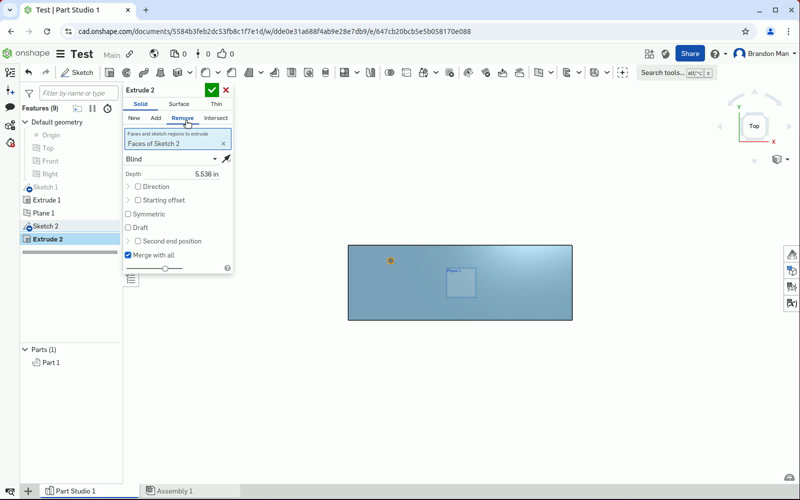
key(enter)
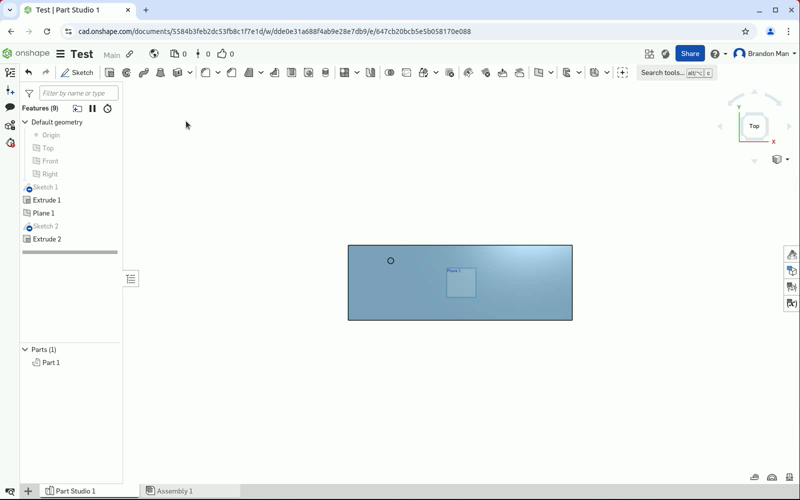
key(shift+h)
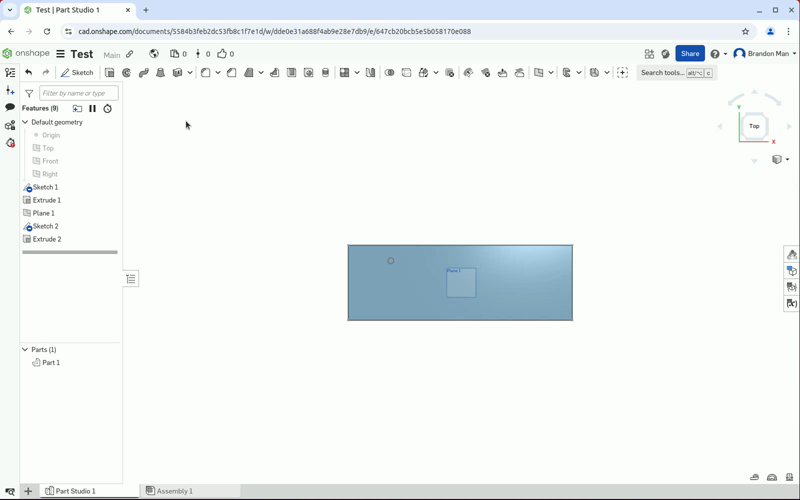
key(shift+h)
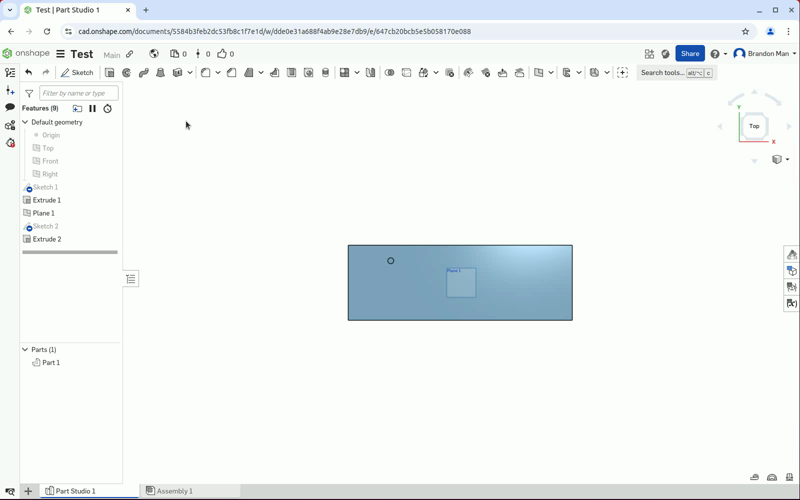
mouse_move(73, 189)
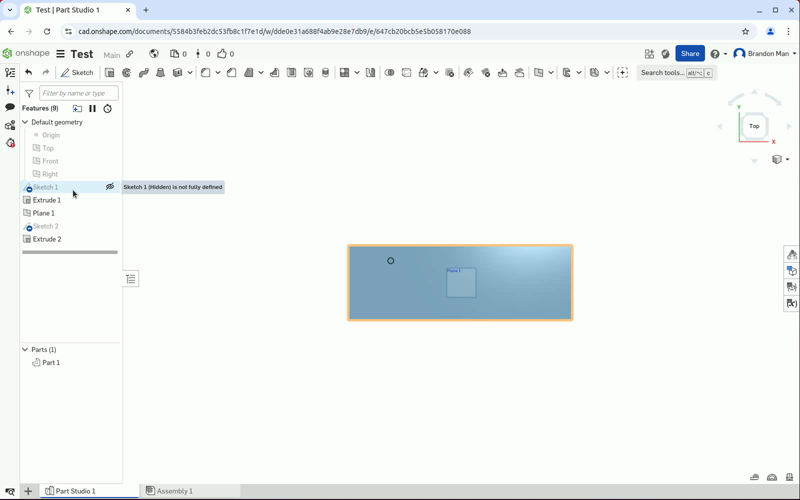
click(73, 189)
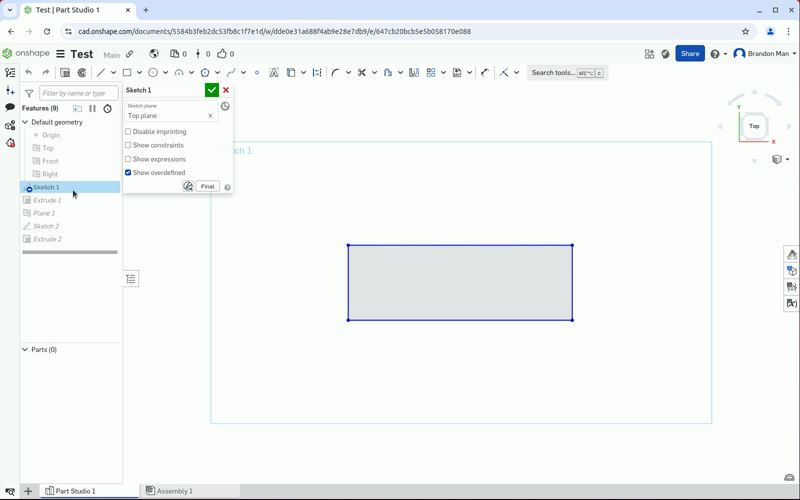
mouse_move(229, 92)
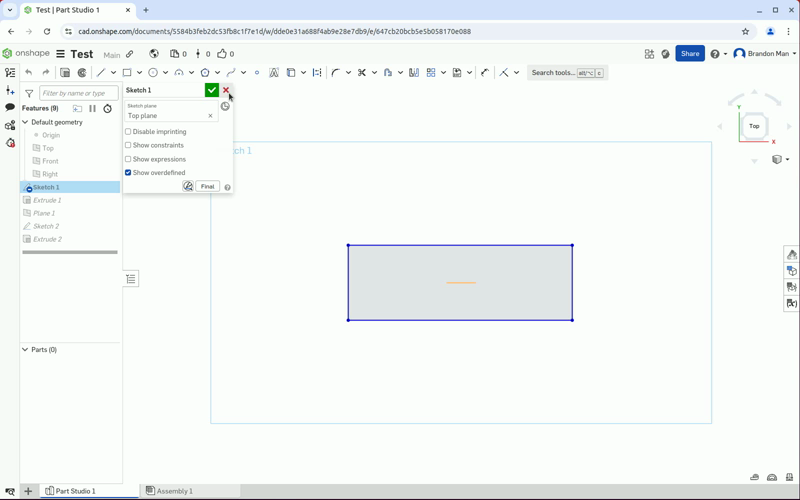
click(229, 92)
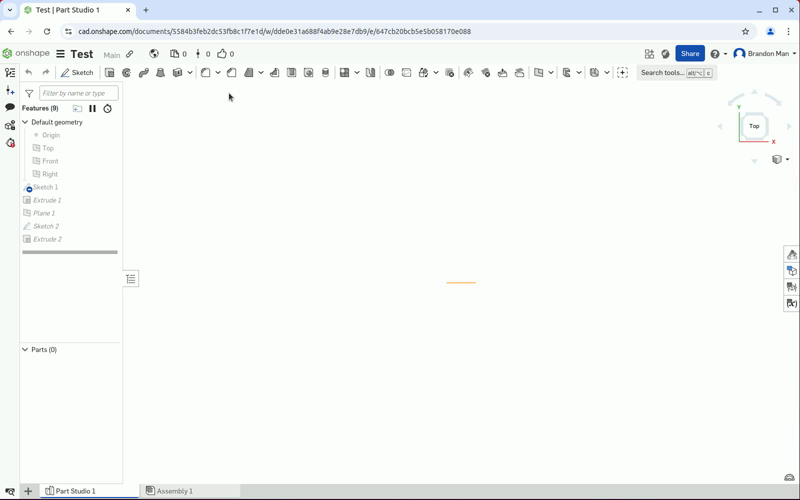
key(shift+s)
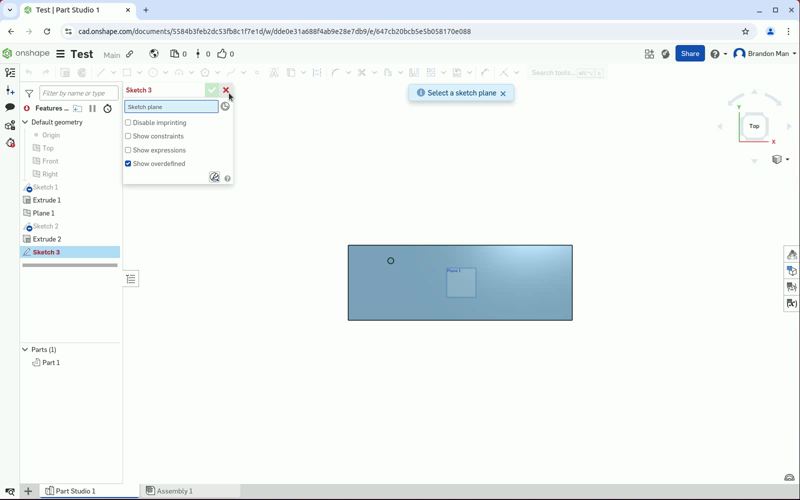
mouse_move(73, 215)
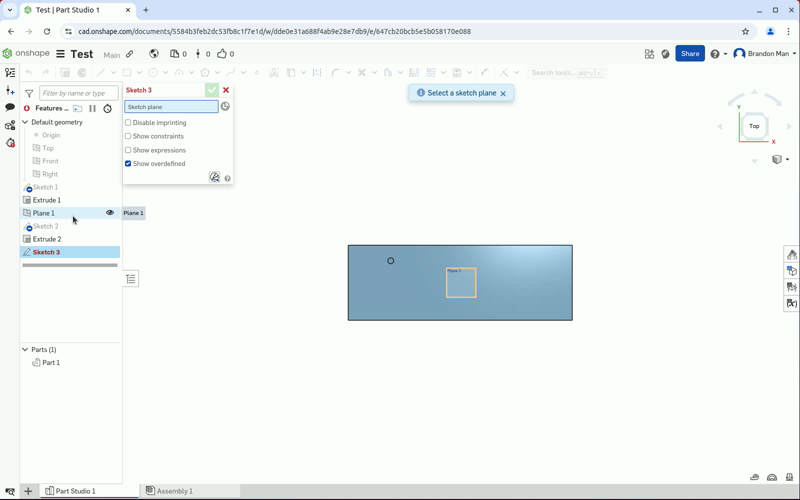
click(73, 215)
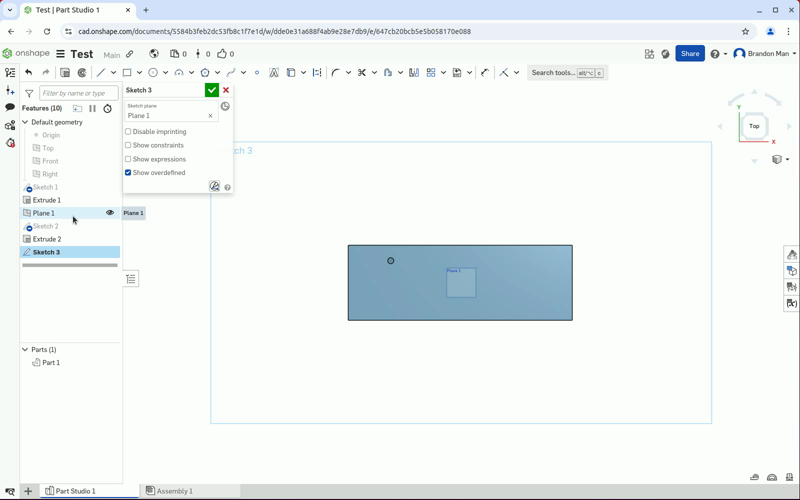
mouse_move(73, 352)
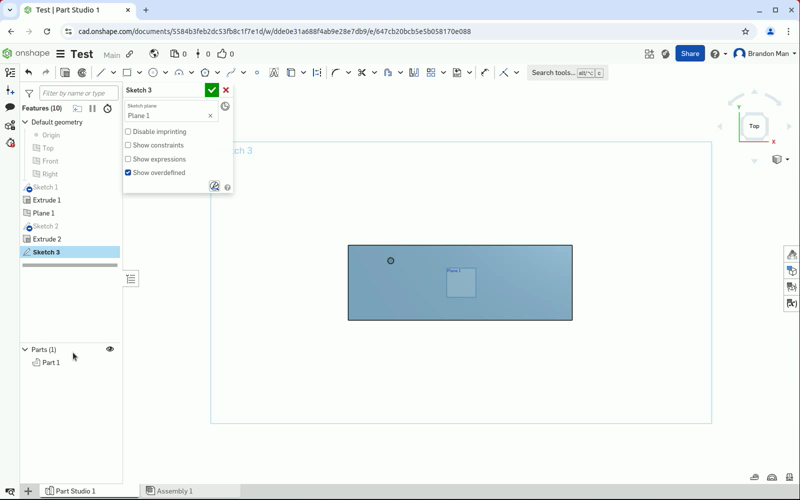
key(y)
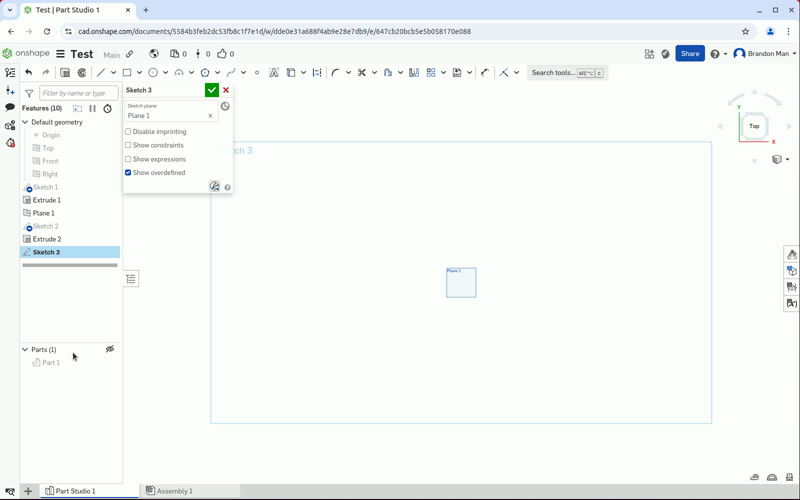
key(c)
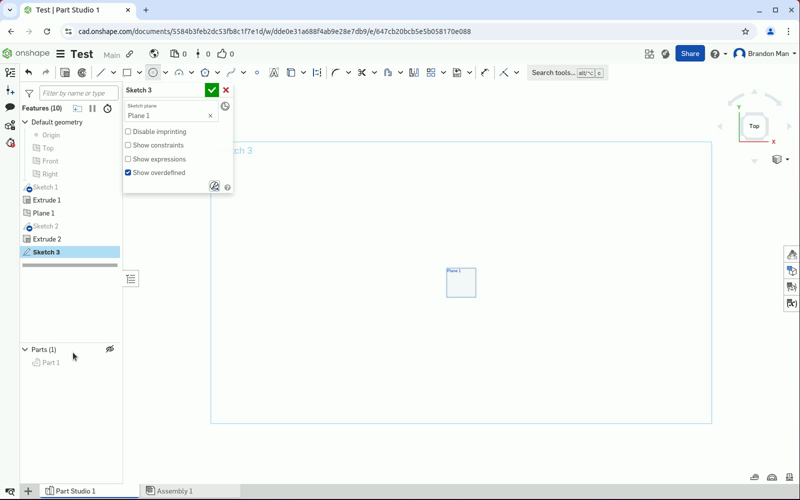
key_down(shift)
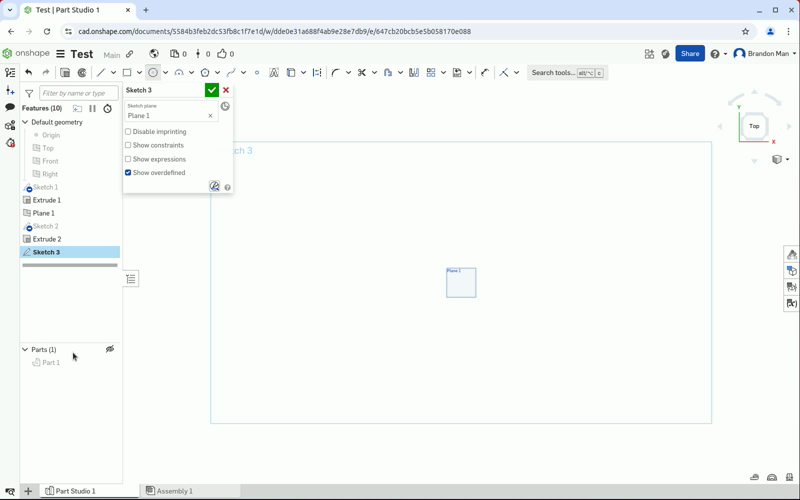
mouse_move(405, 259)
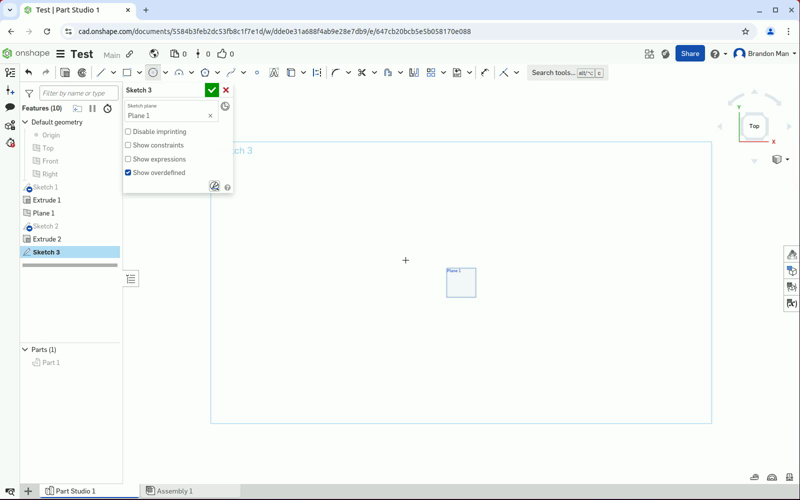
click(405, 259)
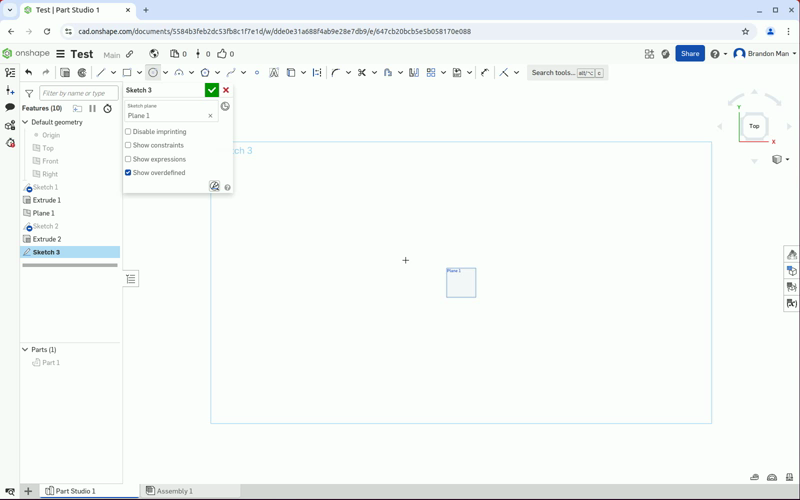
key_up(shift)
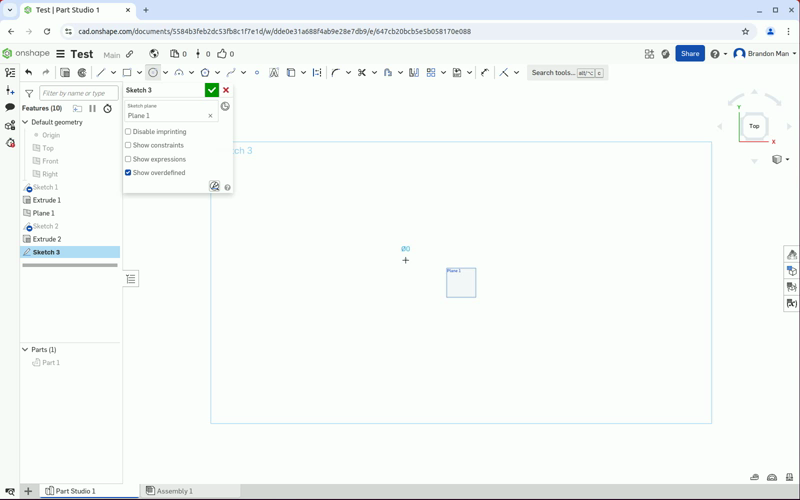
mouse_move(408, 259)
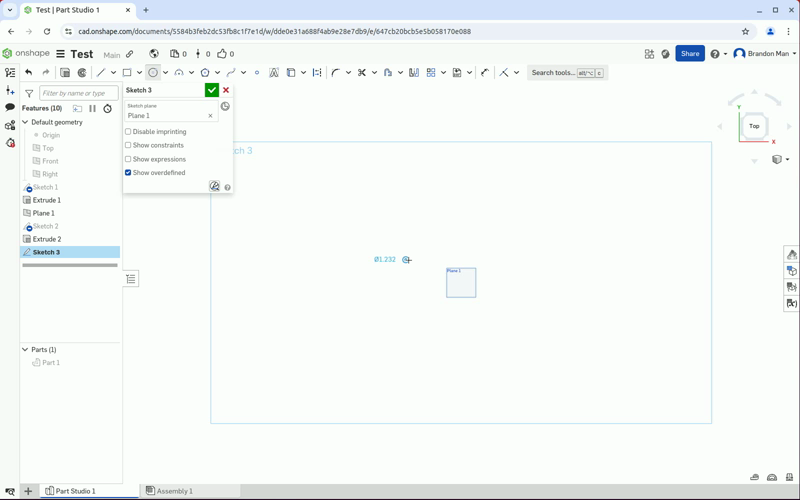
click(408, 259)
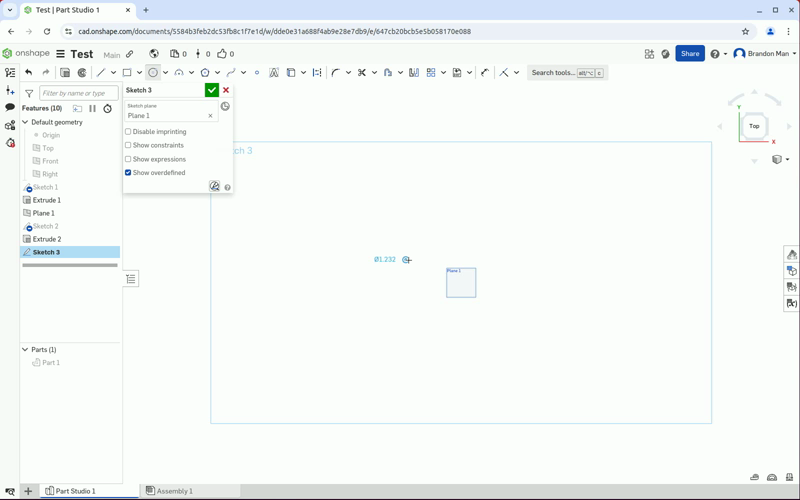
key(esc)
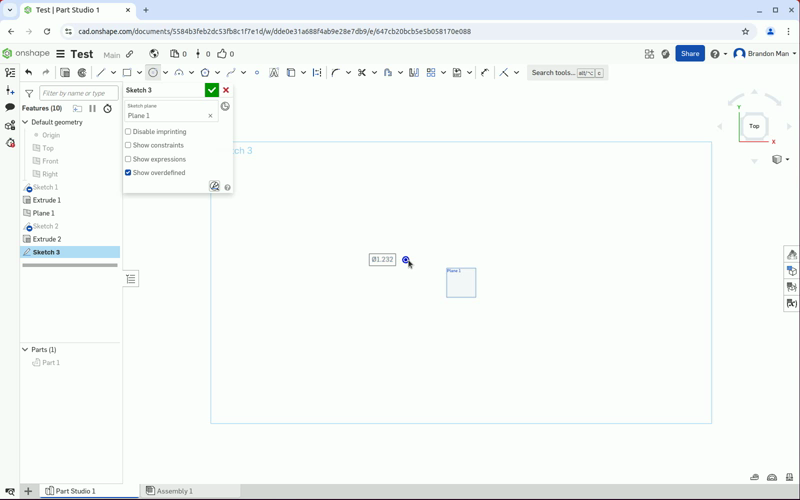
mouse_move(407, 260)
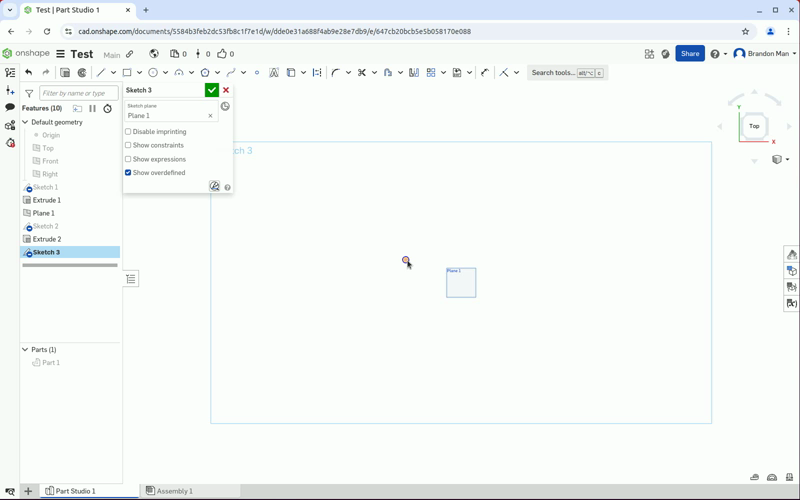
scroll(6)
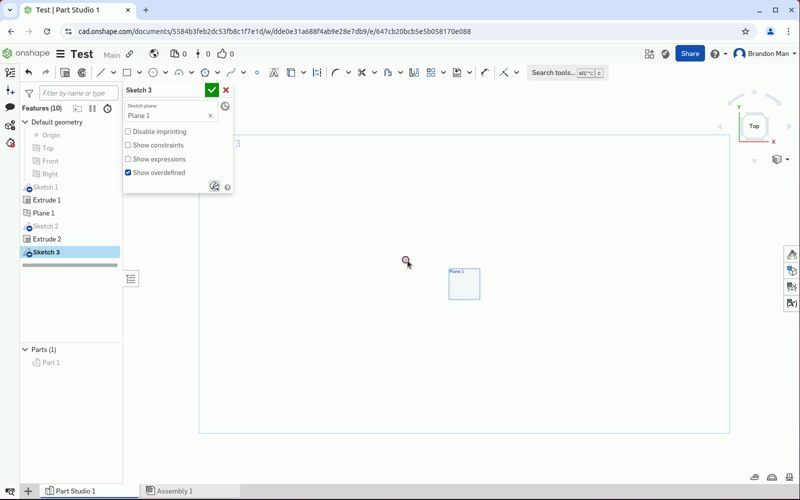
scroll(6)
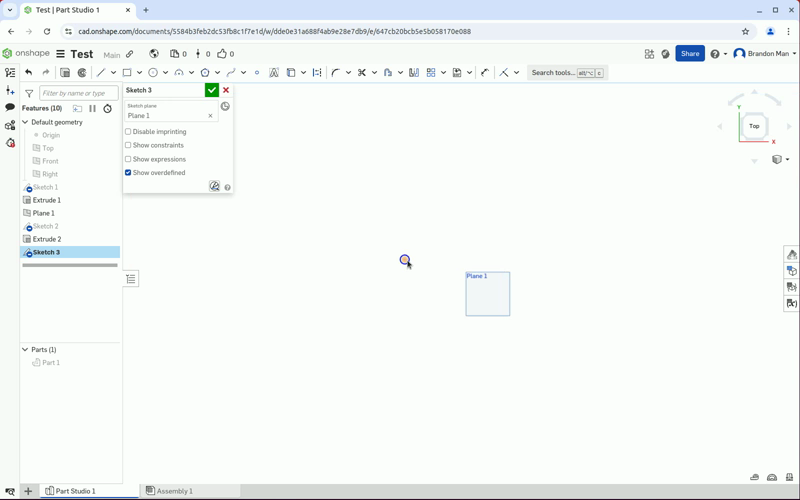
scroll(6)
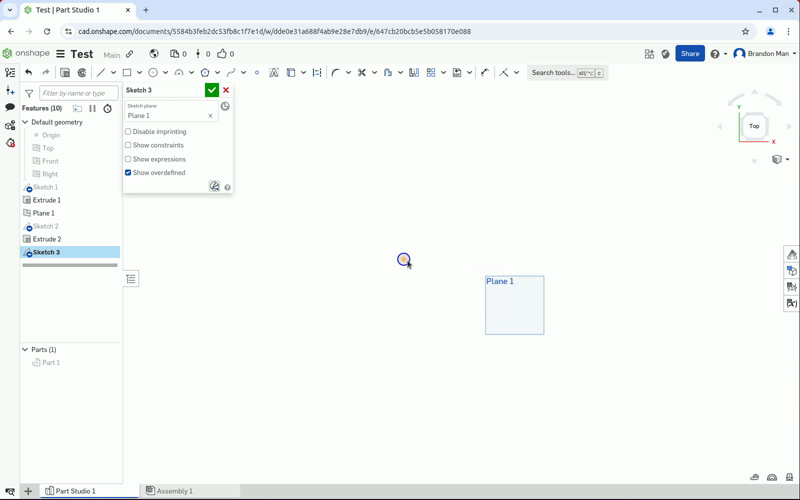
scroll(6)
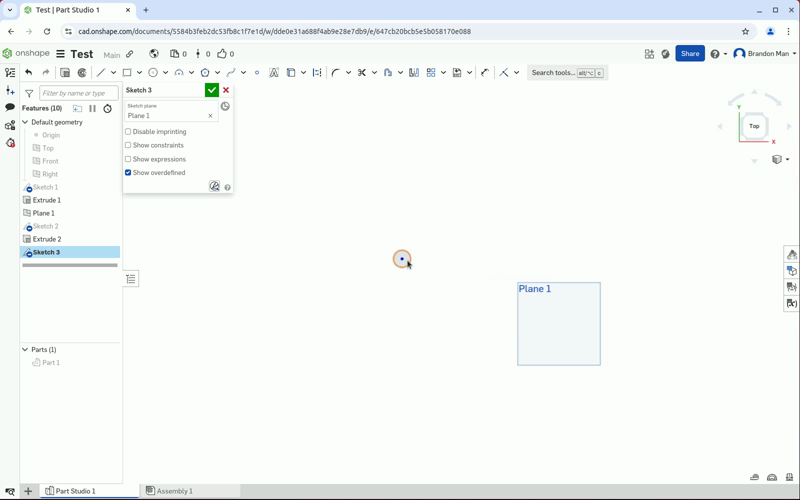
scroll(6)
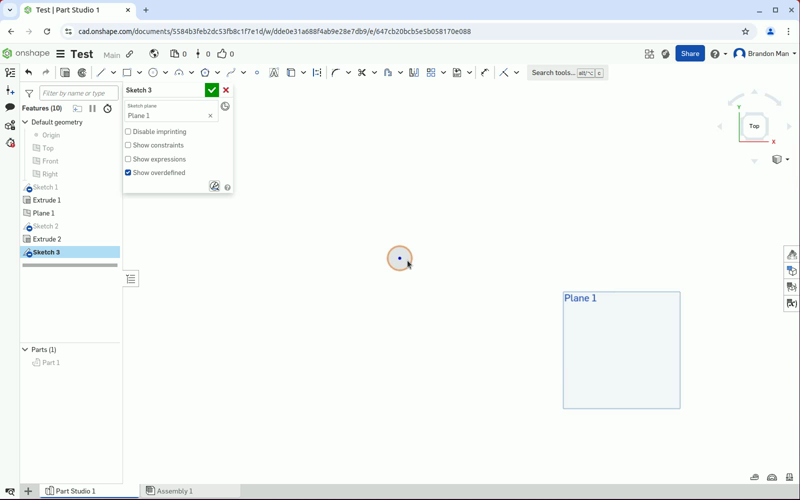
scroll(6)
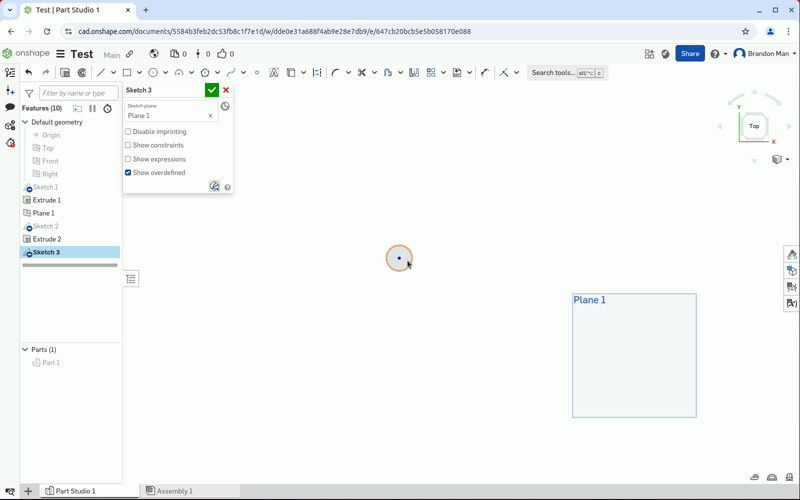
scroll(6)
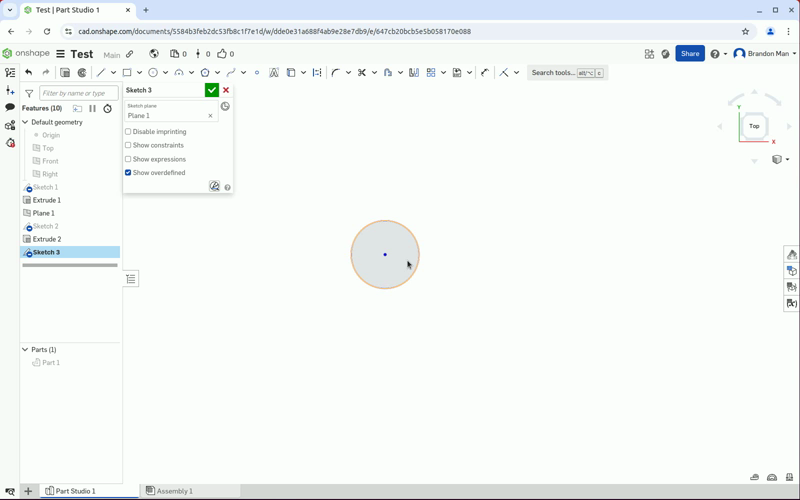
click(407, 260)
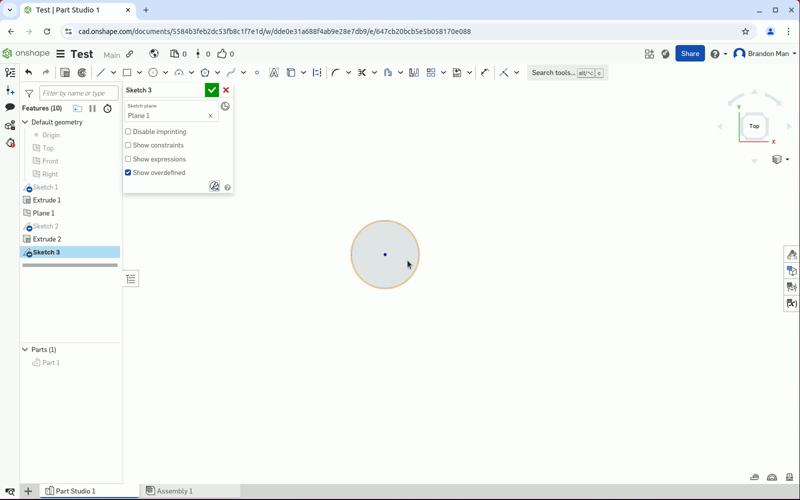
scroll(-6)
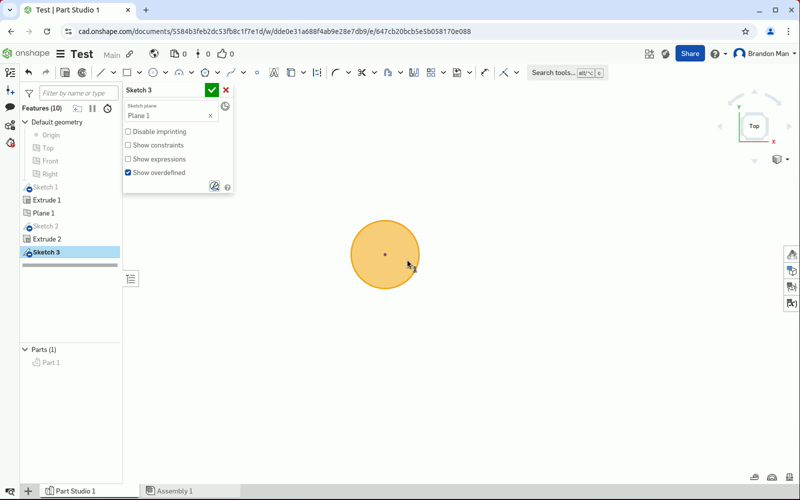
scroll(-6)
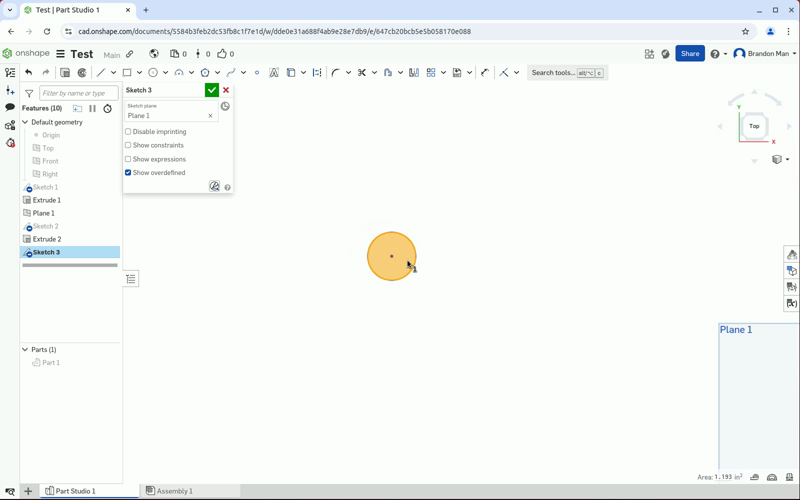
scroll(-6)
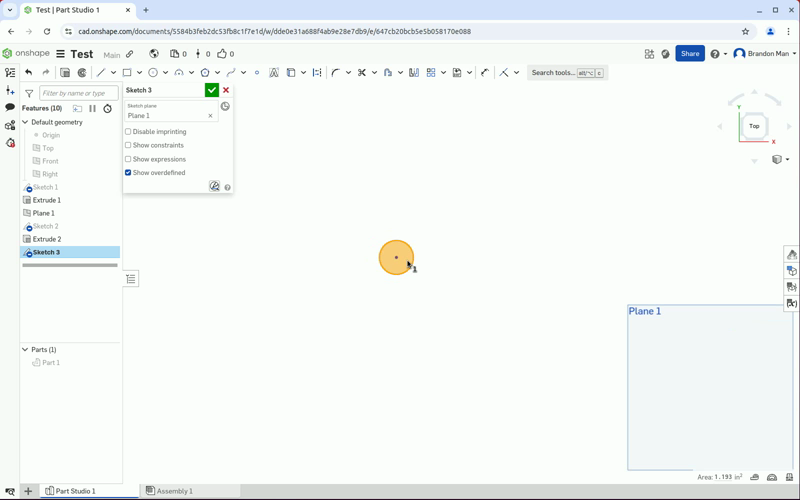
scroll(-6)
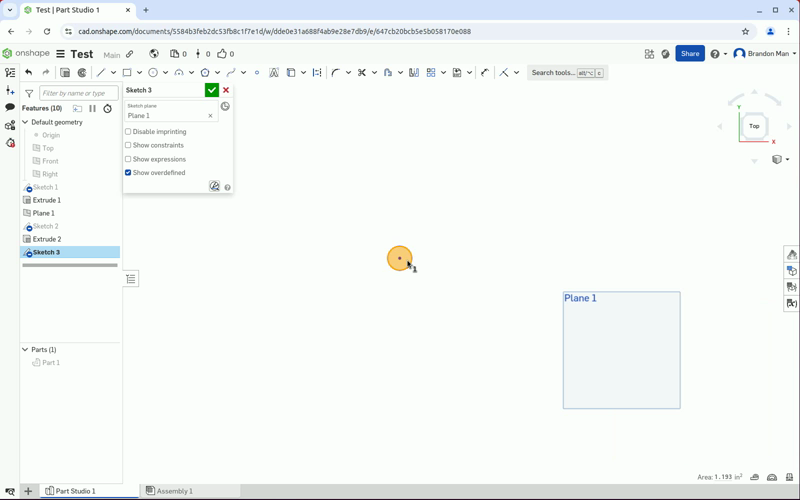
scroll(-6)
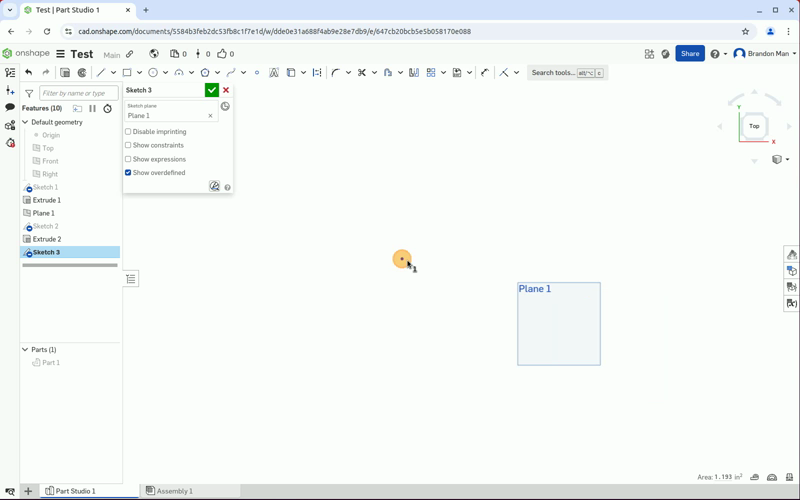
scroll(-6)
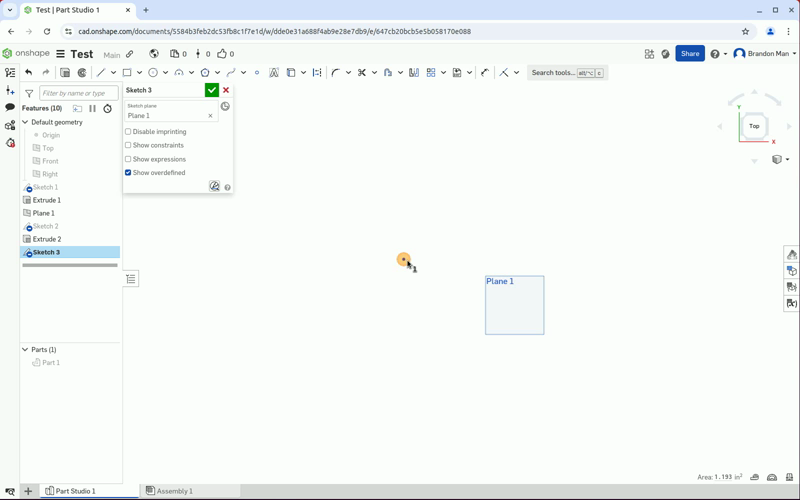
scroll(-6)
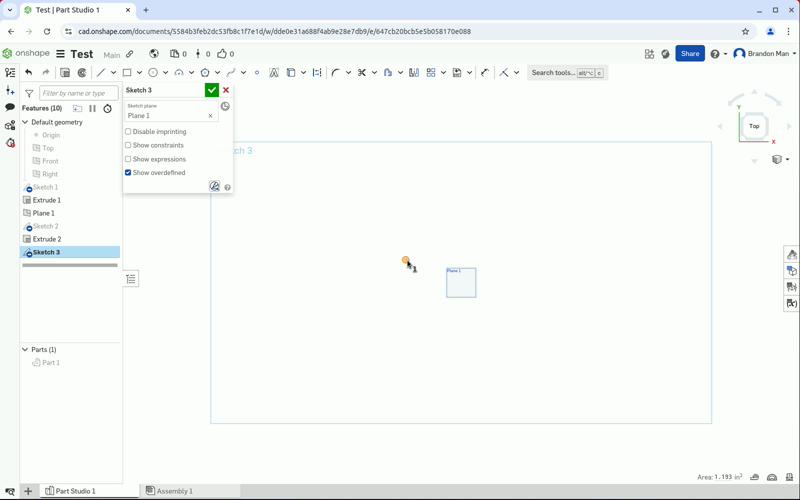
mouse_move(73, 352)
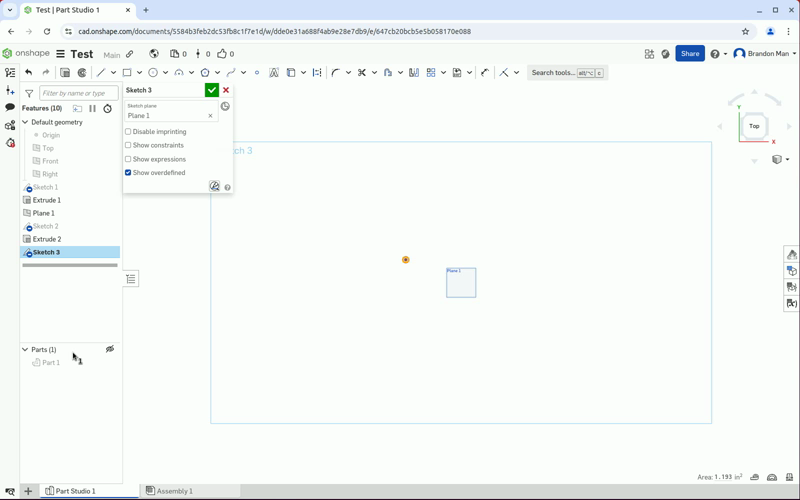
key(shift+y)
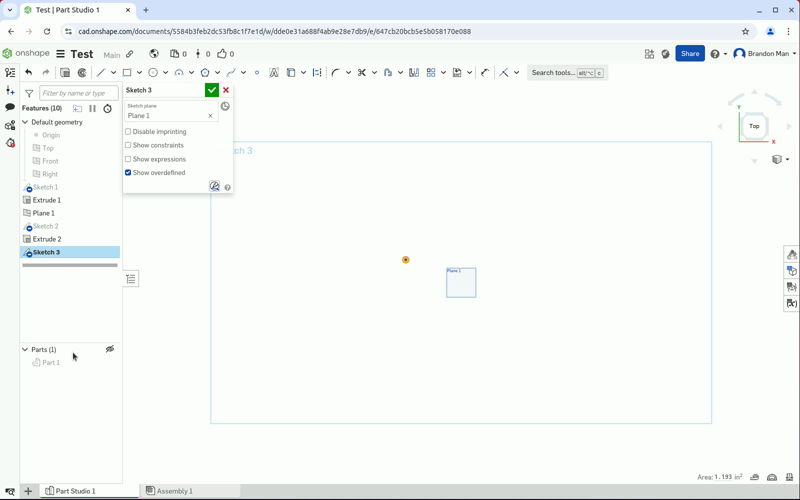
key(shift+e)
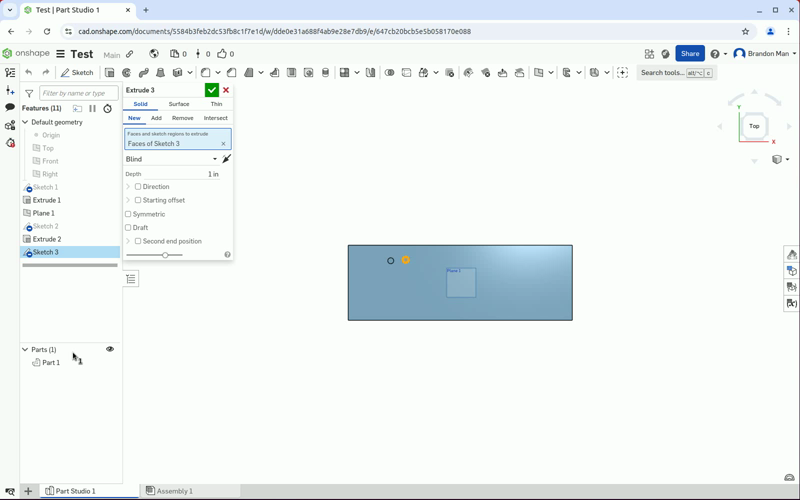
mouse_move(143, 106)
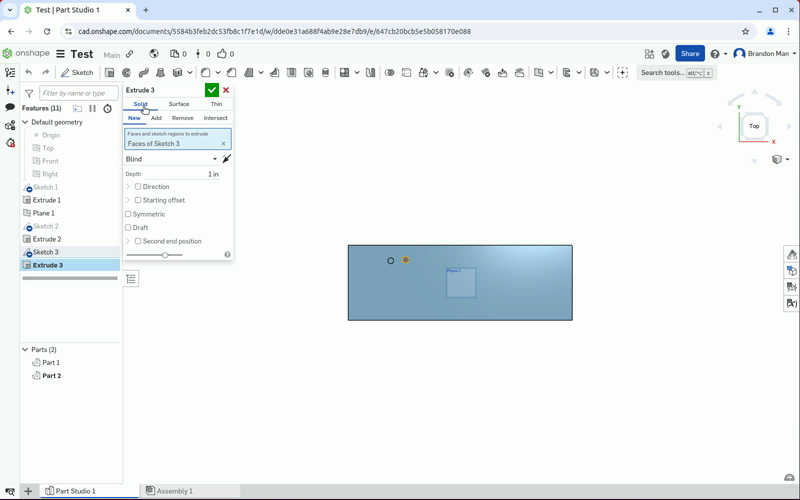
click(143, 106)
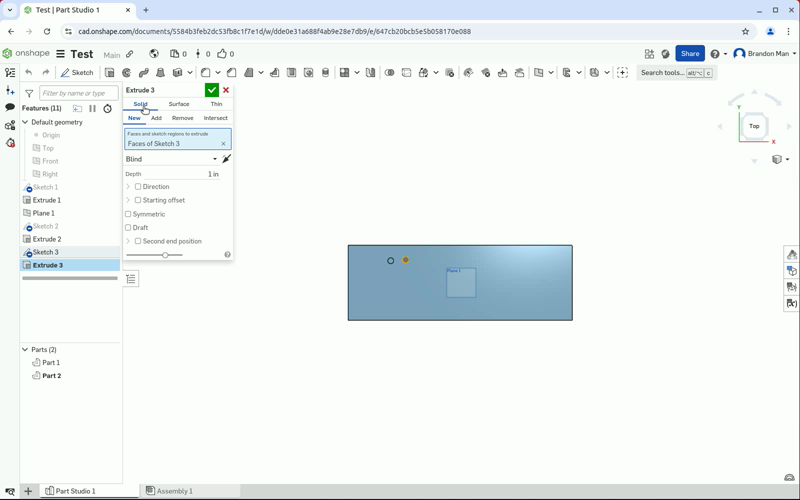
mouse_move(186, 120)
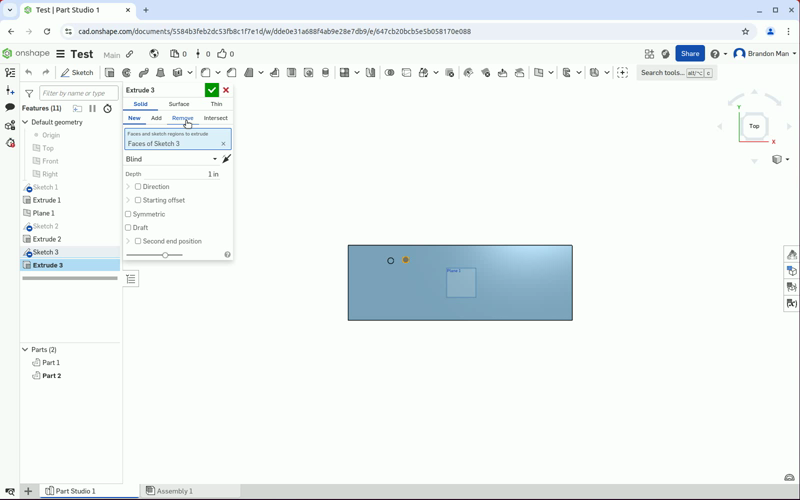
click(186, 120)
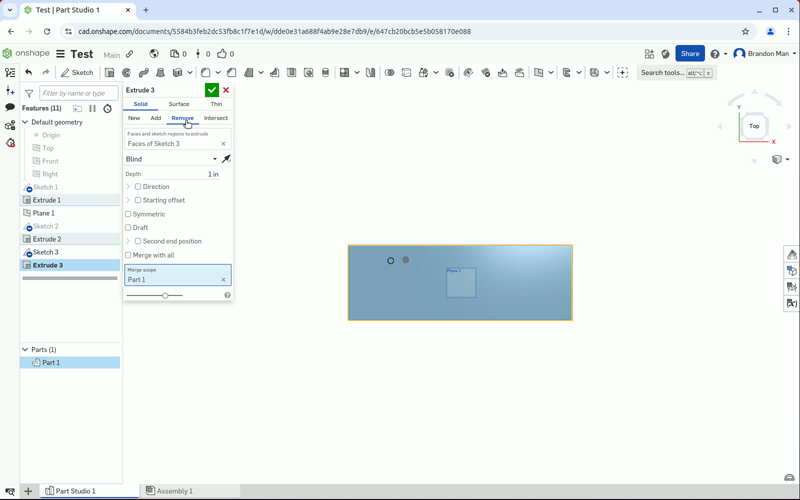
key(tab, 4)
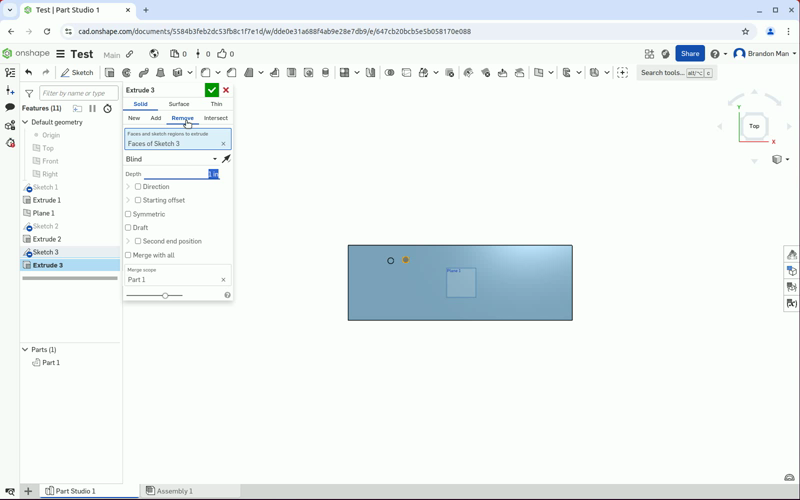
text(5.536)
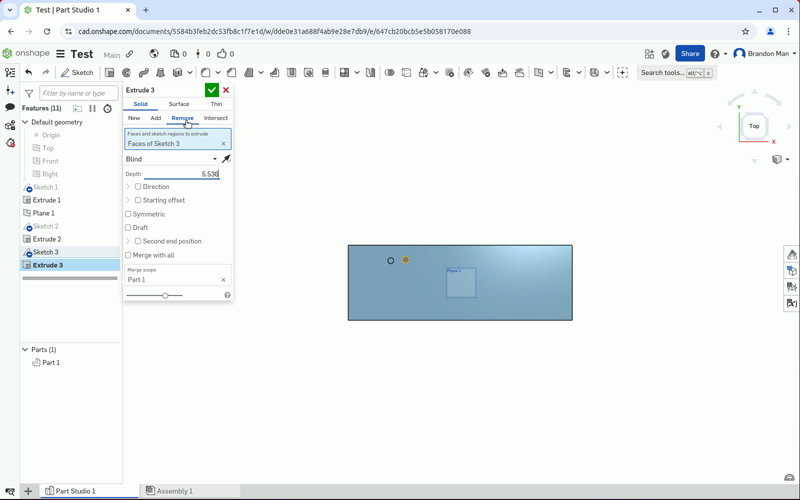
key(tab, 6)
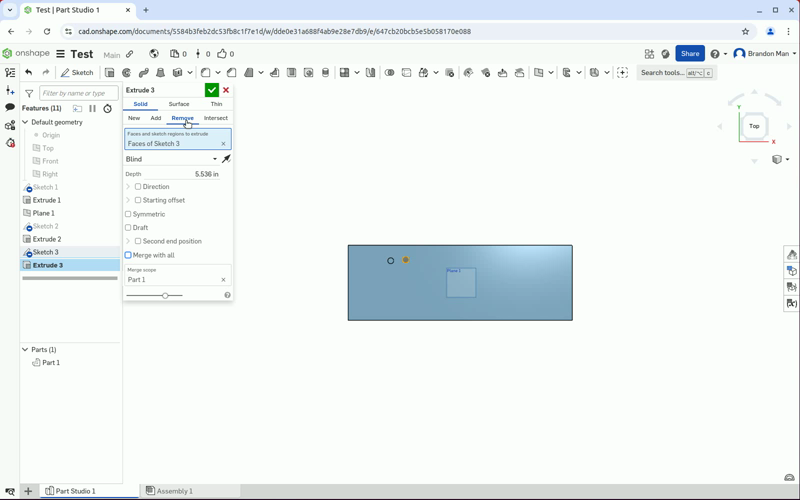
key(space)
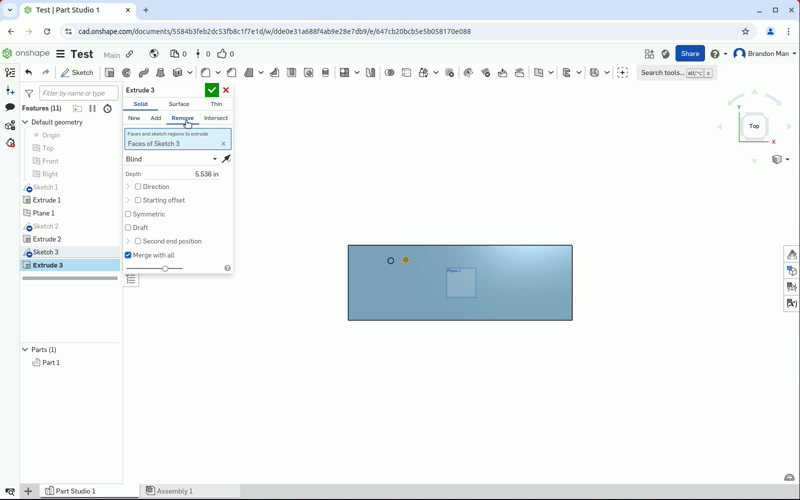
key(enter)
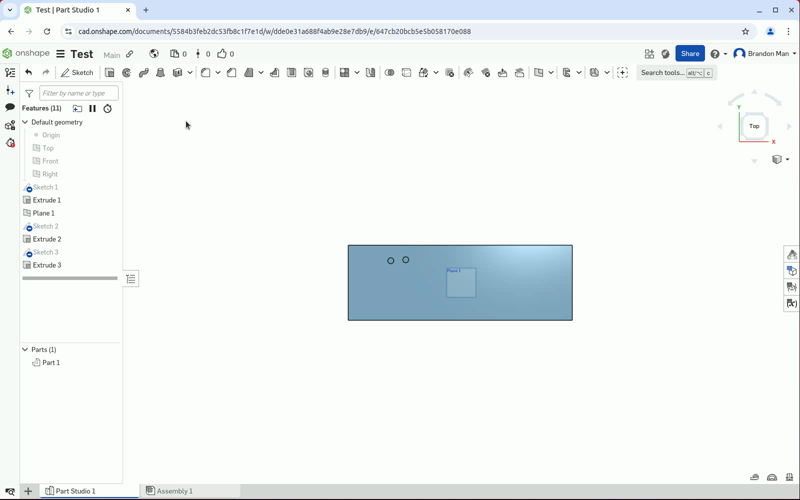
key(shift+h)
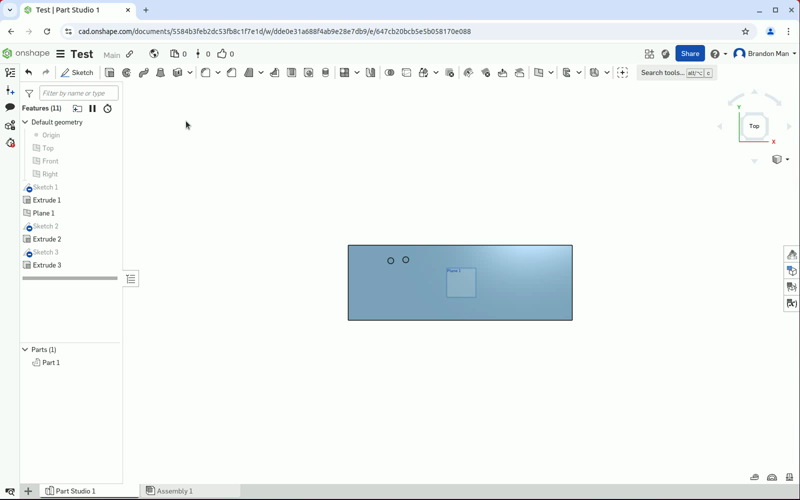
key(shift+h)
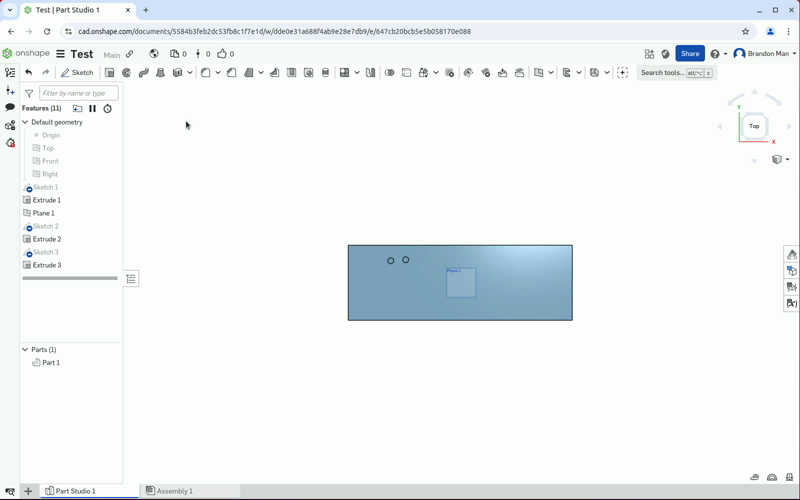
mouse_move(73, 189)
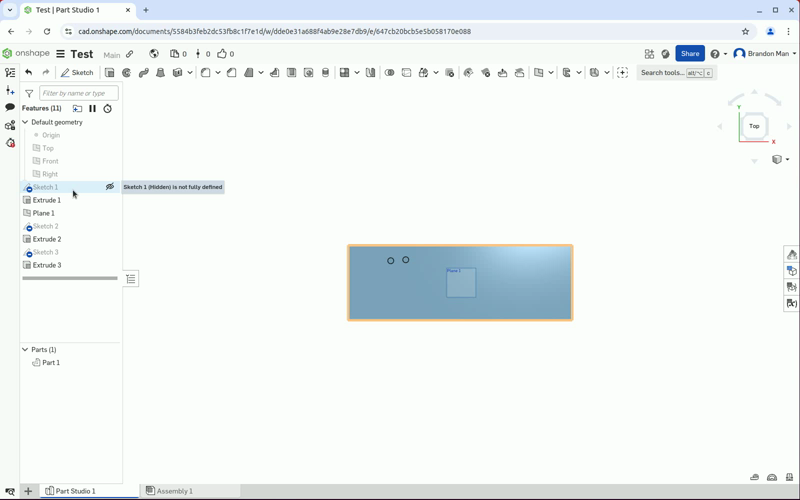
click(73, 189)
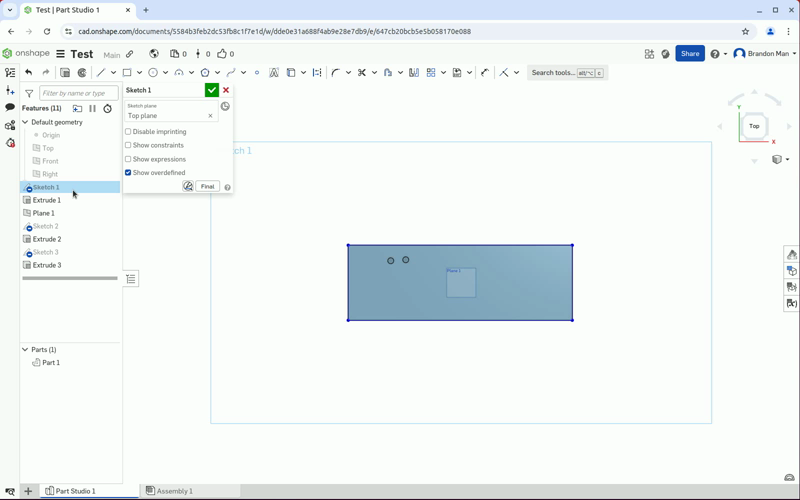
mouse_move(229, 92)
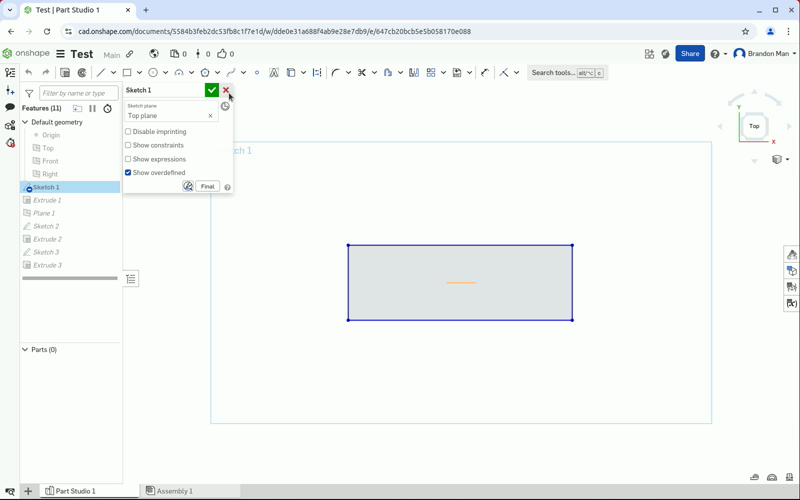
click(229, 92)
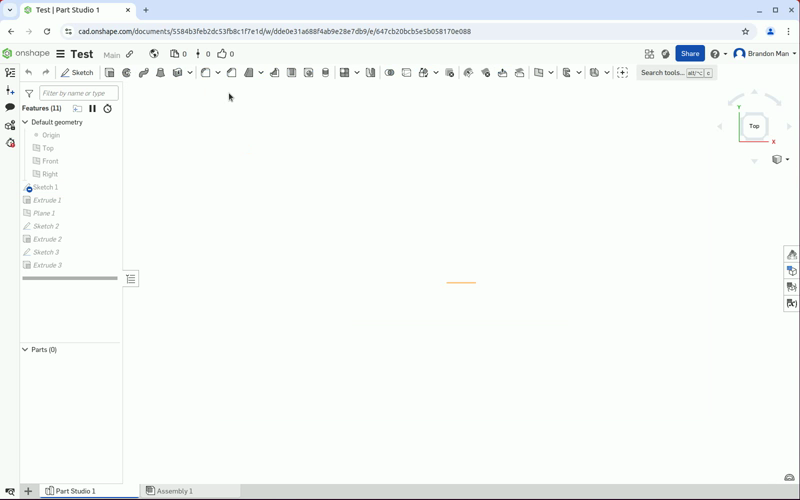
key(shift+s)
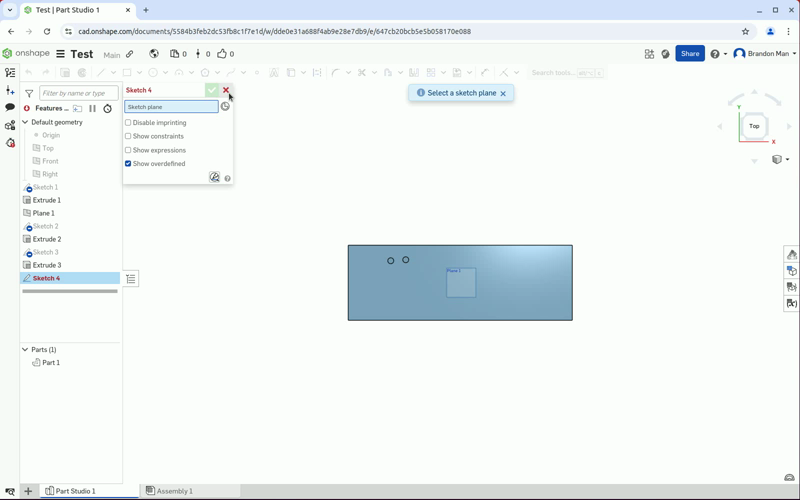
mouse_move(73, 215)
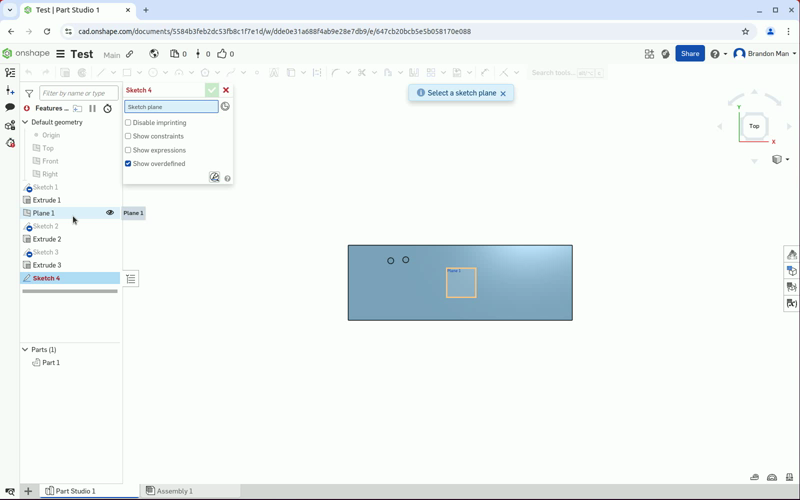
click(73, 215)
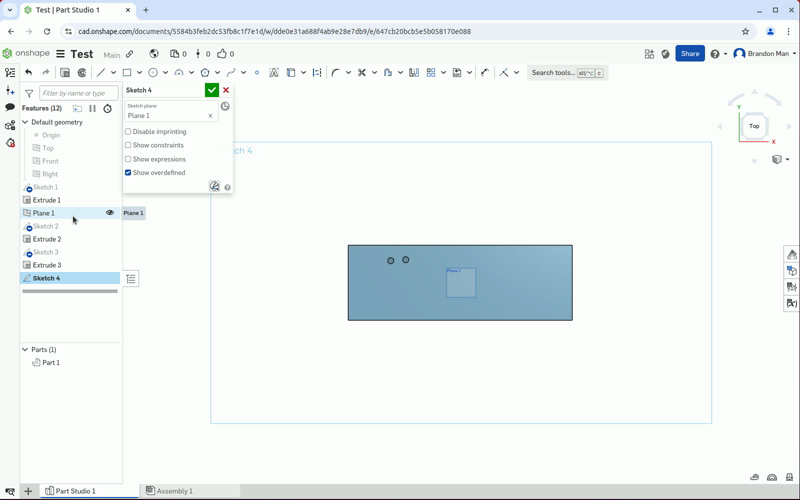
mouse_move(73, 352)
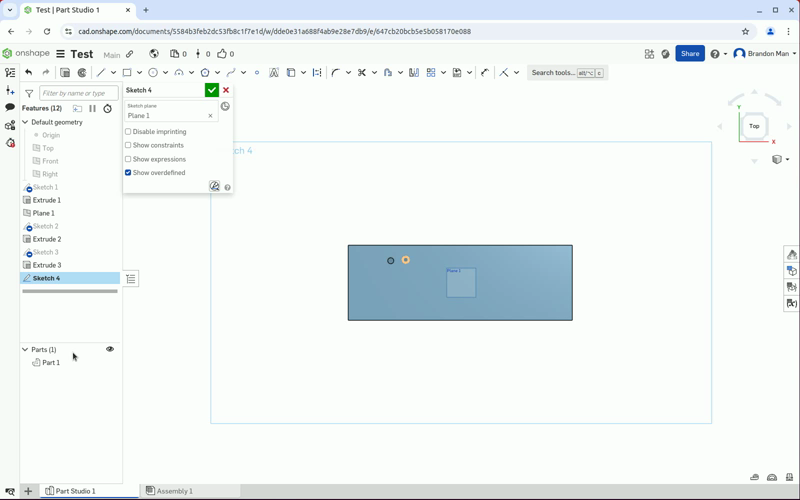
key(y)
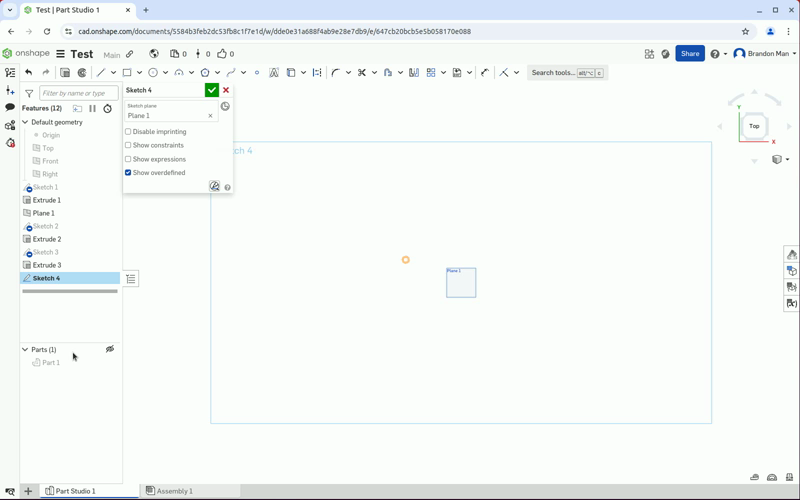
key(c)
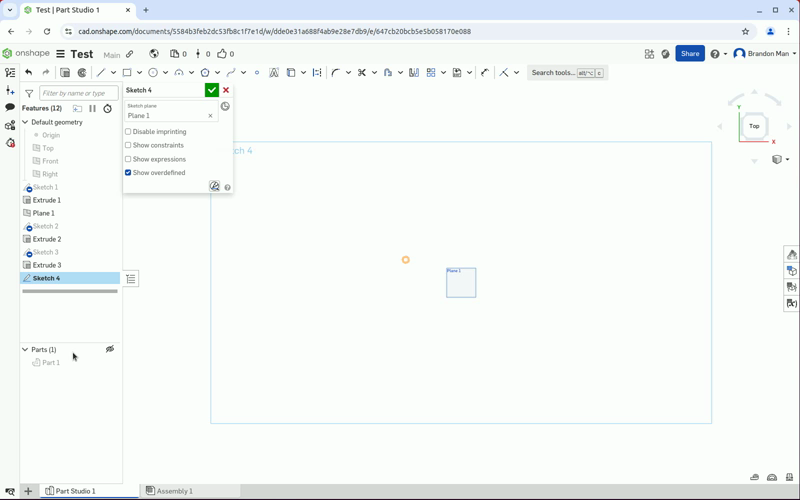
key_down(shift)
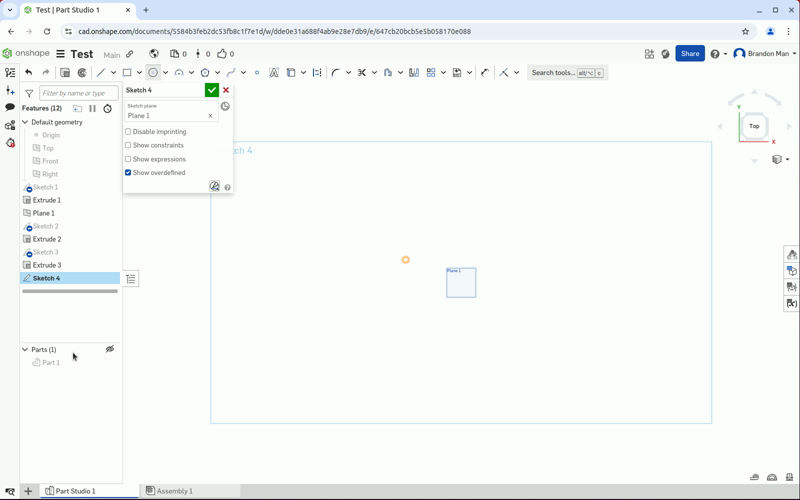
mouse_move(419, 258)
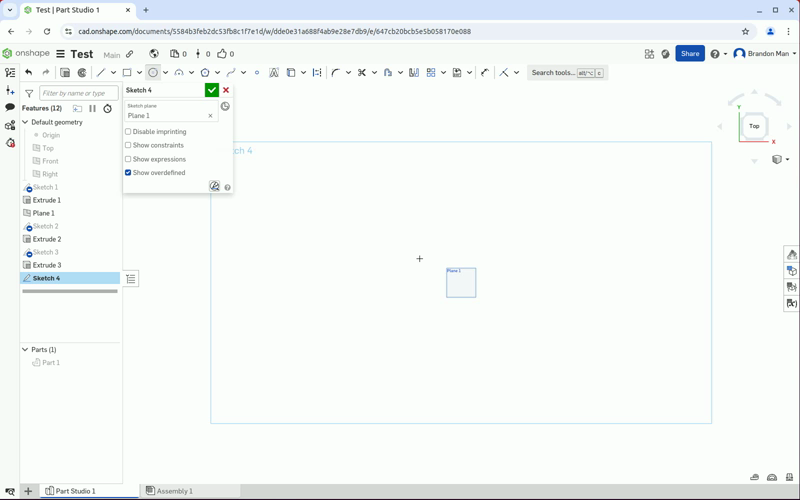
click(419, 258)
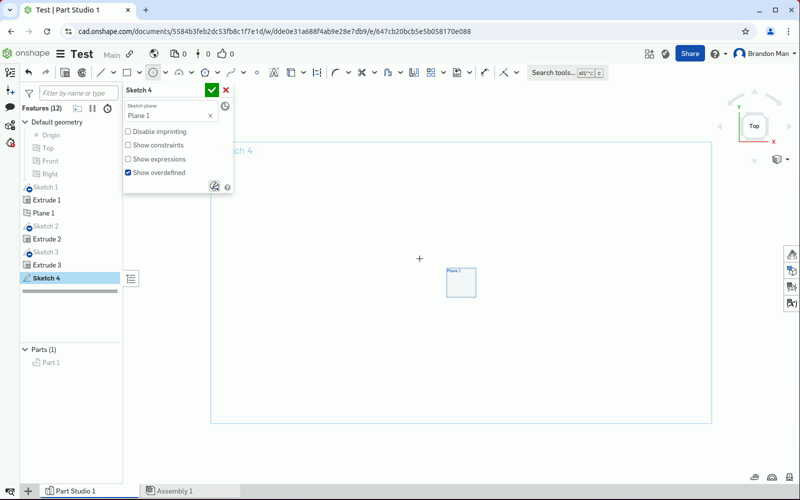
key_up(shift)
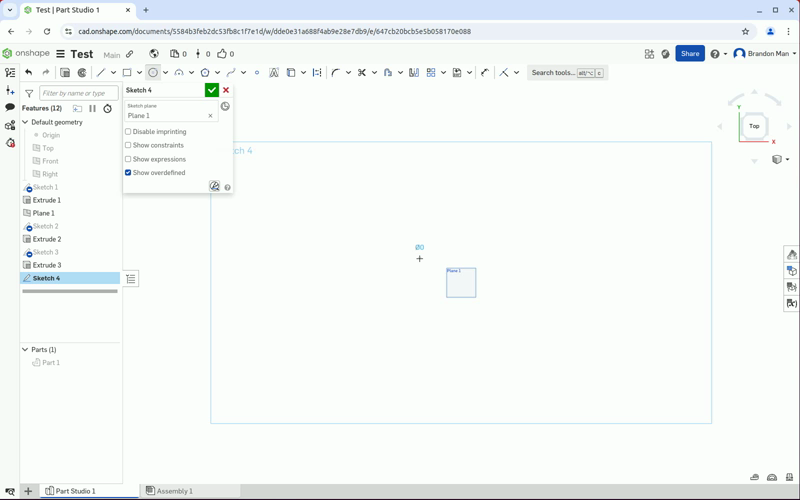
mouse_move(422, 258)
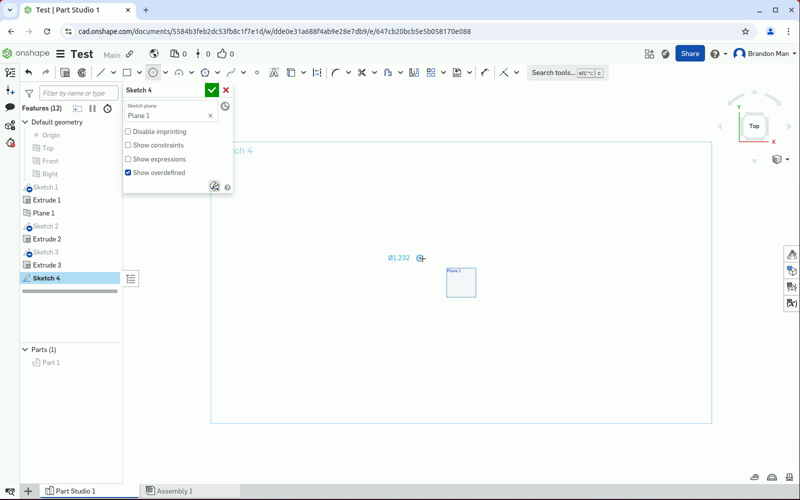
click(422, 258)
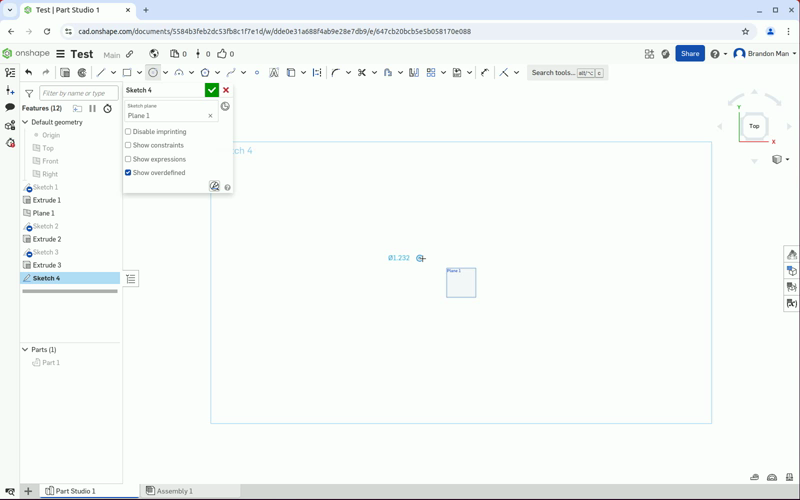
key(esc)
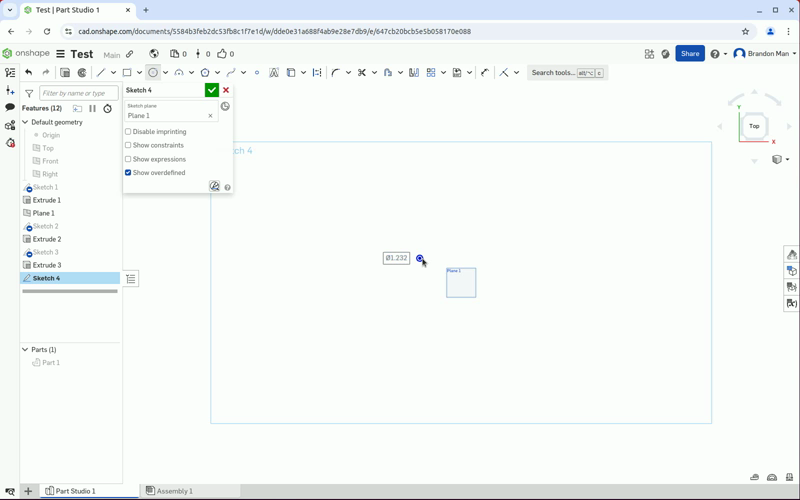
mouse_move(421, 260)
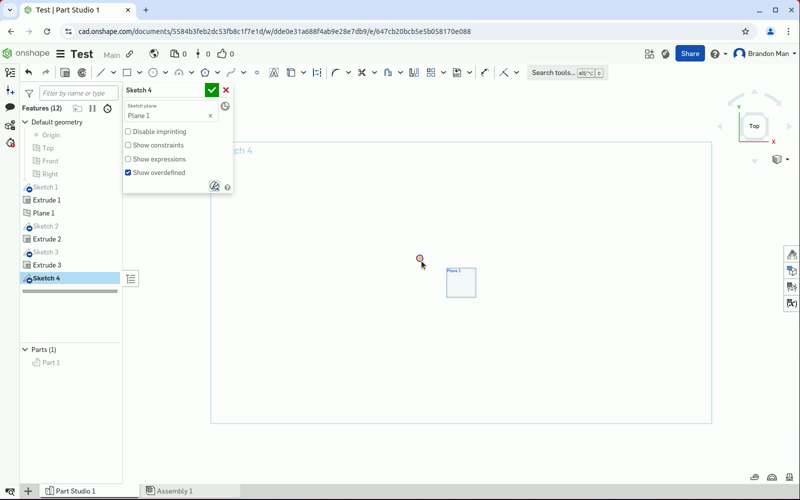
scroll(6)
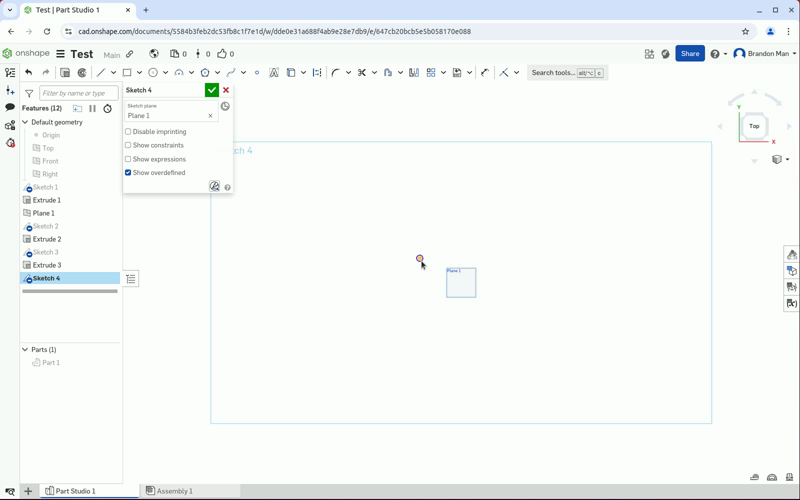
scroll(6)
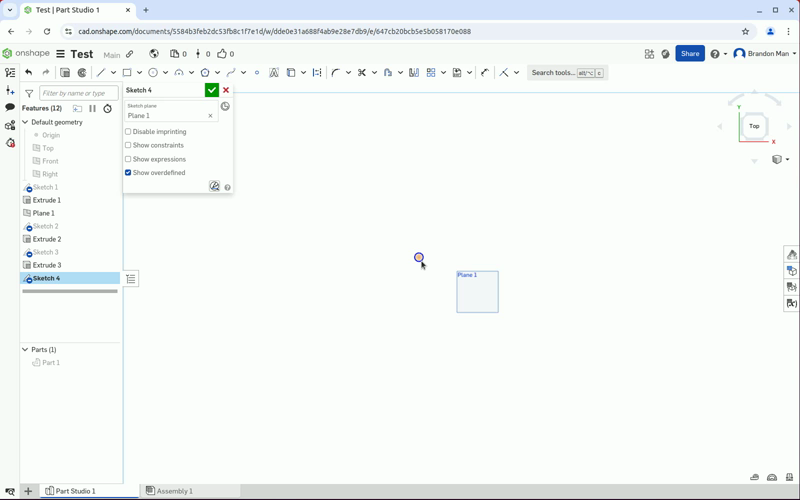
scroll(6)
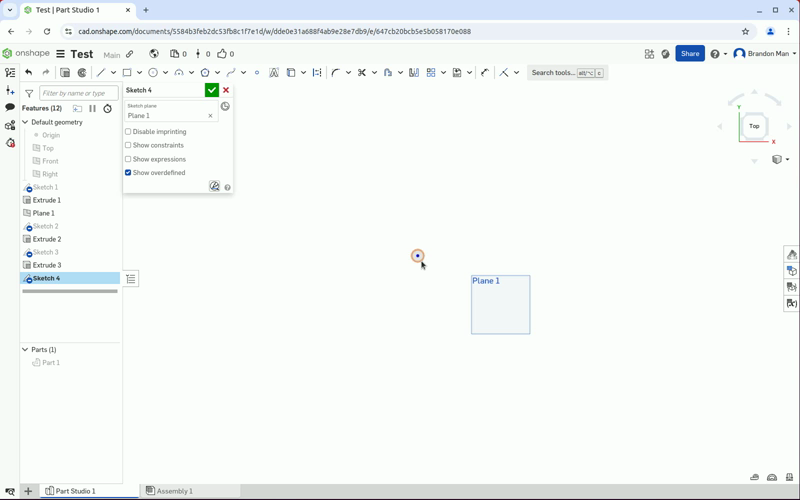
scroll(6)
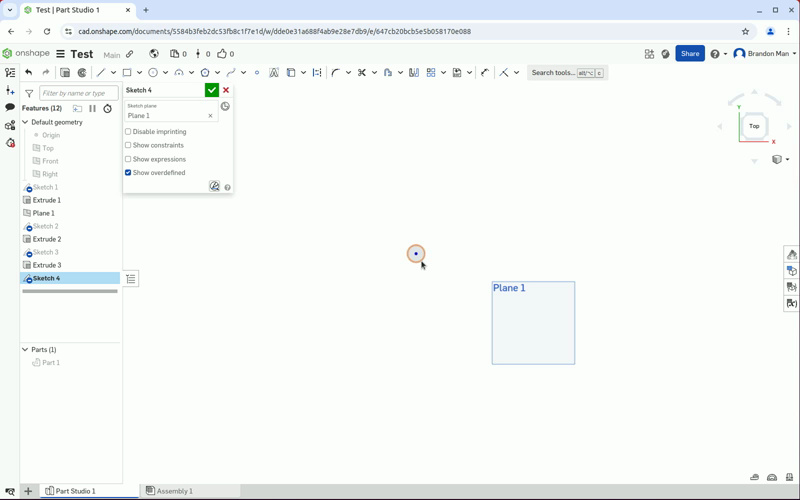
scroll(6)
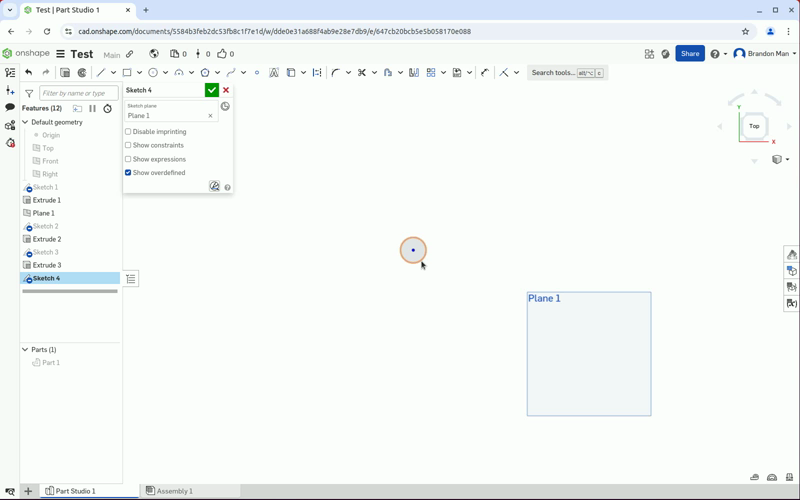
scroll(6)
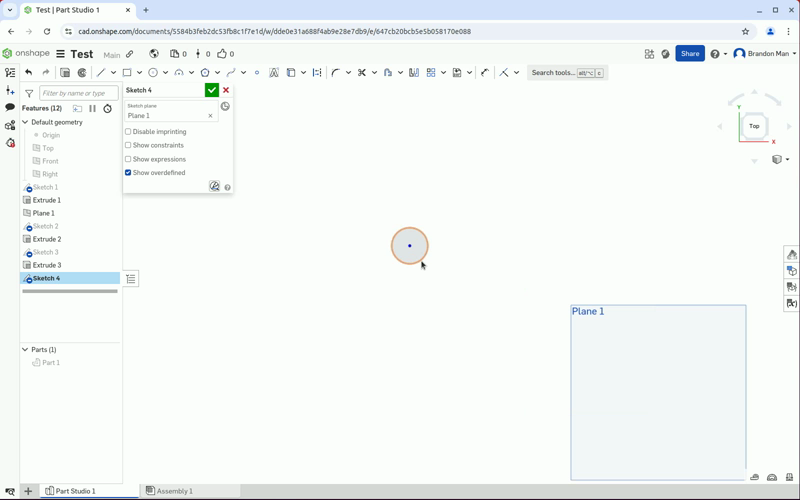
scroll(6)
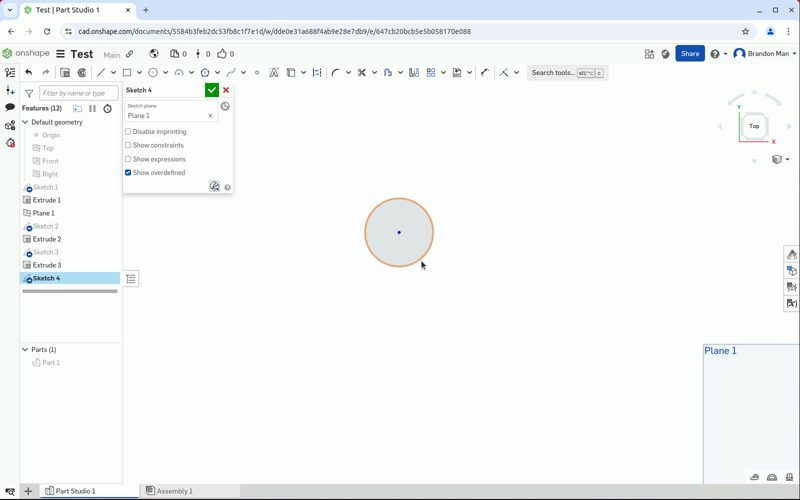
click(421, 260)
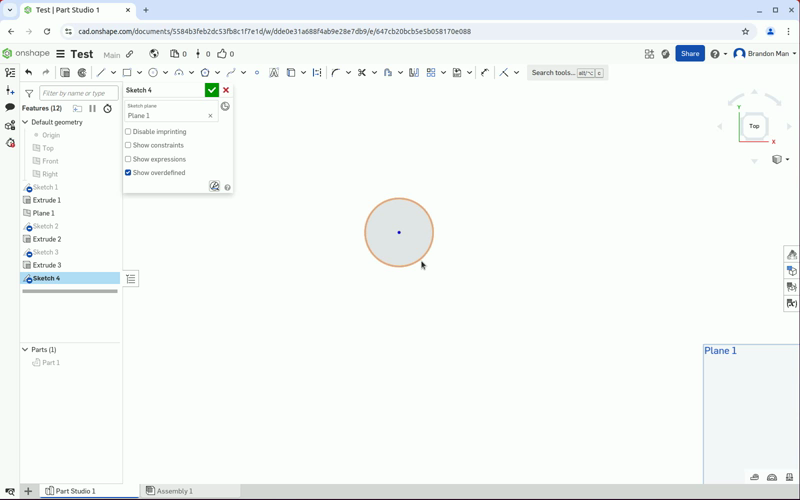
scroll(-6)
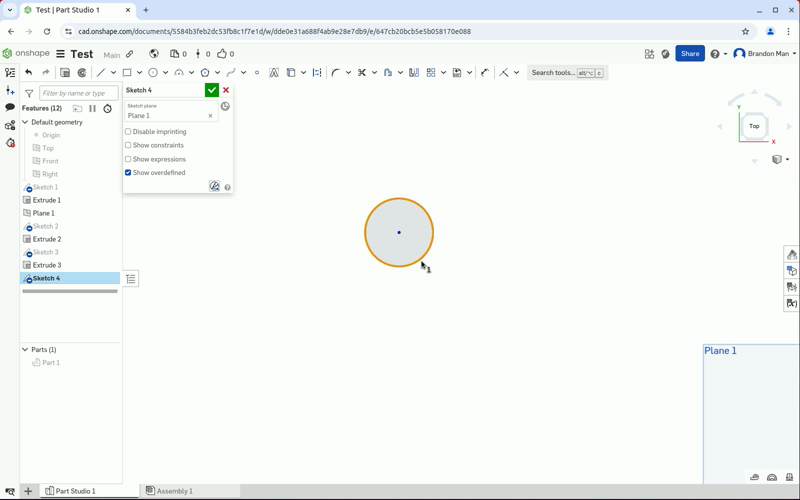
scroll(-6)
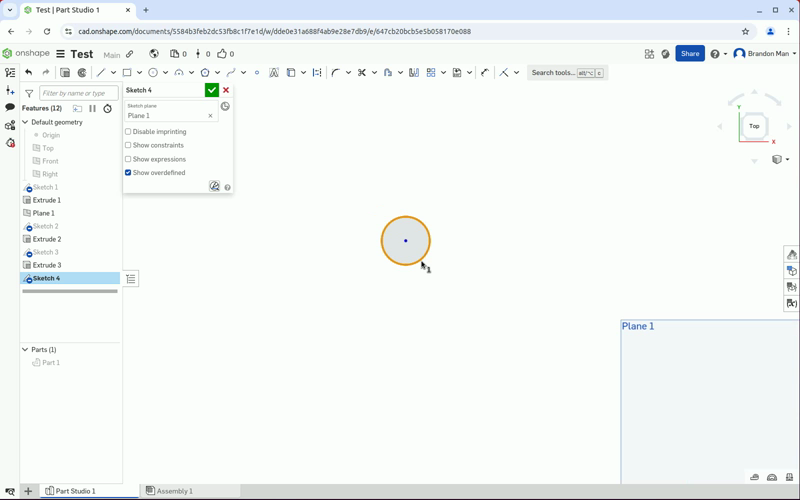
scroll(-6)
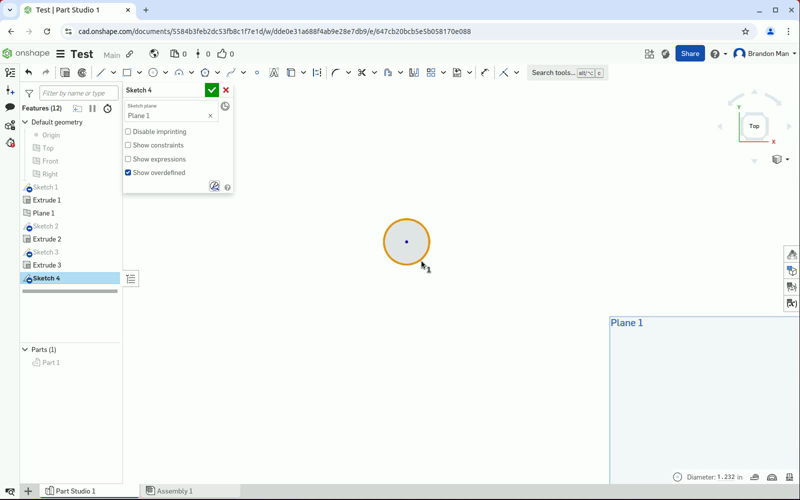
scroll(-6)
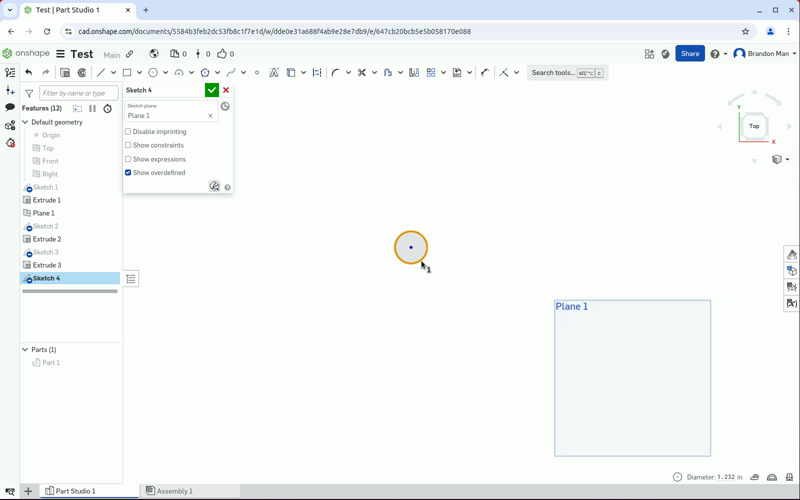
scroll(-6)
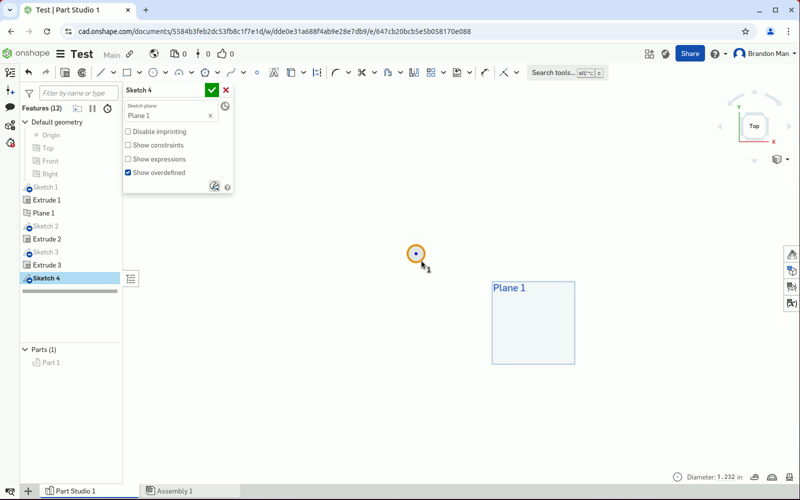
scroll(-6)
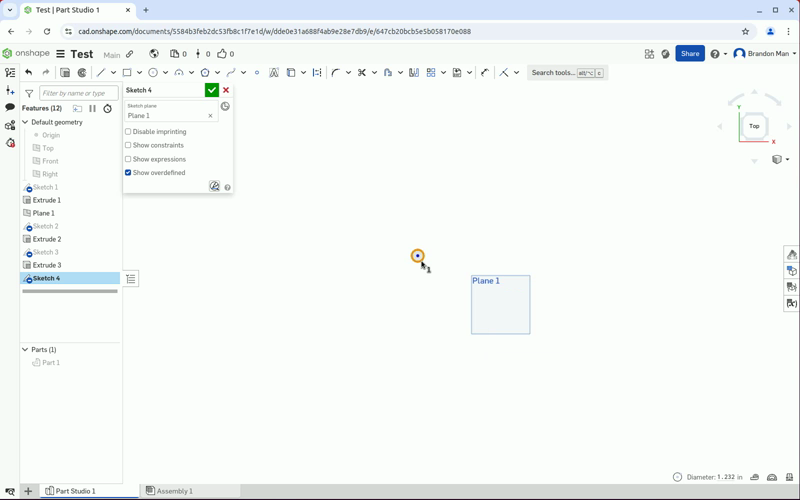
scroll(-6)
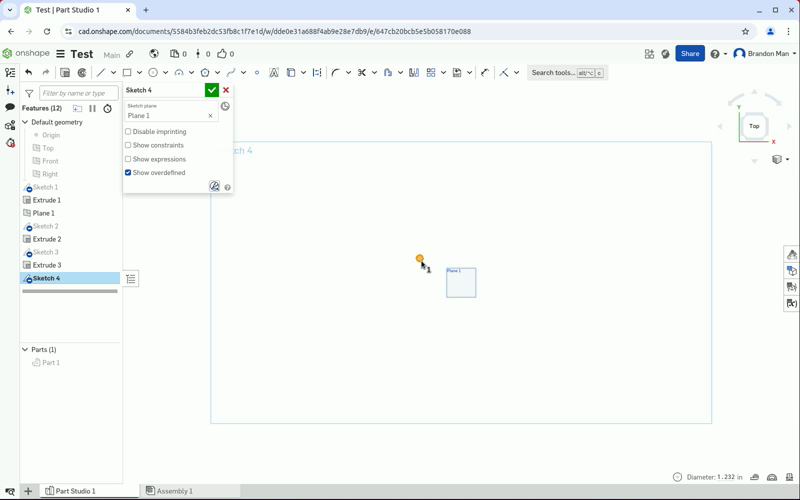
mouse_move(73, 352)
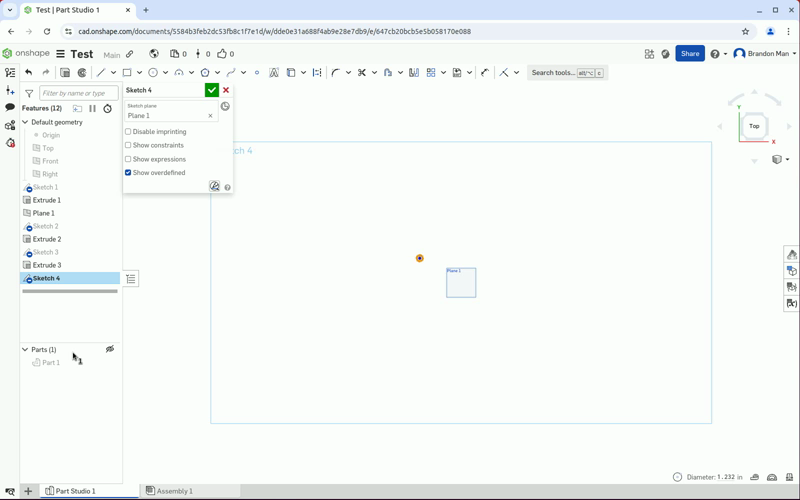
key(shift+y)
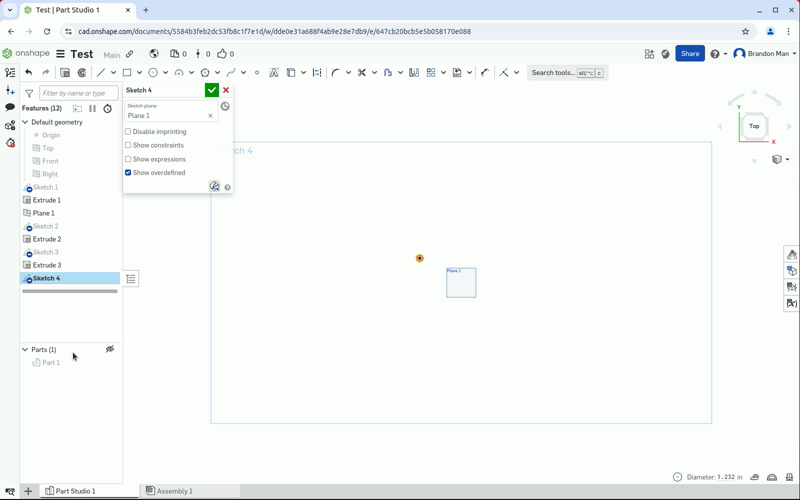
key(shift+e)
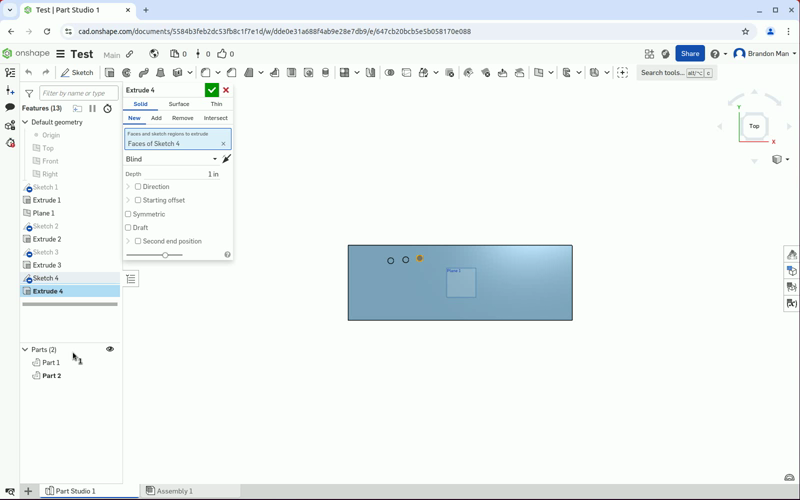
mouse_move(143, 106)
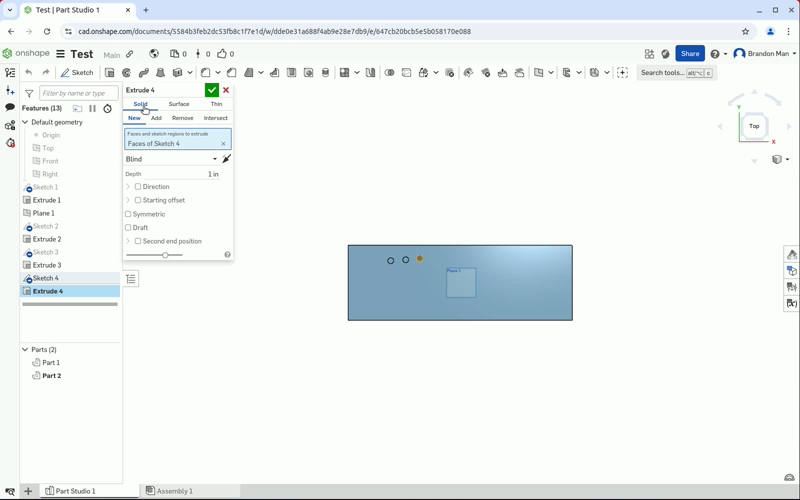
click(143, 106)
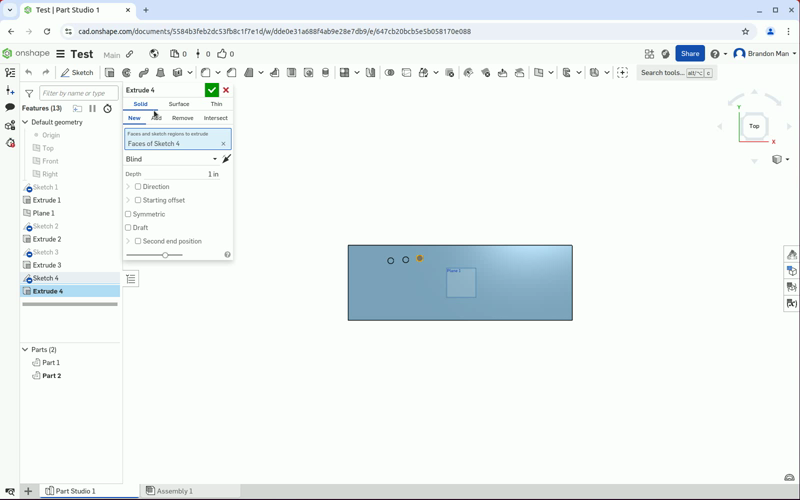
mouse_move(186, 120)
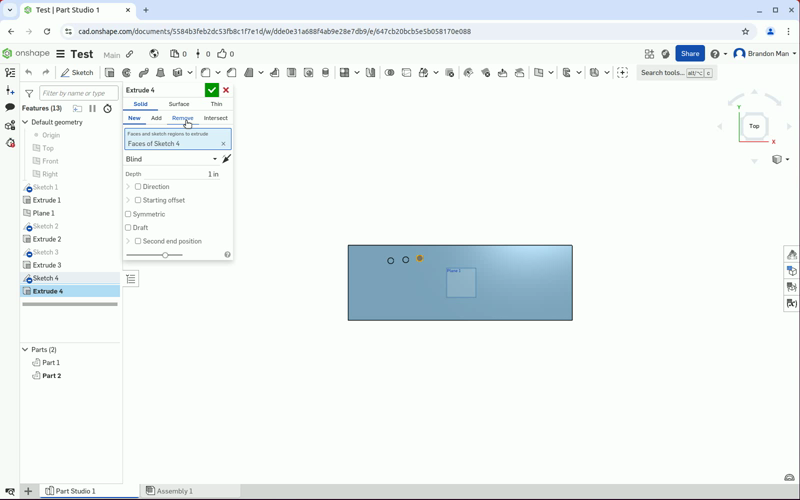
click(186, 120)
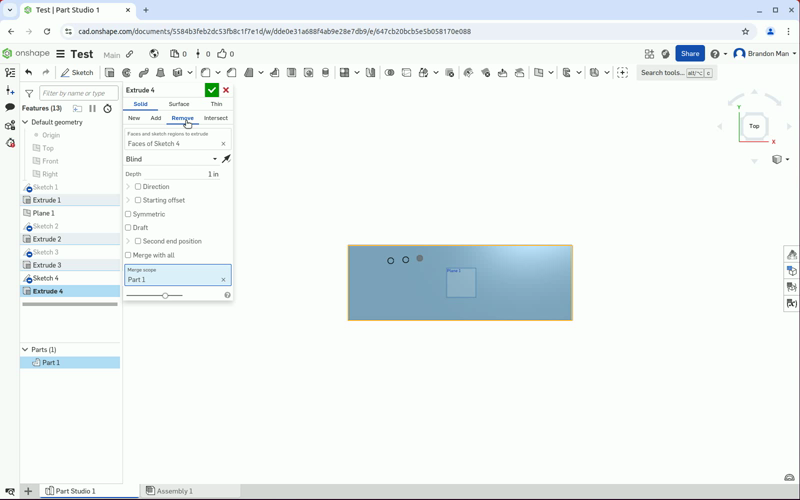
key(tab, 4)
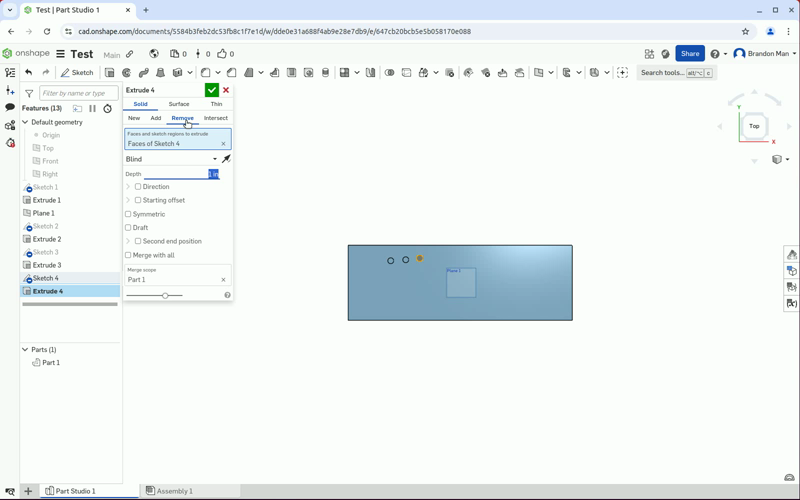
text(5.536)
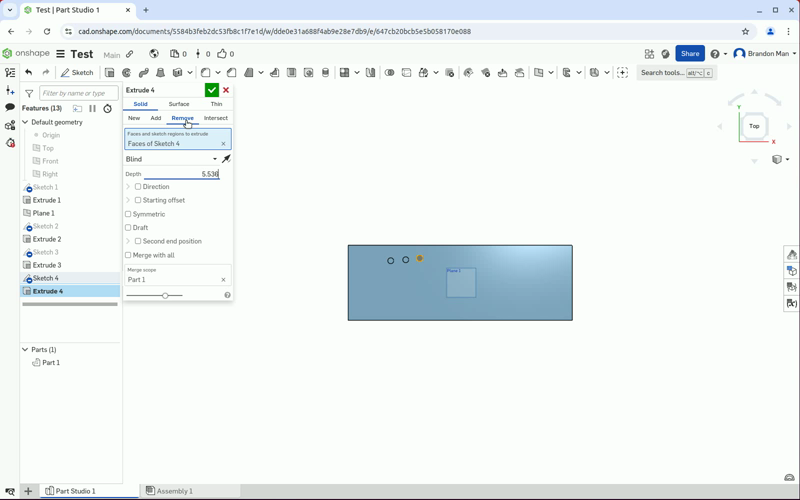
key(tab, 6)
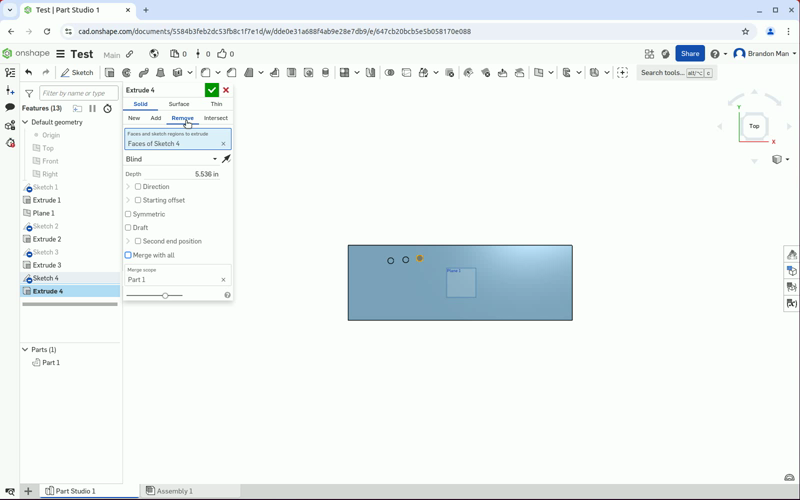
key(space)
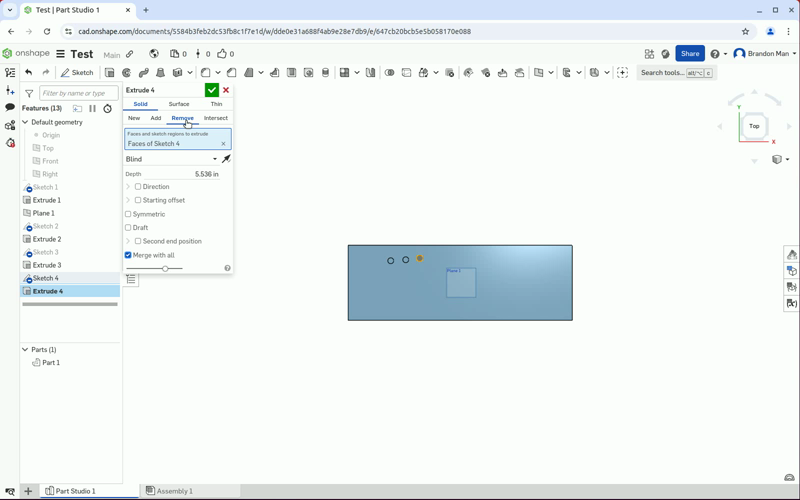
key(enter)
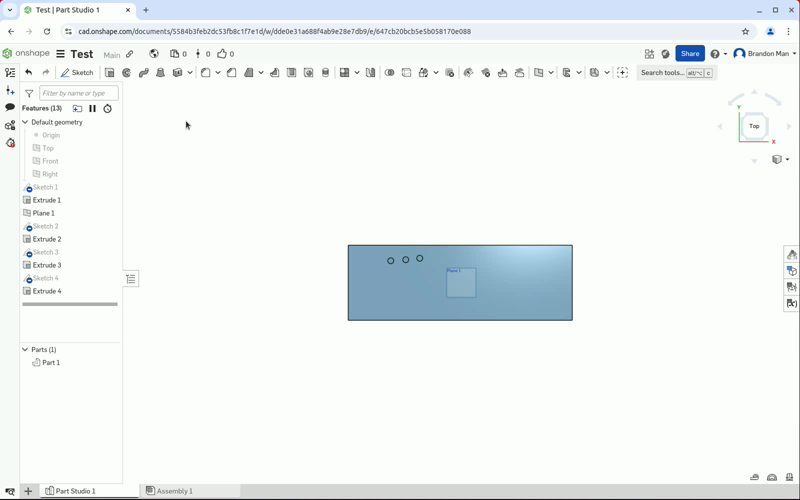
key(shift+h)
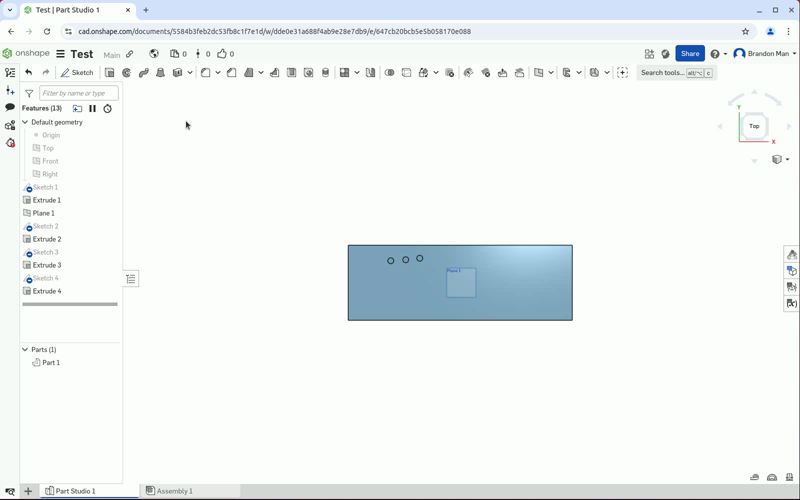
key(shift+h)
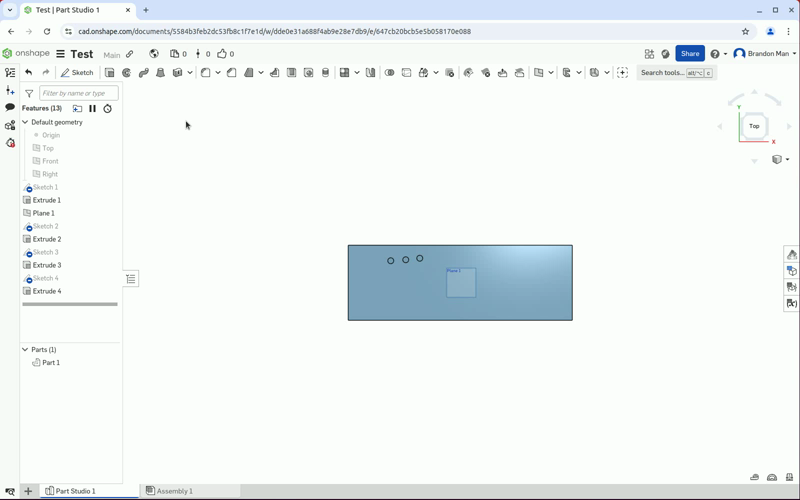
key(shift+7)
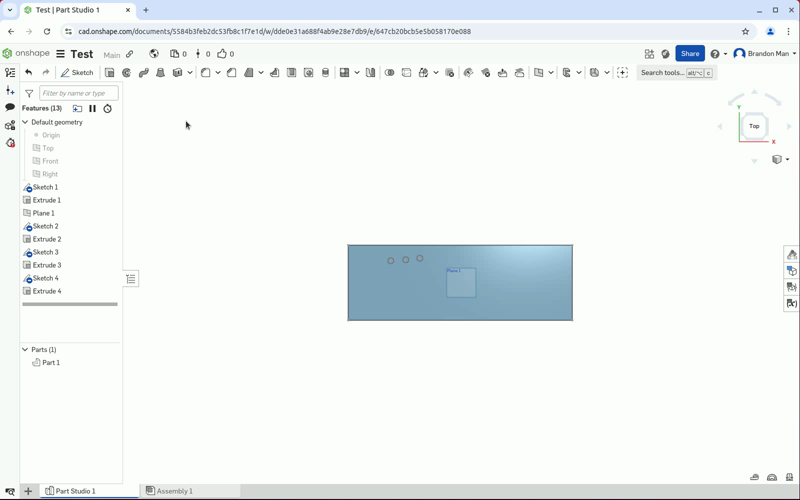
key(up, 3)
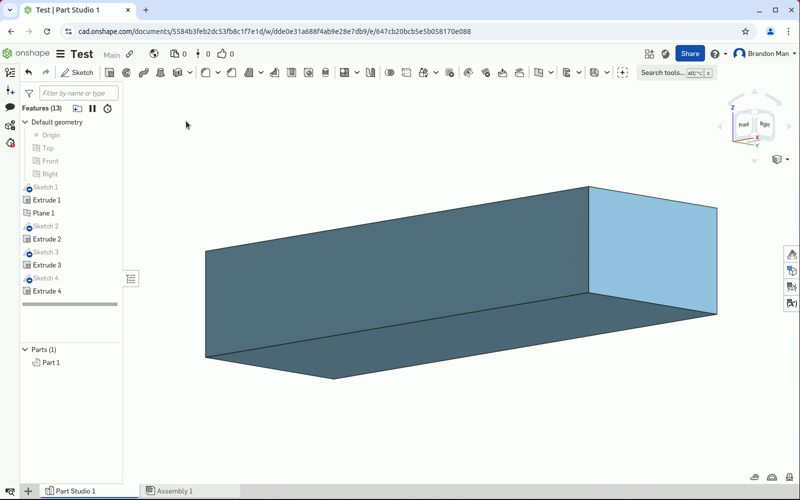
key(left, 3)
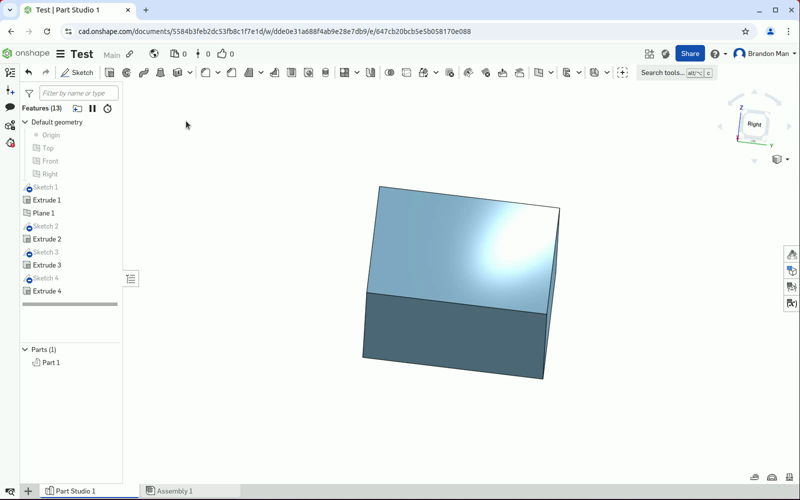
key(right, 3)
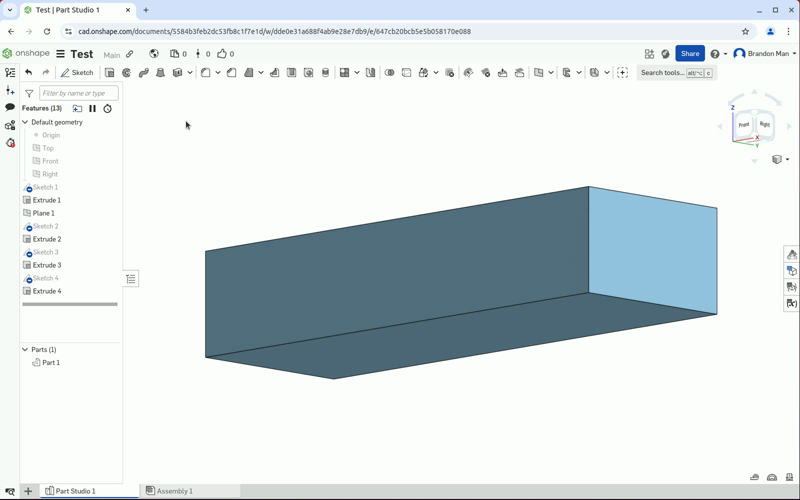
key(down, 3)
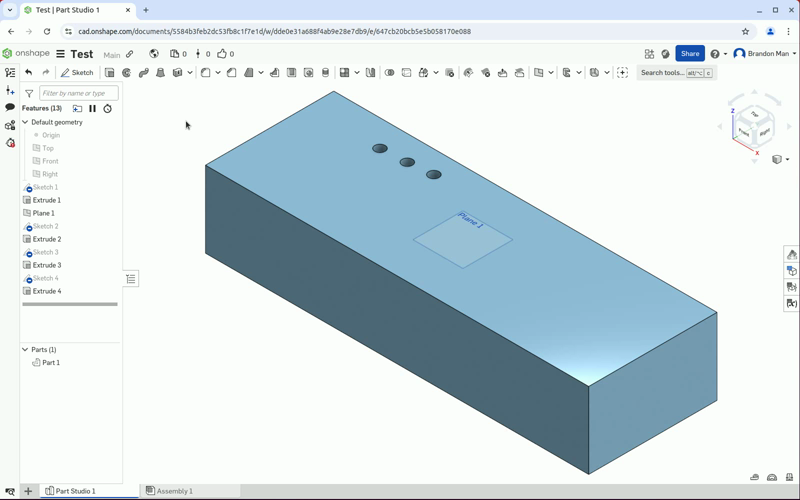
mouse_move(73, 189)
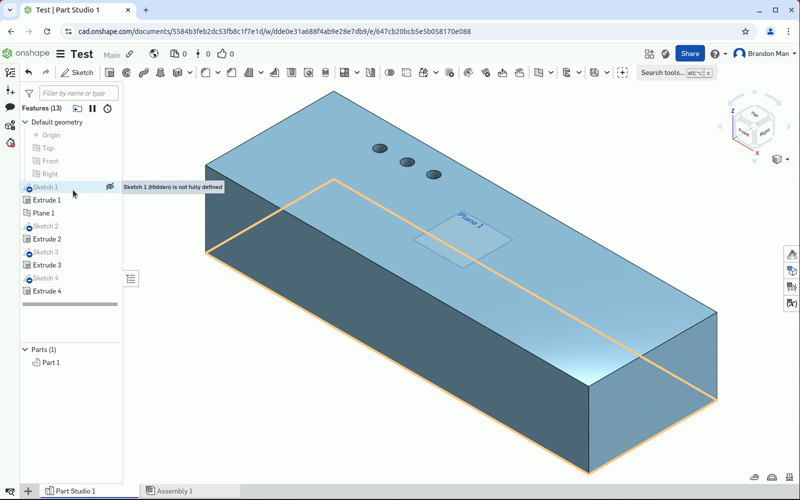
click(73, 189)